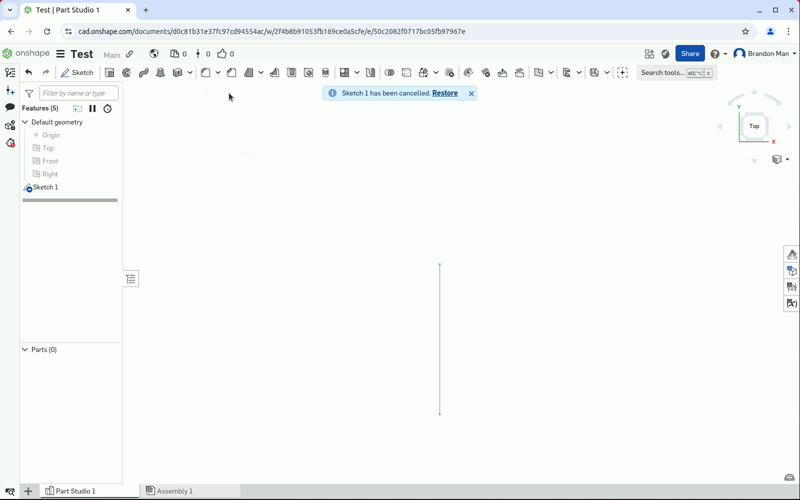
key(shift+h)
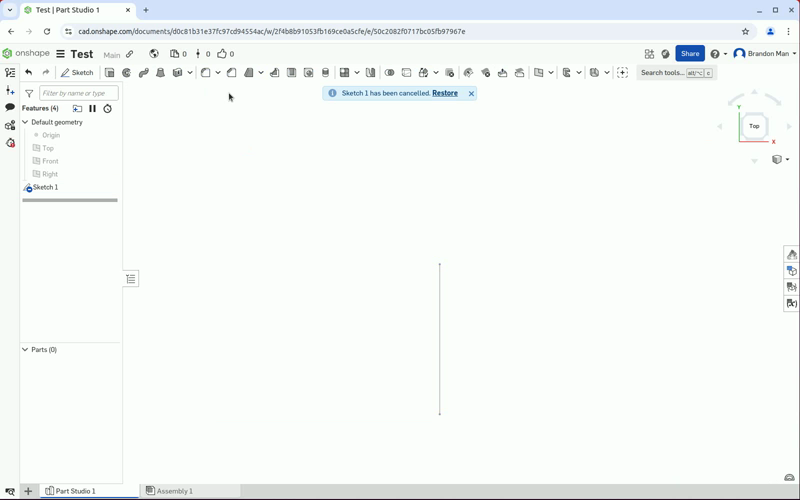
key(shift+s)
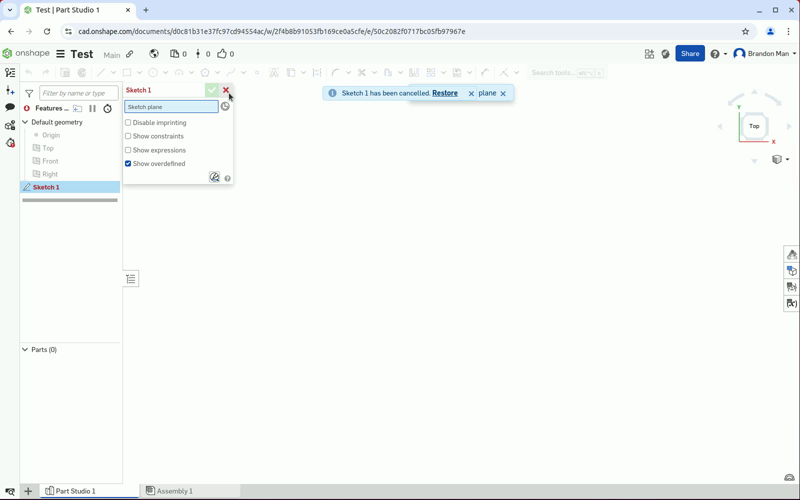
mouse_move(73, 150)
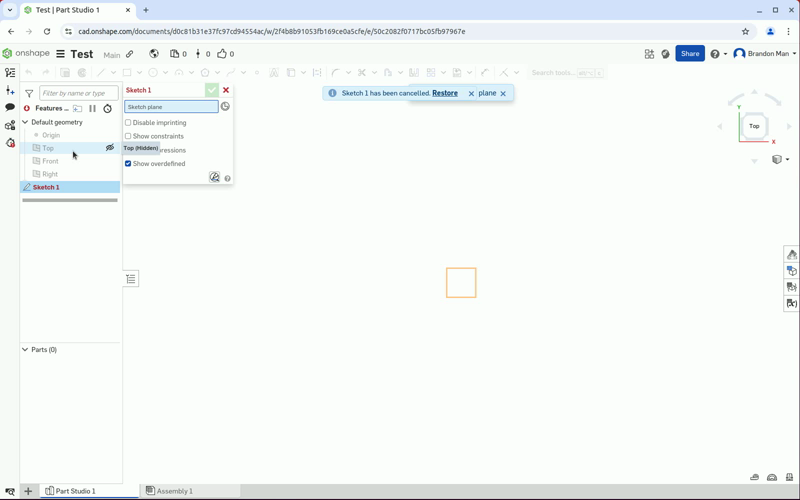
click(73, 150)
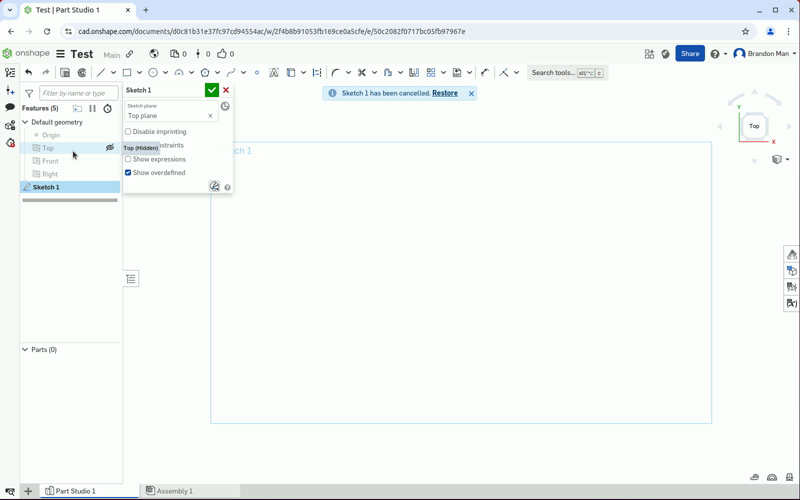
mouse_move(73, 352)
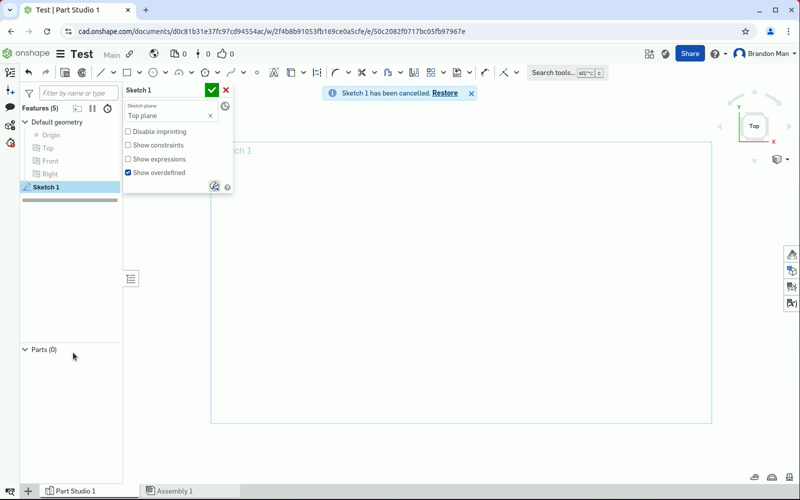
key(y)
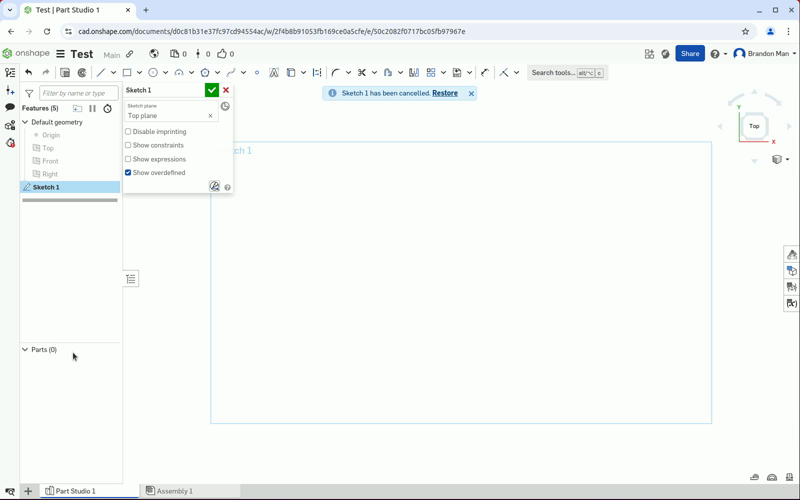
key(l)
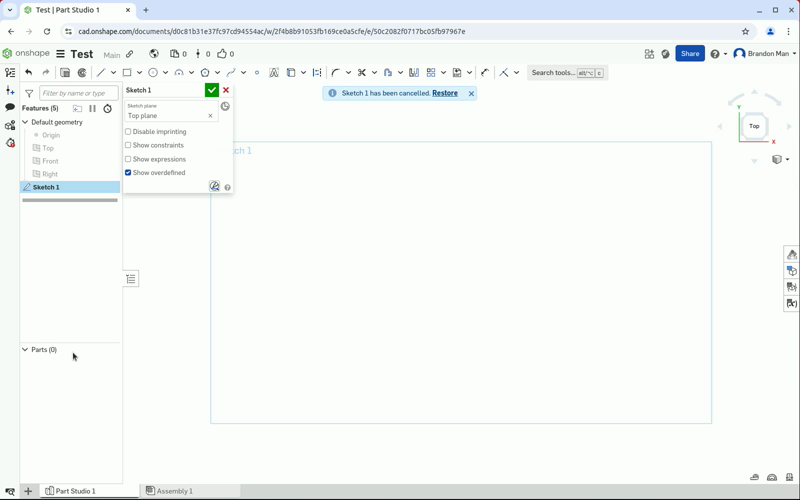
key_down(shift)
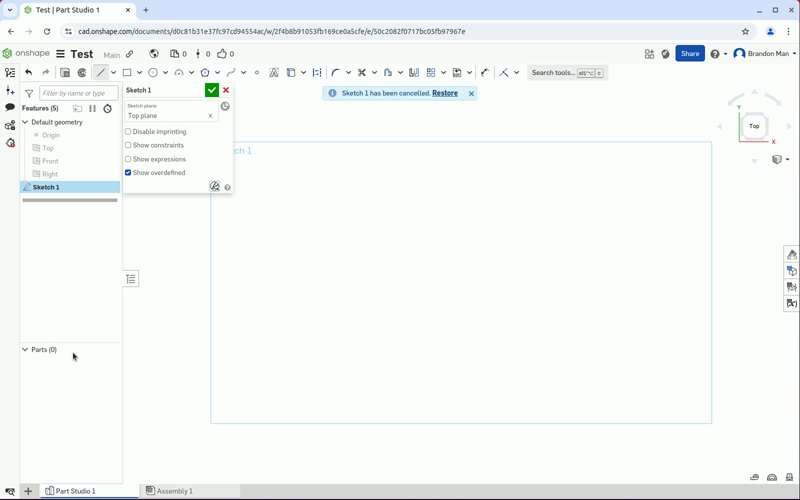
mouse_move(371, 378)
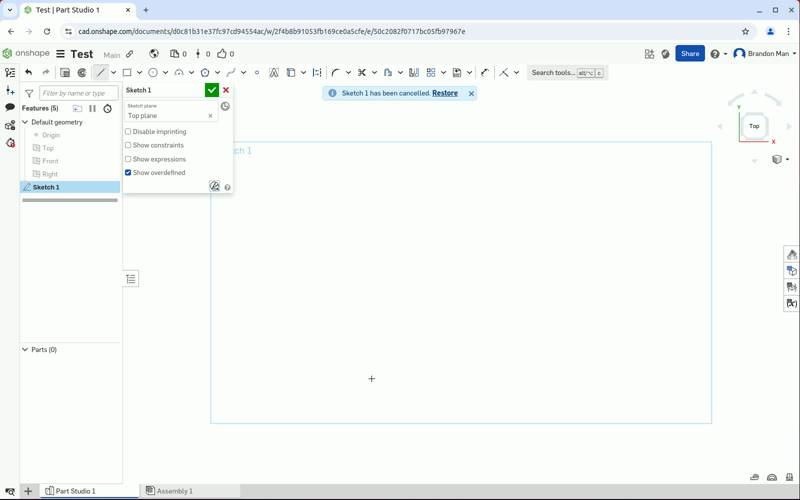
click(371, 378)
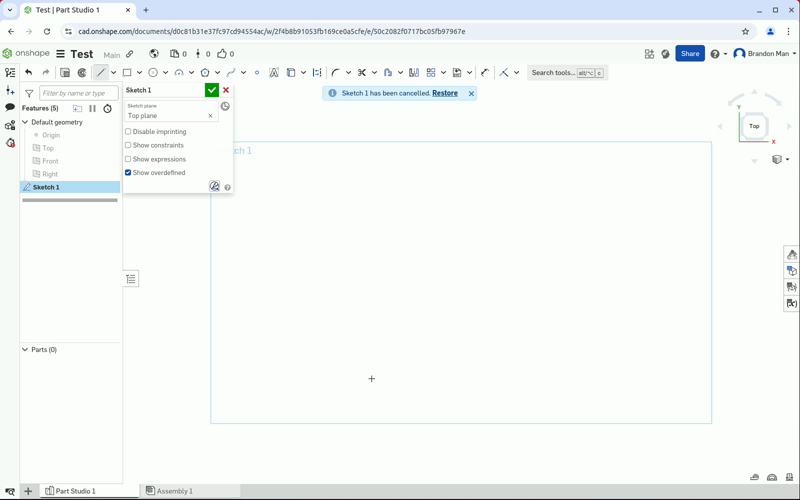
key_up(shift)
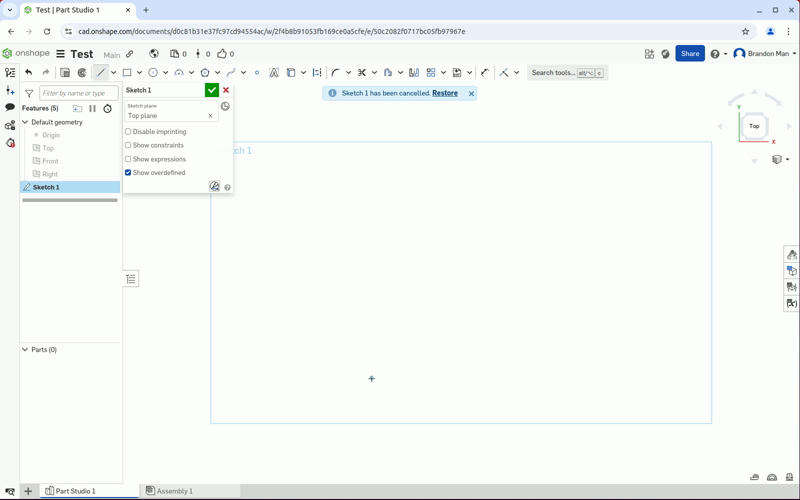
key_down(shift)
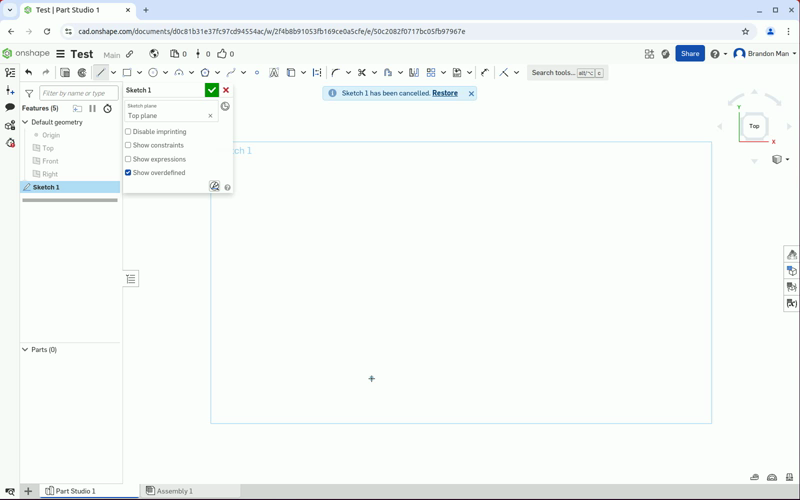
mouse_move(401, 378)
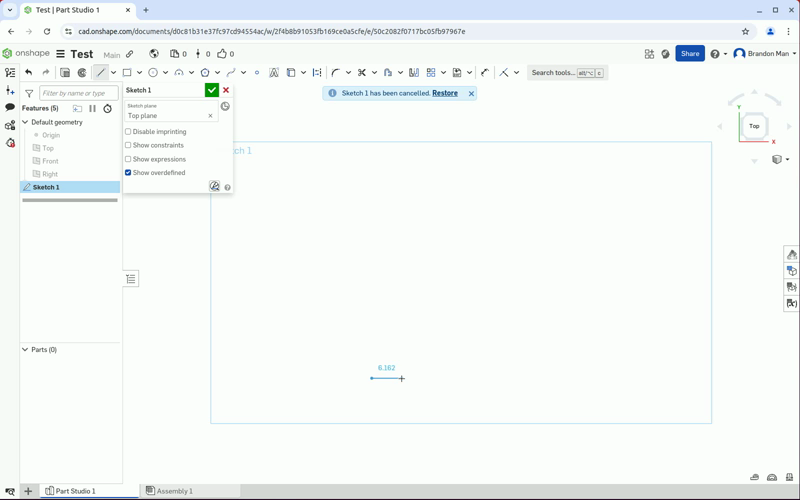
mouse_move(397, 378)
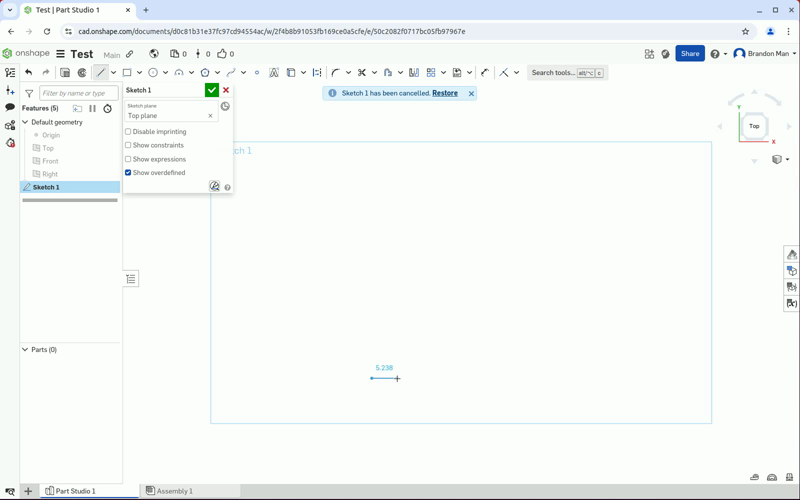
click(397, 378)
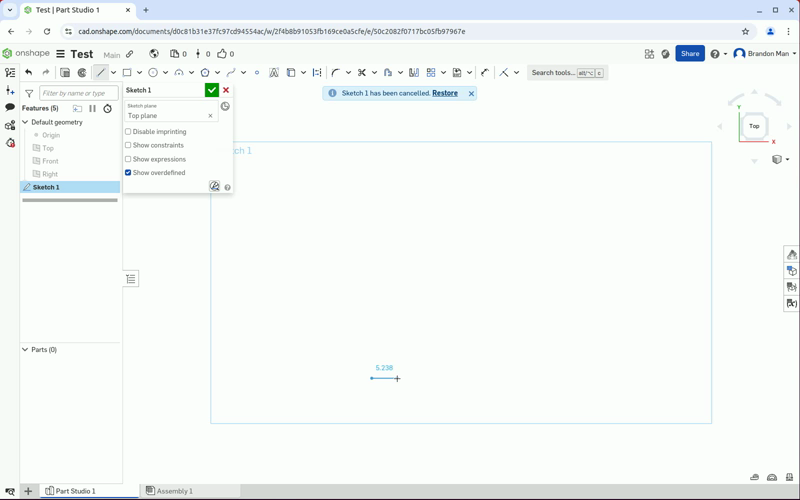
key_up(shift)
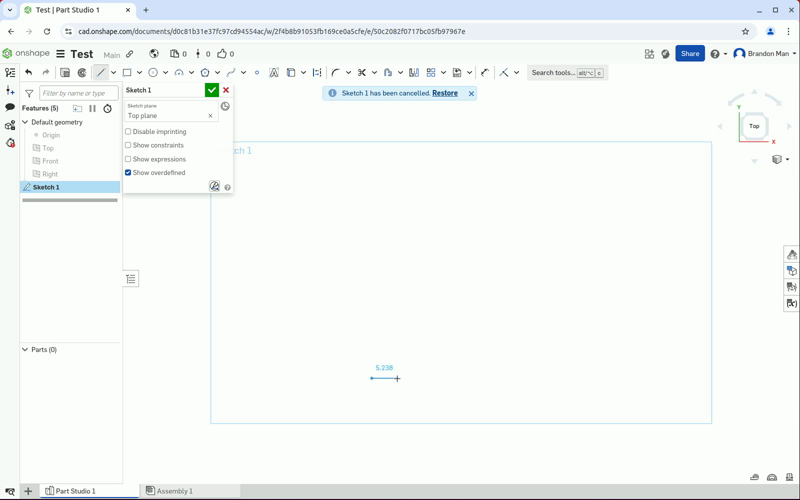
key_down(shift)
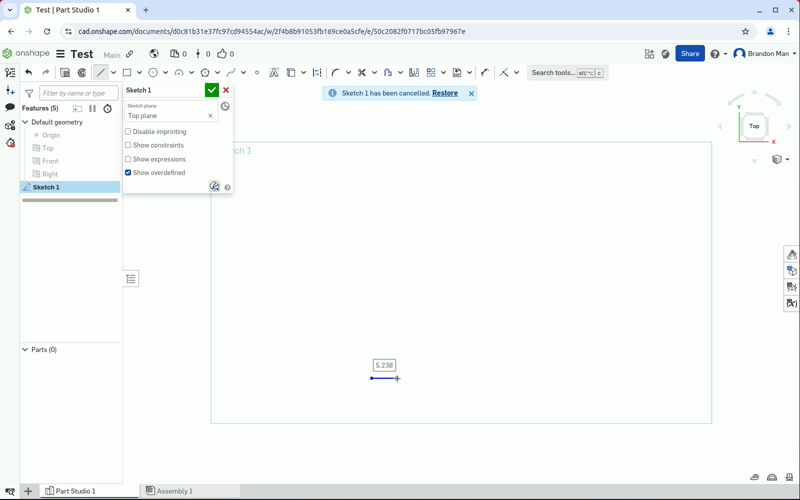
mouse_move(427, 378)
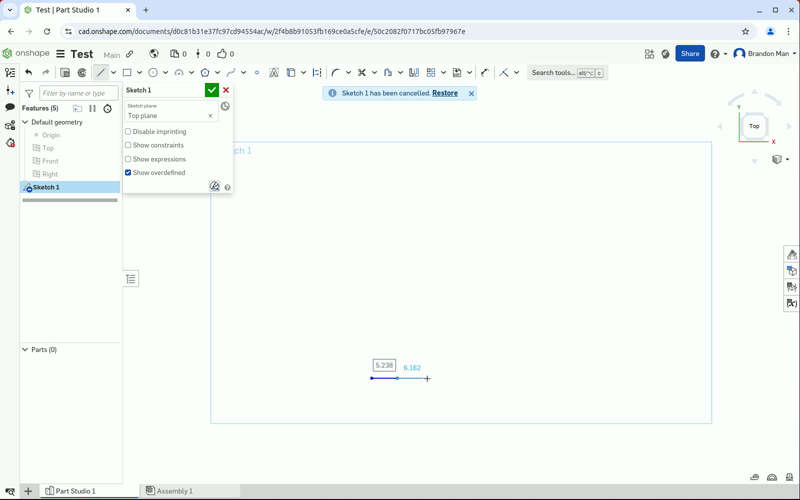
mouse_move(397, 326)
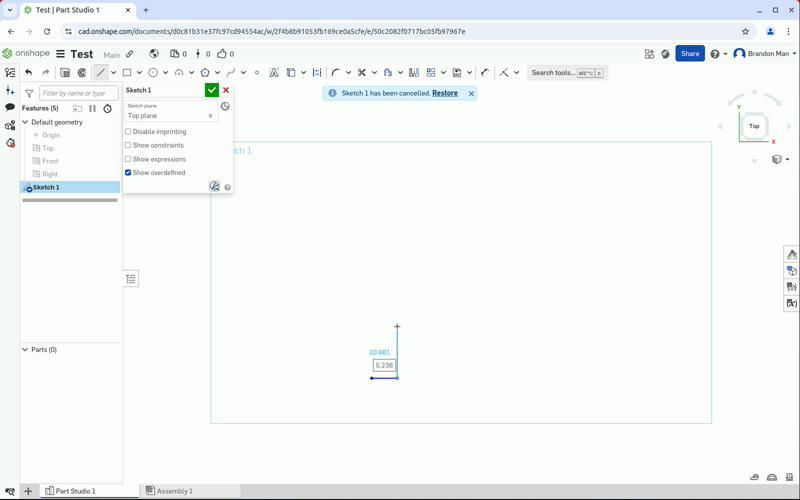
click(397, 326)
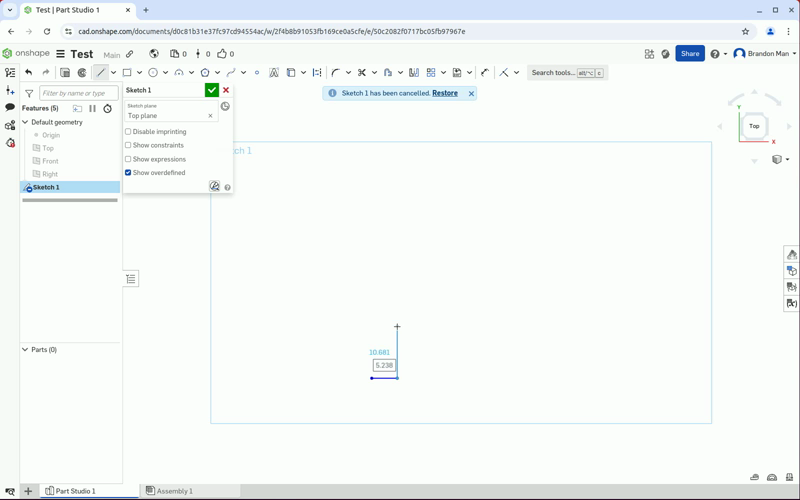
key_up(shift)
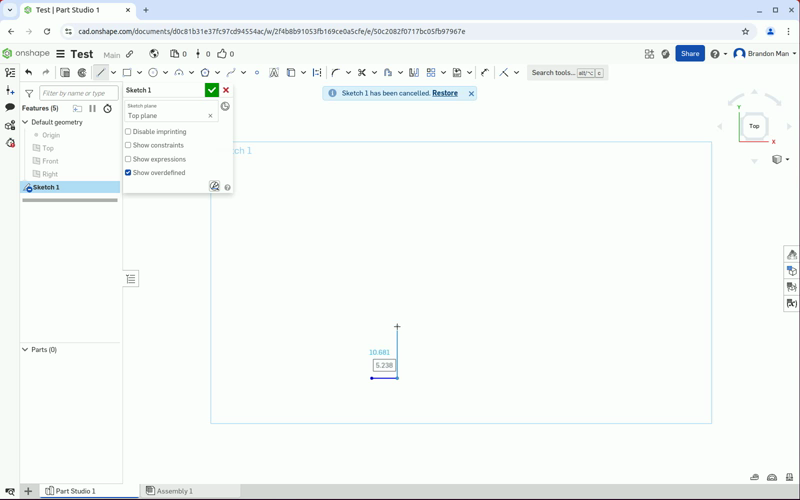
key_down(shift)
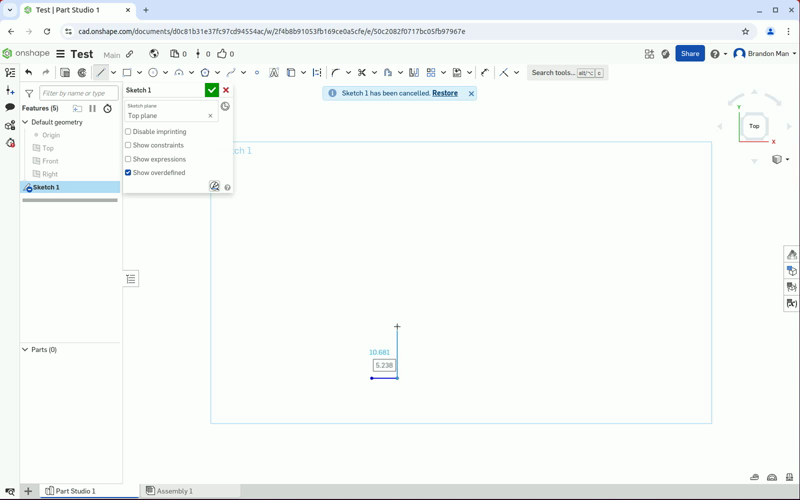
mouse_move(397, 224)
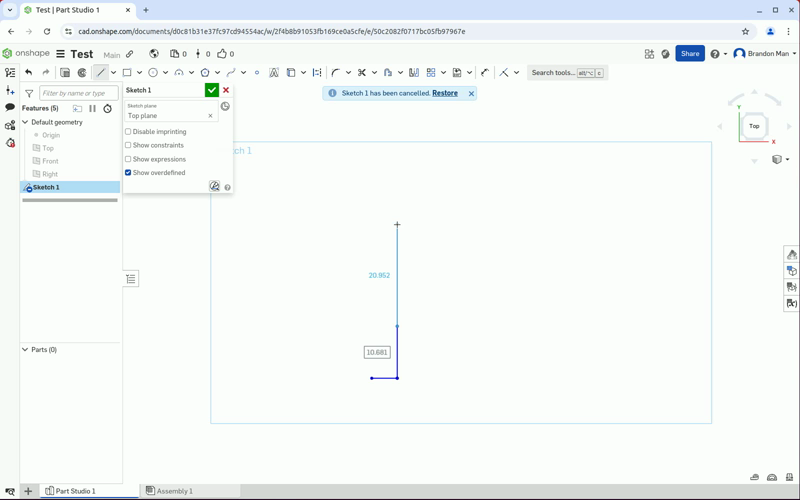
click(397, 224)
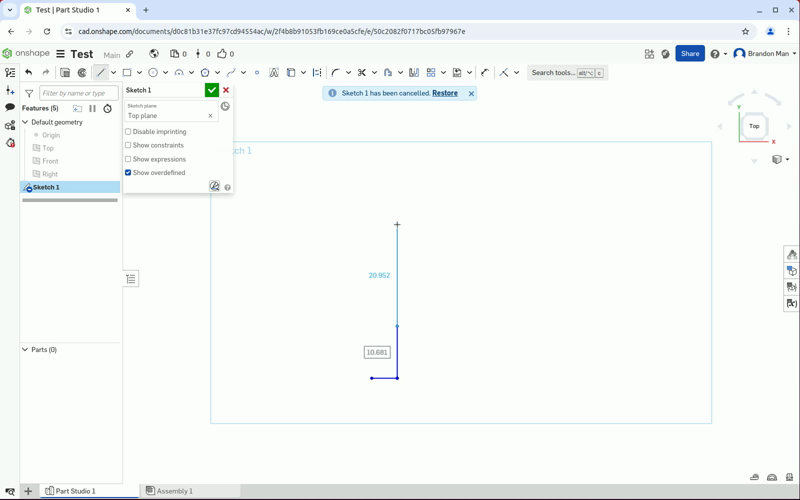
key_up(shift)
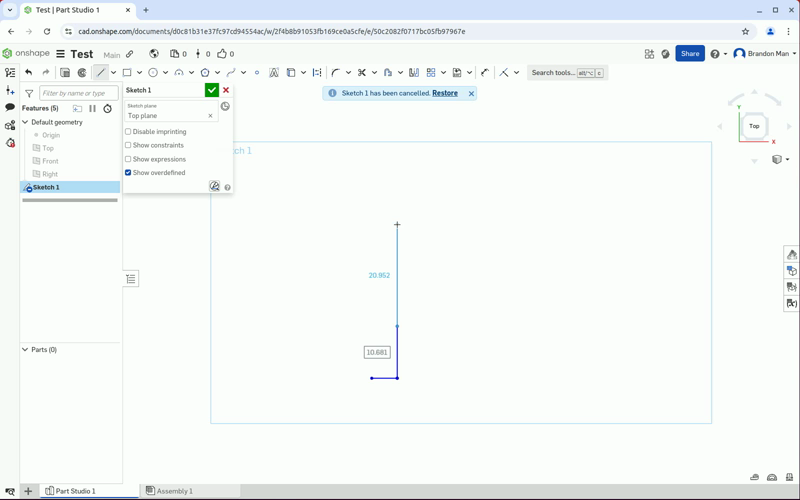
key_down(shift)
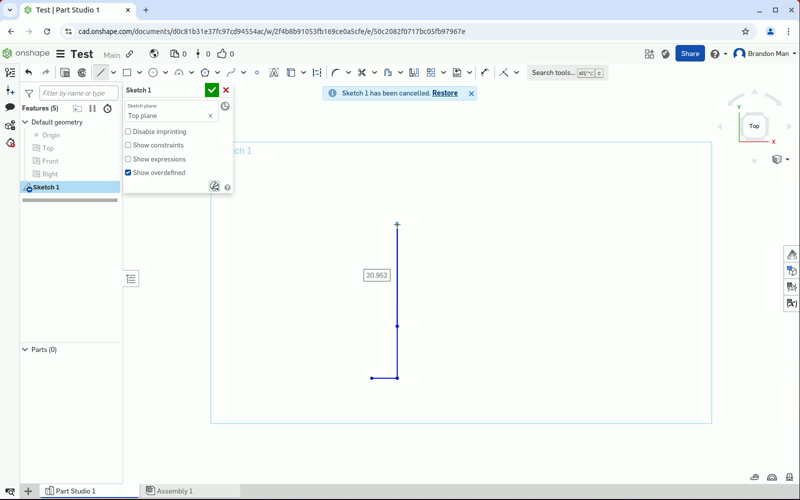
mouse_move(427, 224)
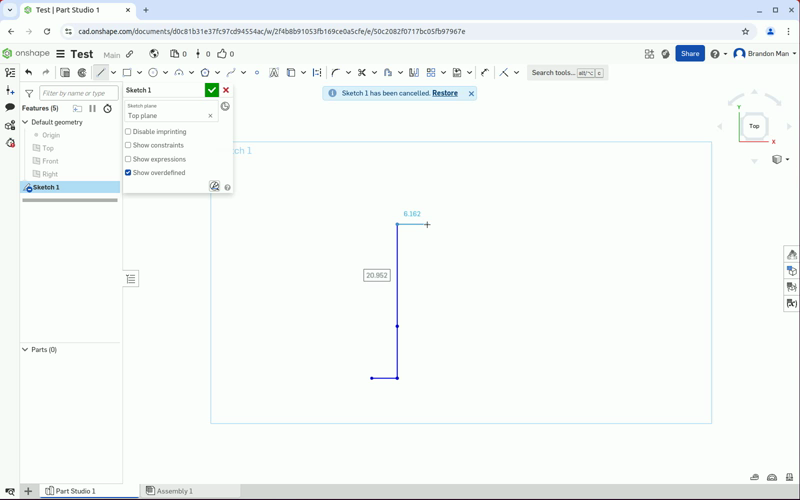
mouse_move(397, 172)
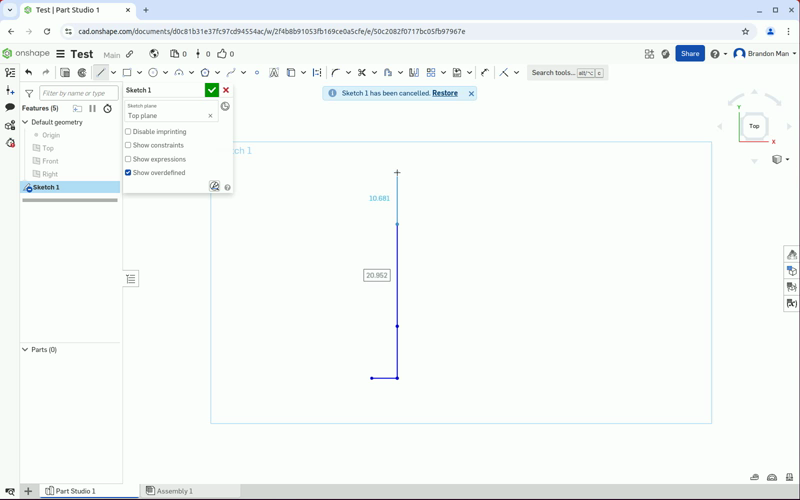
click(397, 172)
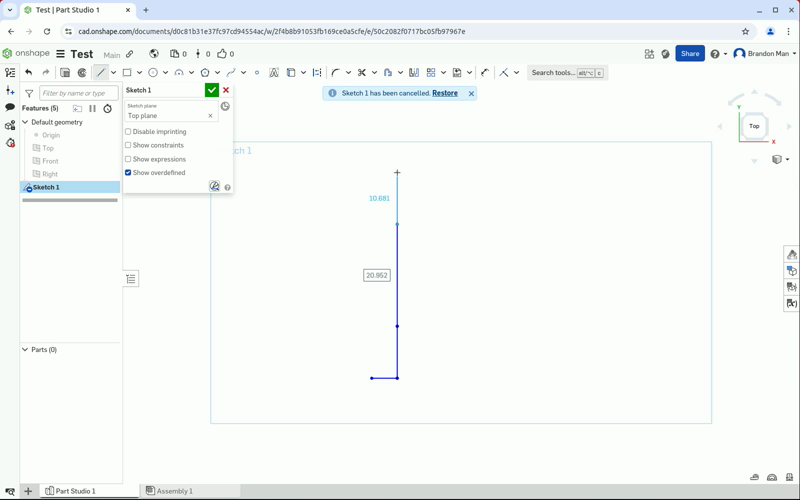
key_up(shift)
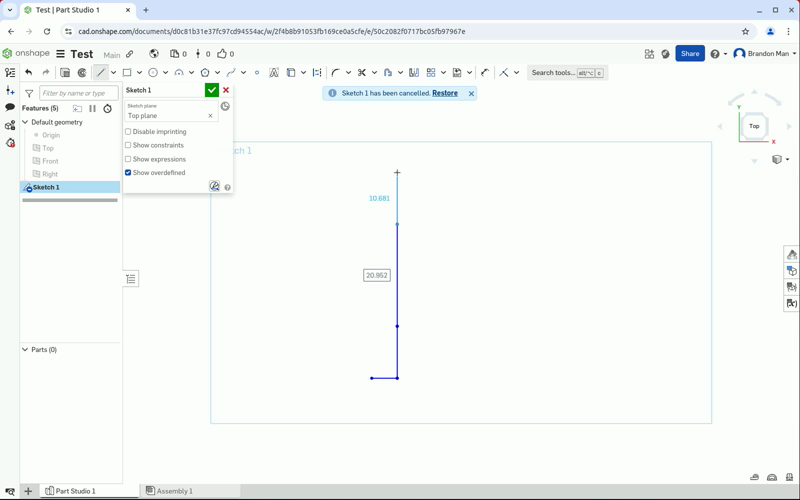
key_down(shift)
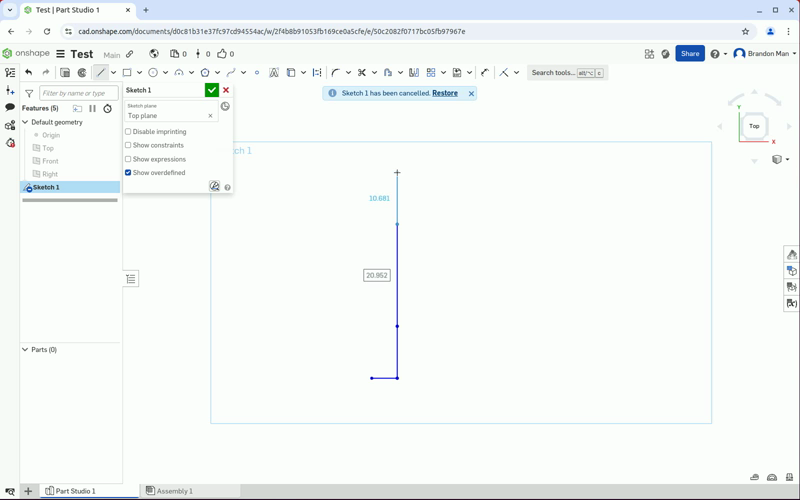
mouse_move(427, 172)
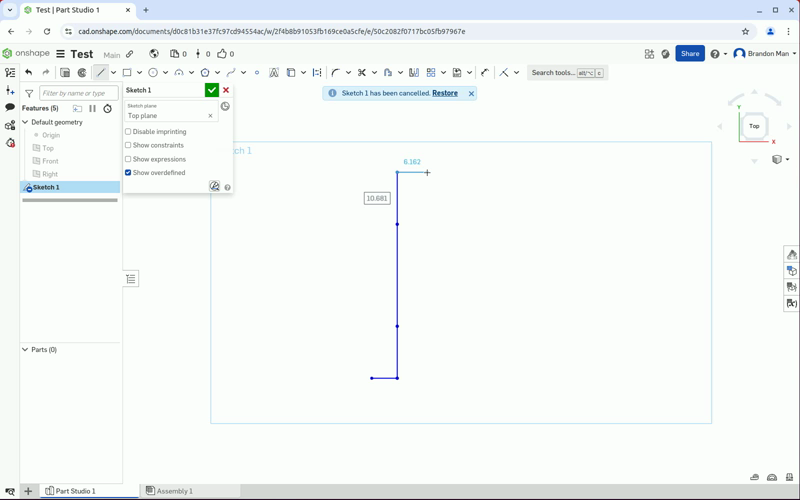
mouse_move(371, 172)
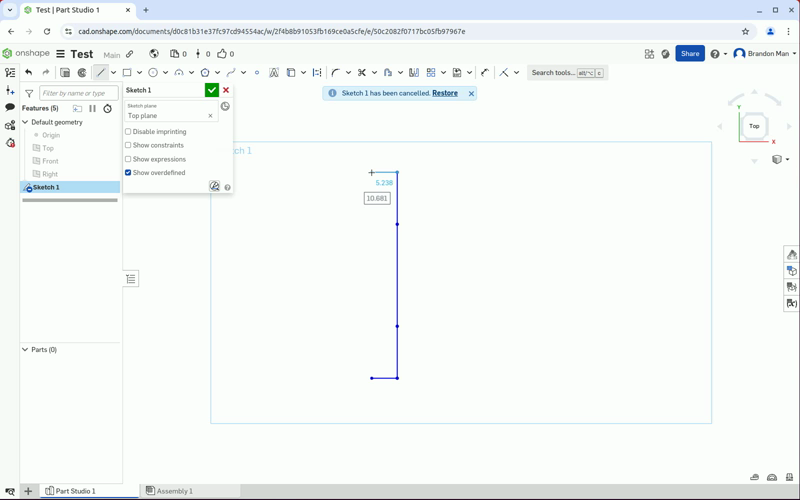
click(371, 172)
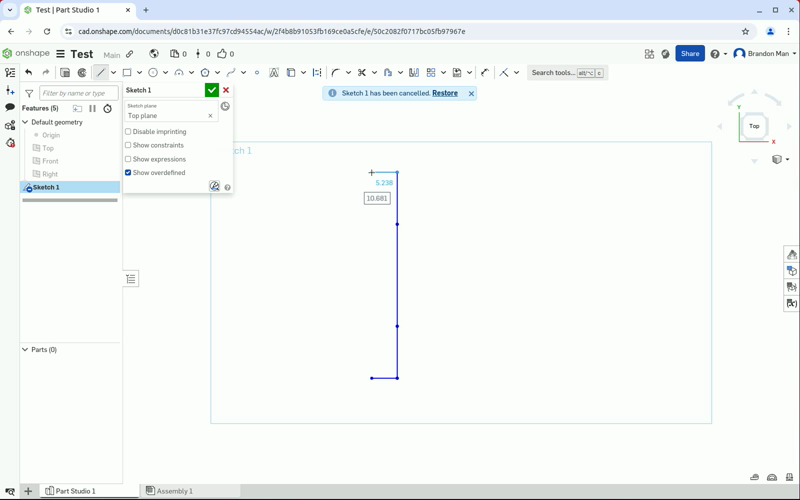
key_up(shift)
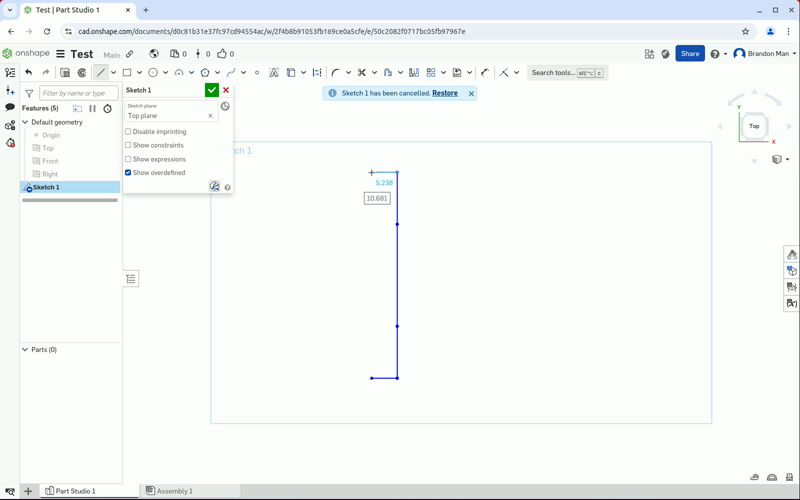
key_down(shift)
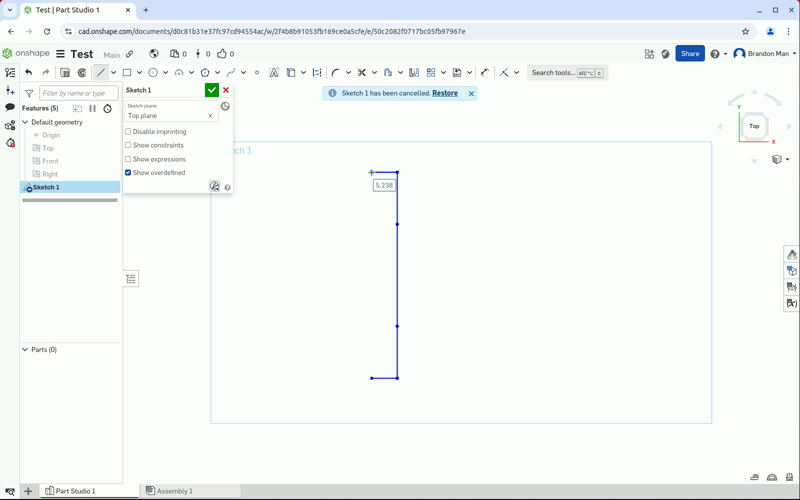
mouse_move(371, 378)
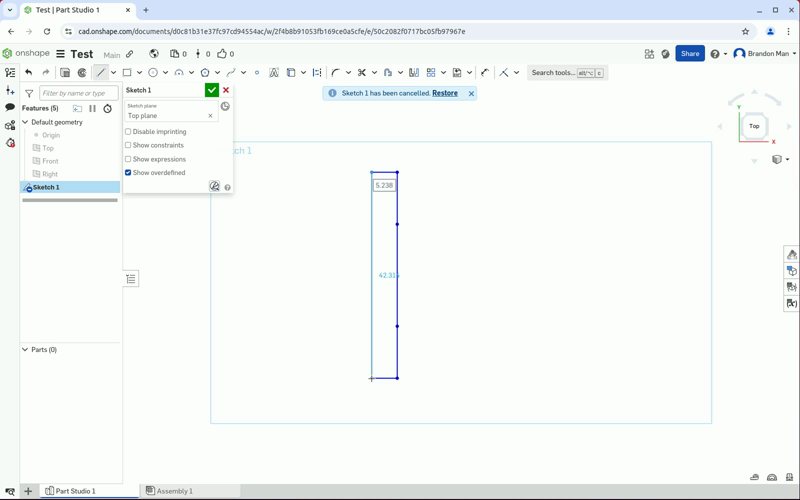
key_up(shift)
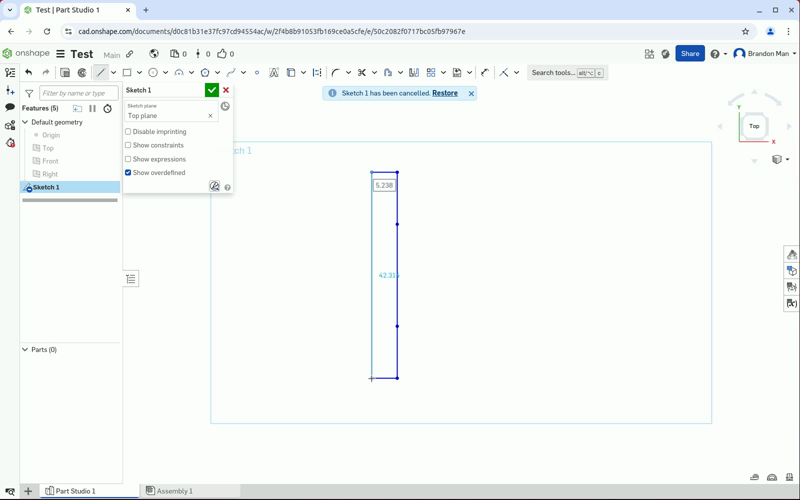
click(371, 378)
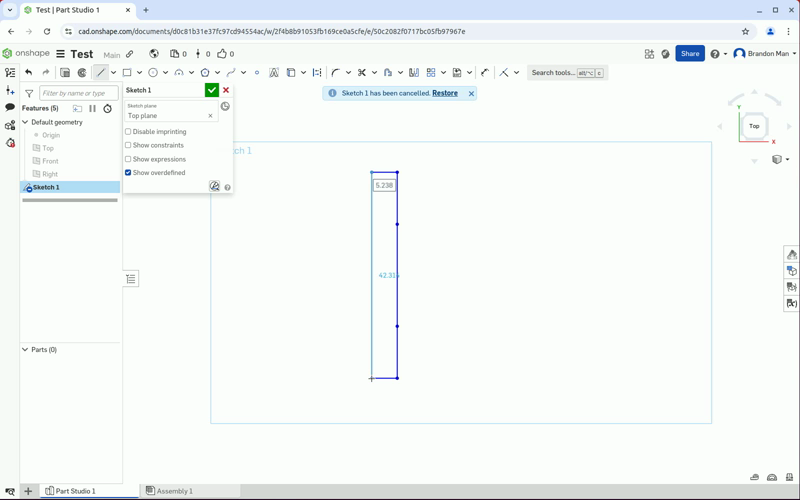
key(esc)
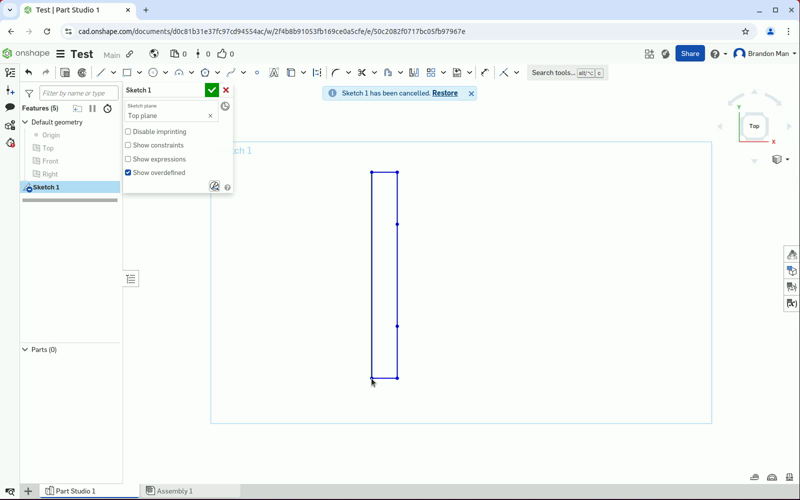
mouse_move(379, 208)
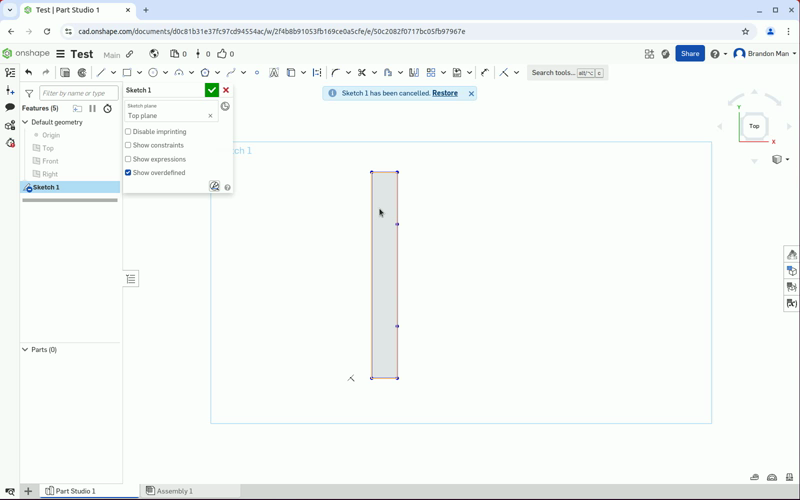
click(379, 208)
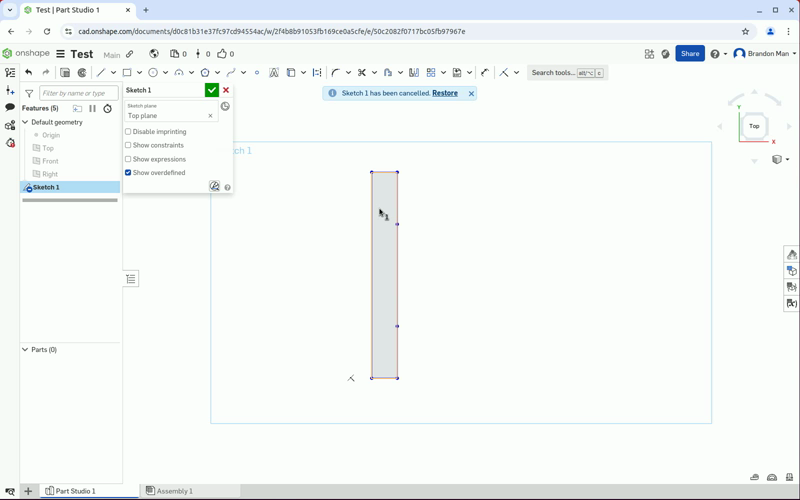
mouse_move(73, 352)
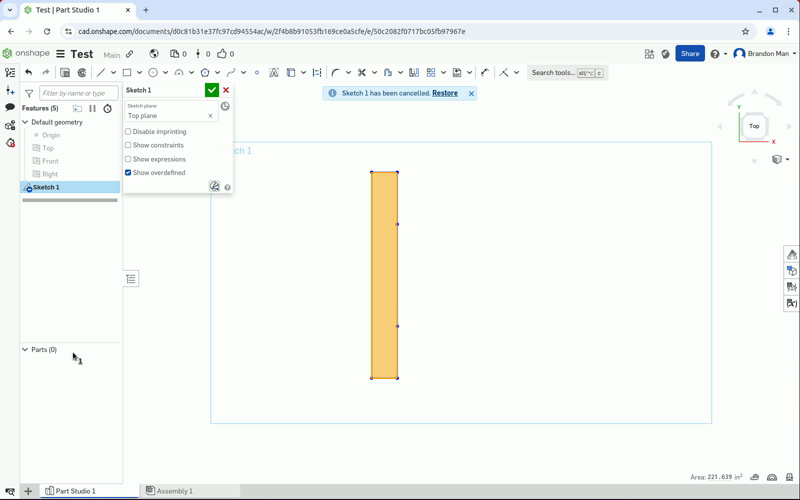
key(shift+y)
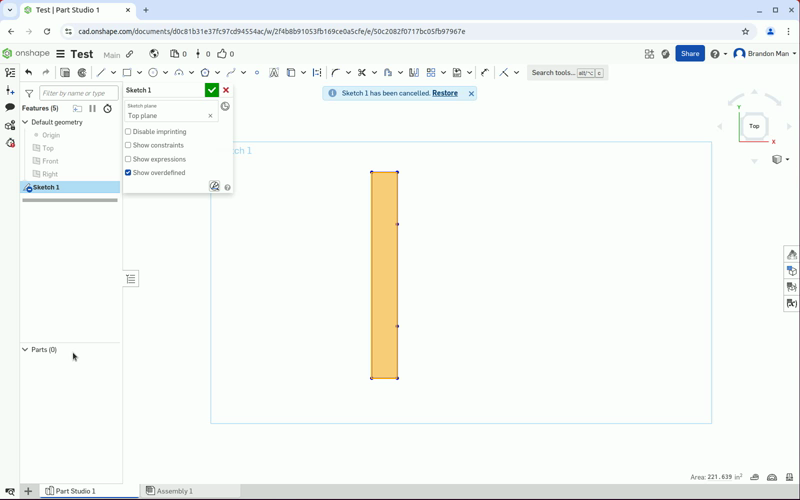
key(shift+e)
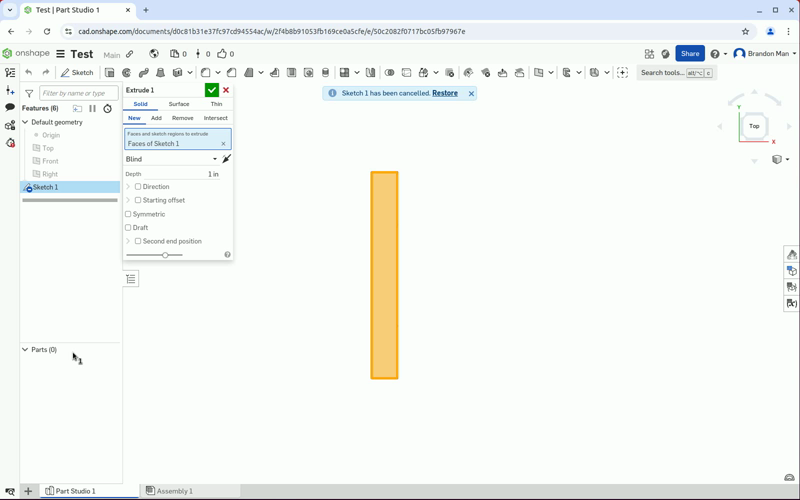
mouse_move(143, 106)
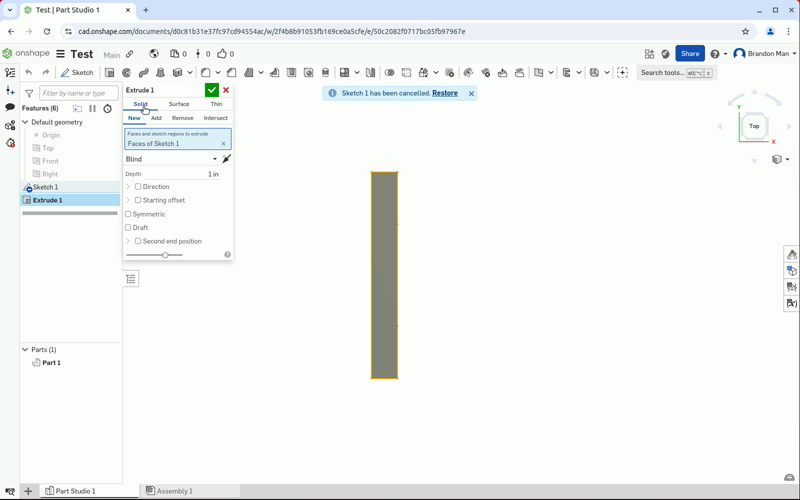
click(143, 106)
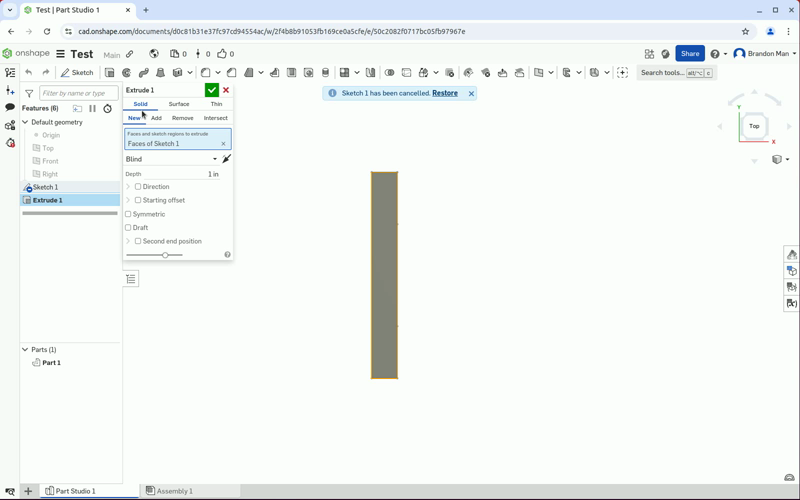
mouse_move(137, 120)
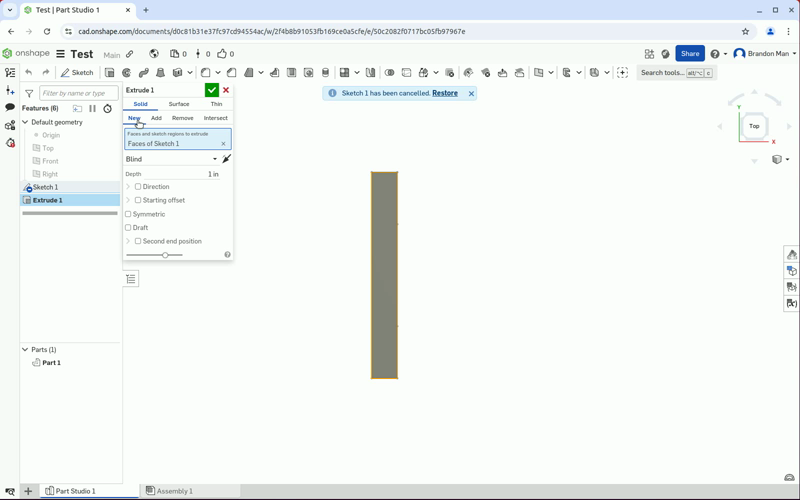
click(137, 120)
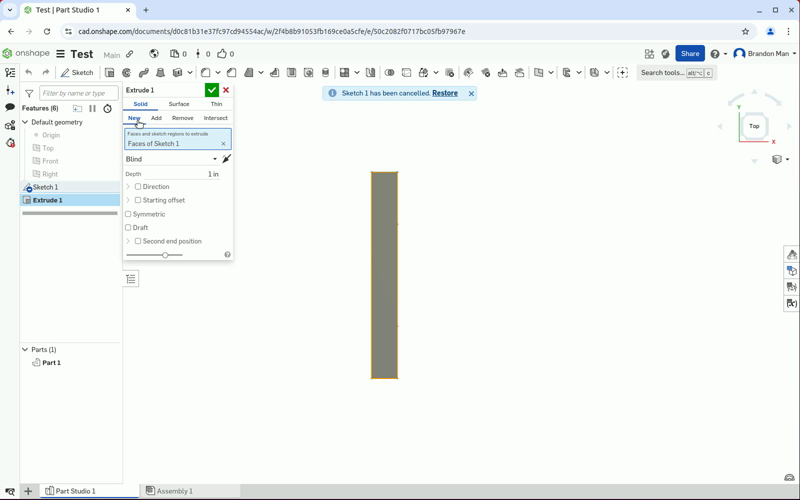
key(tab, 4)
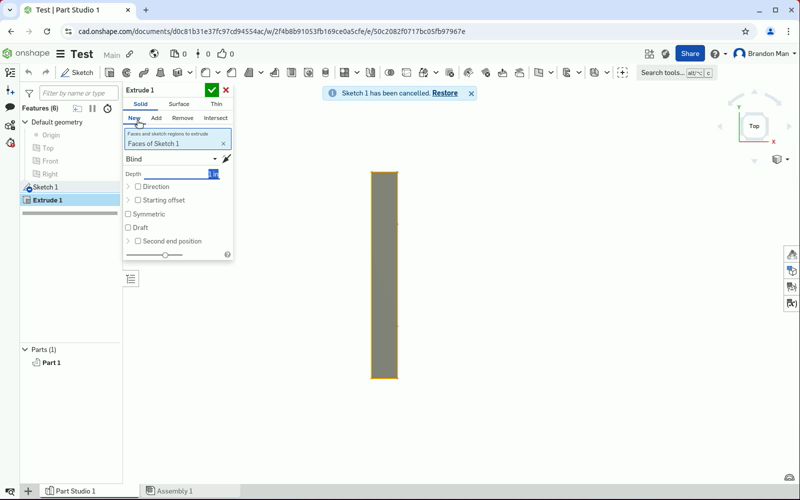
text(5.296)
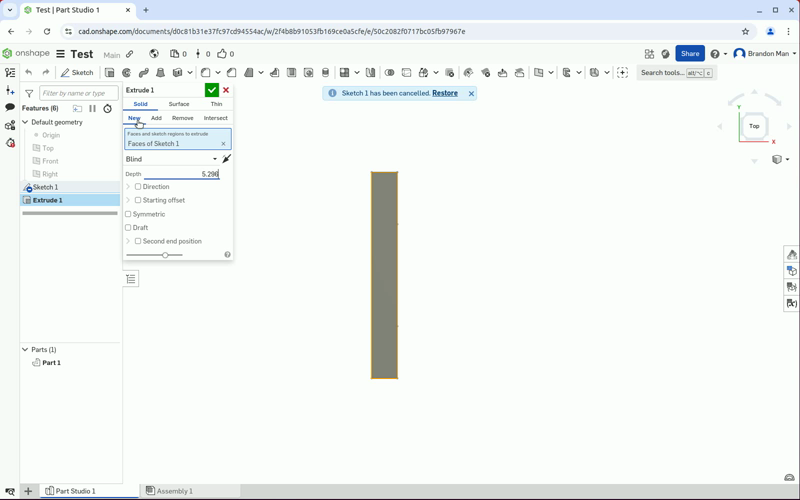
key(enter)
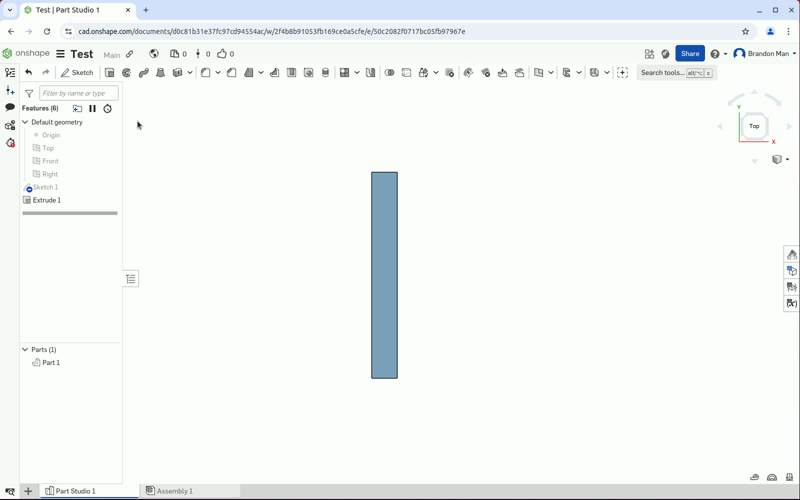
key(shift+h)
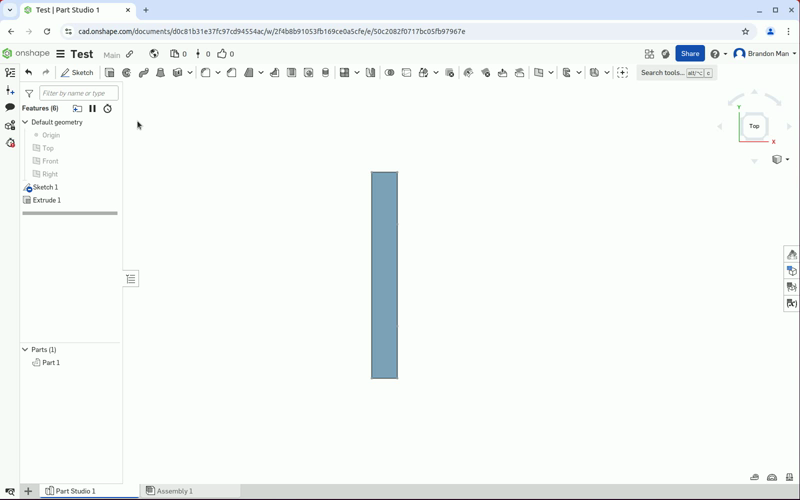
key(shift+h)
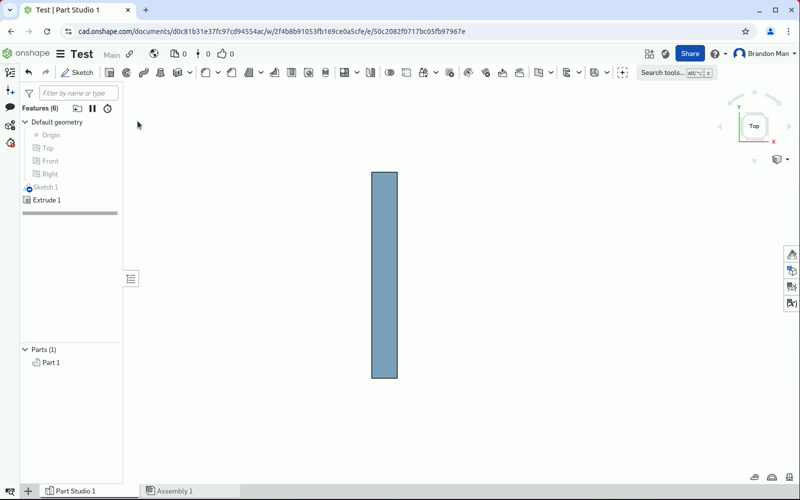
mouse_move(73, 189)
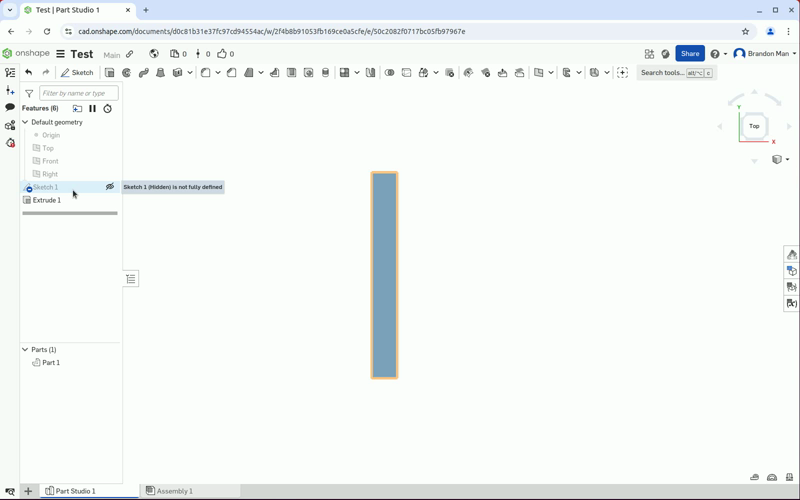
click(73, 189)
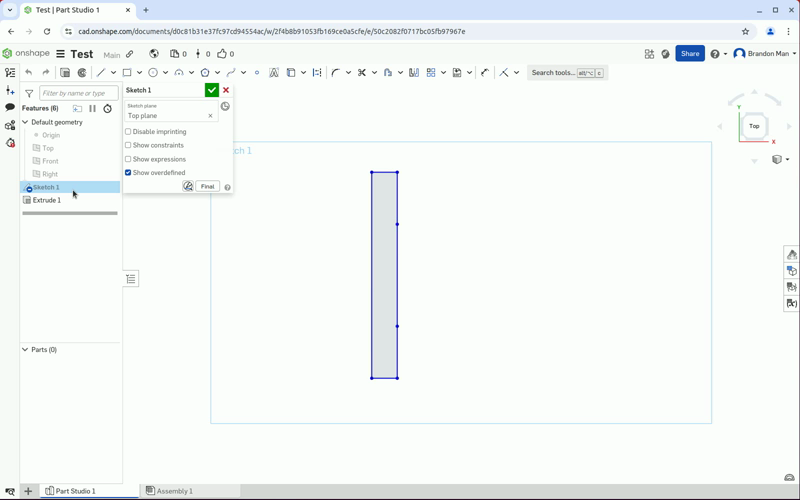
mouse_move(229, 92)
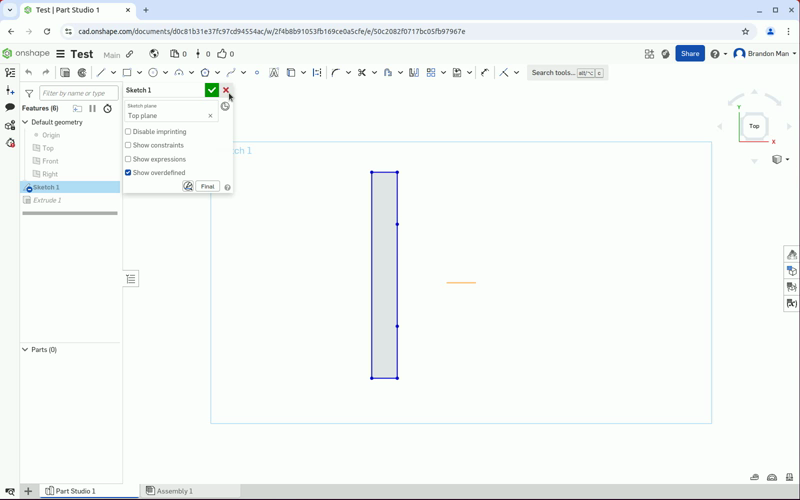
click(229, 92)
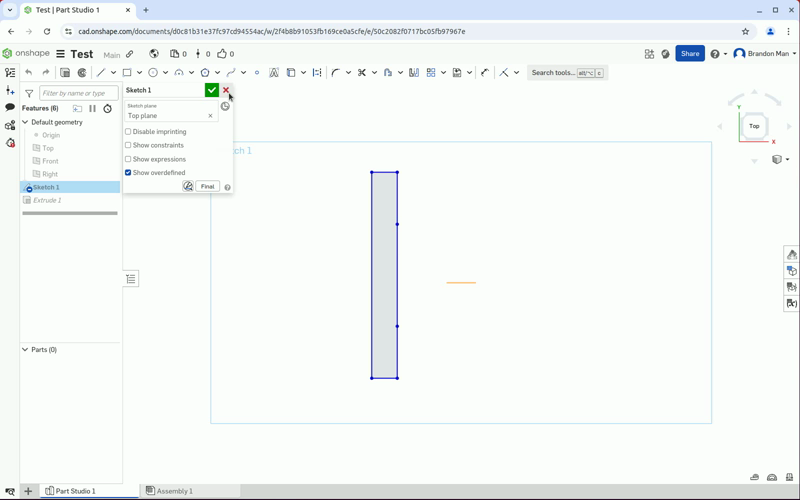
key(shift+s)
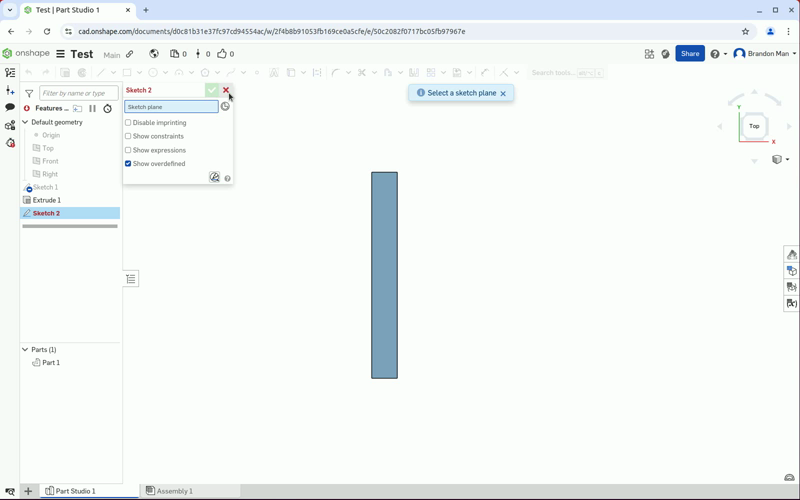
mouse_move(73, 150)
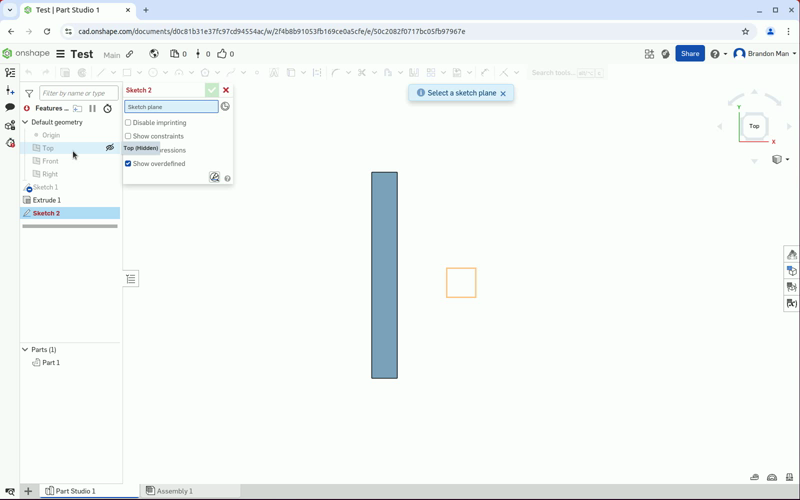
click(73, 150)
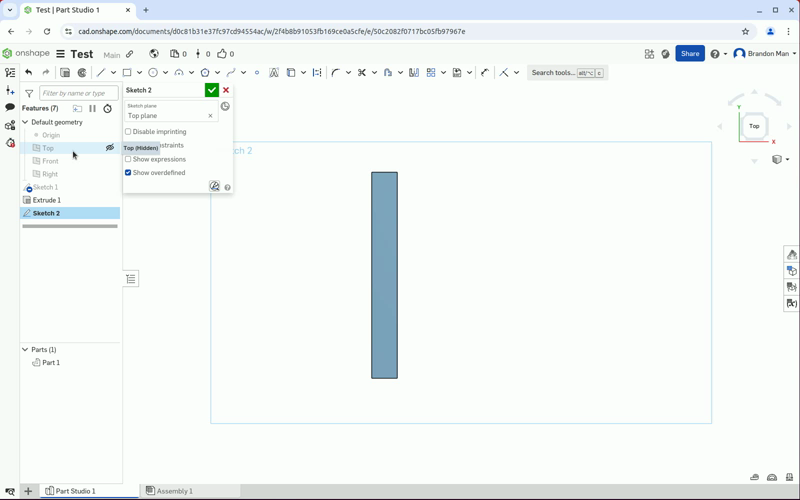
mouse_move(73, 352)
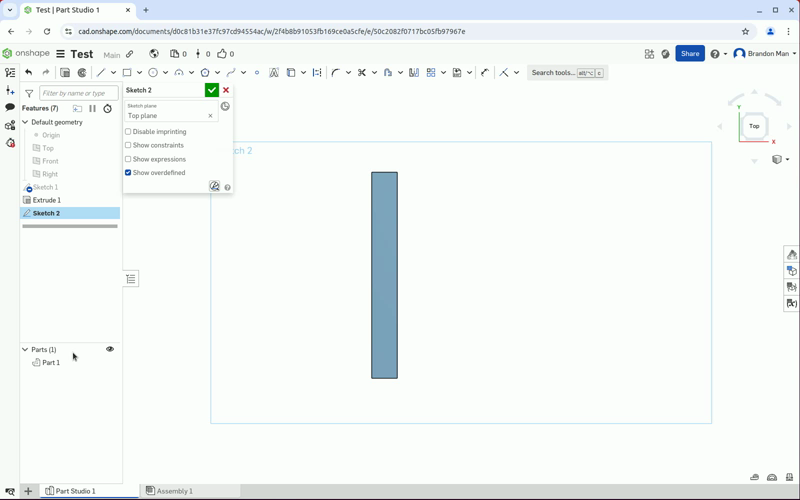
key(y)
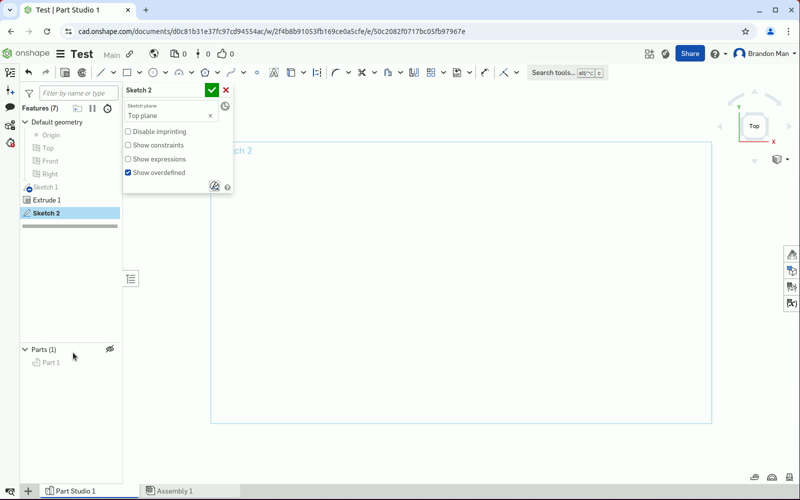
key(l)
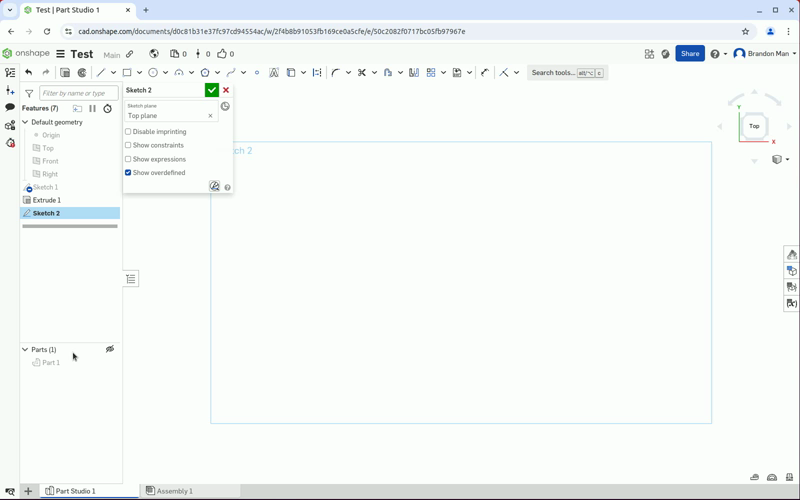
key_down(shift)
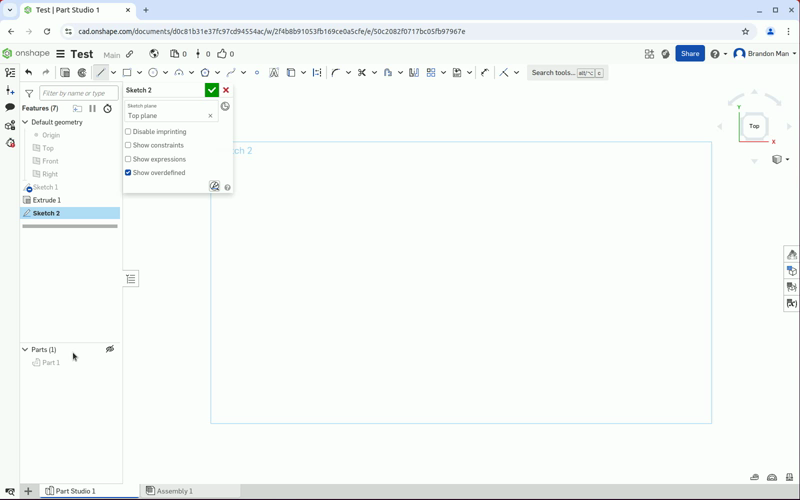
mouse_move(397, 326)
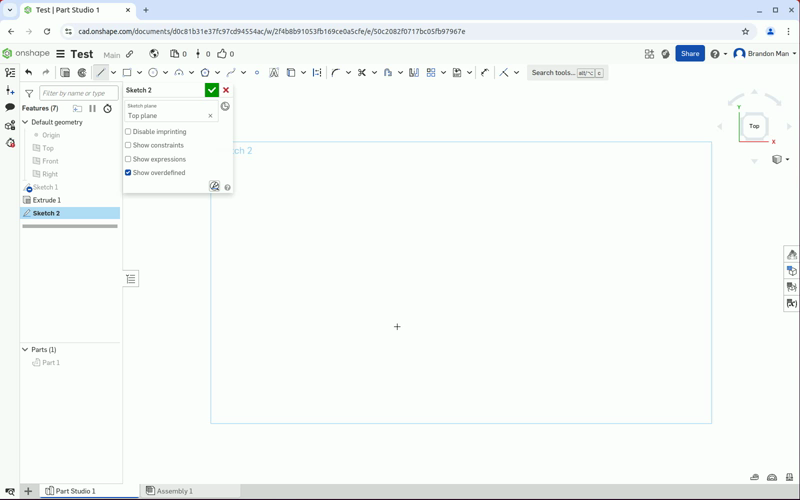
click(397, 326)
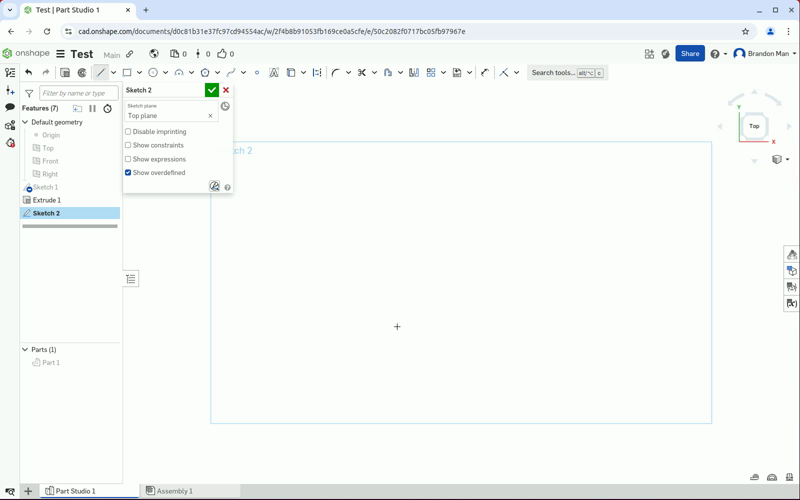
key_up(shift)
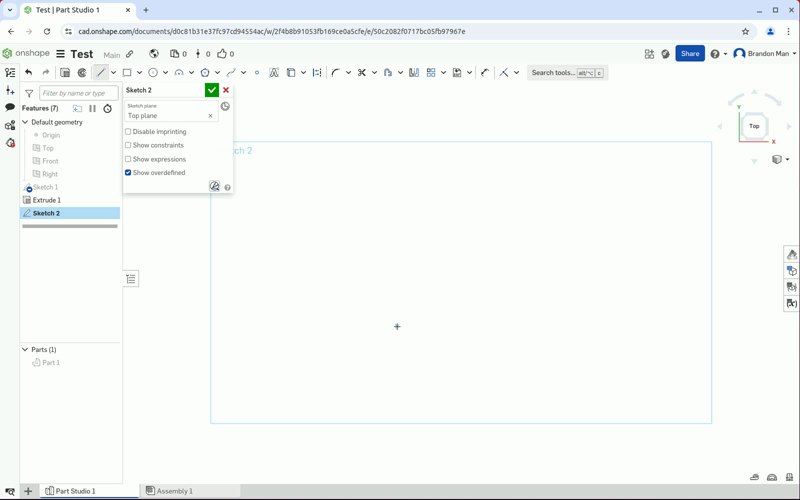
key_down(shift)
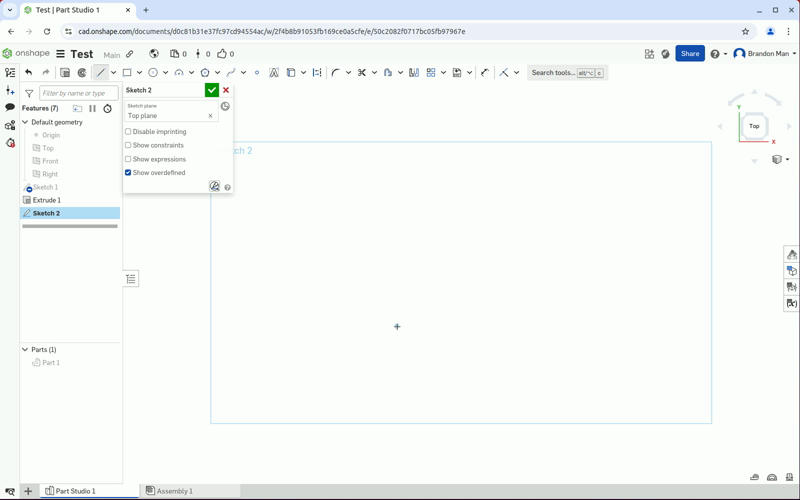
mouse_move(427, 326)
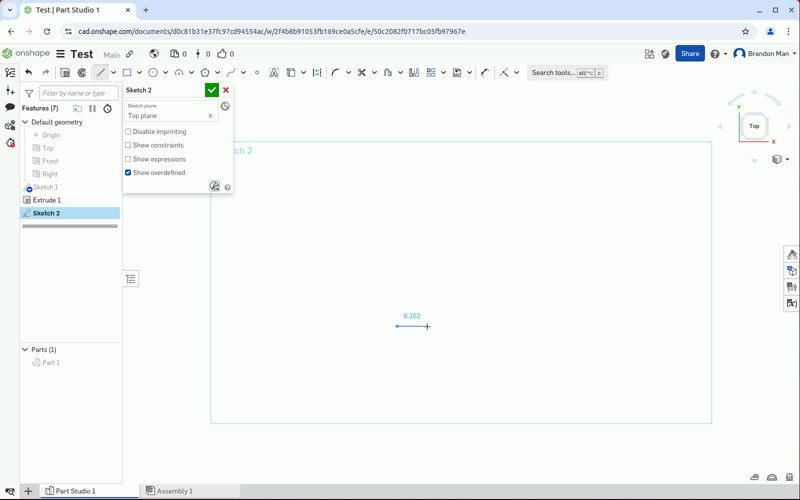
mouse_move(412, 335)
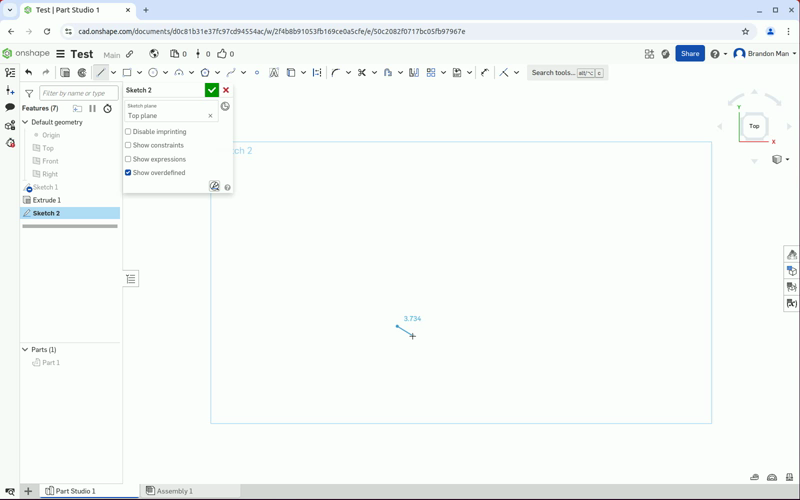
click(412, 335)
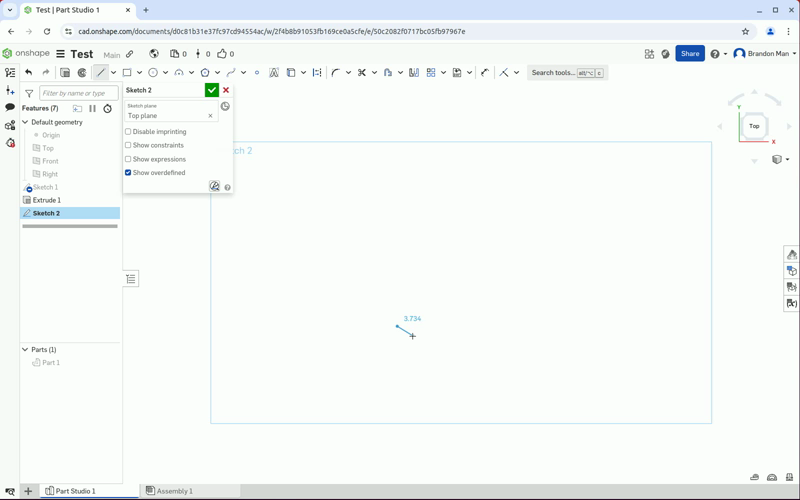
key_up(shift)
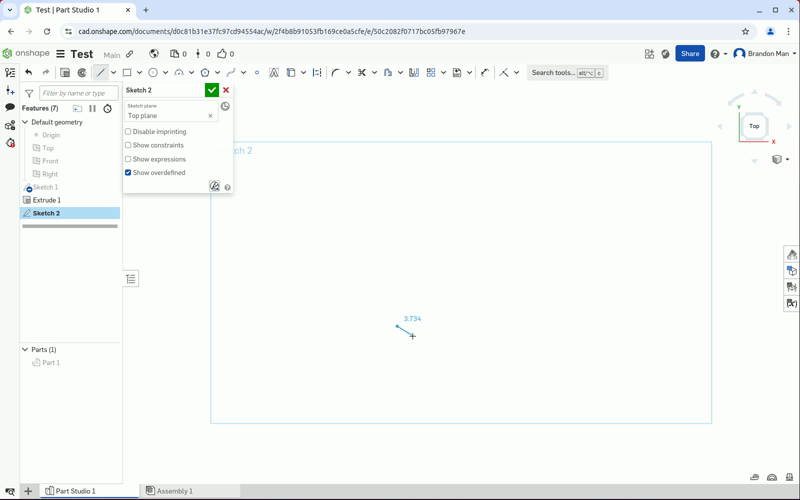
key_down(shift)
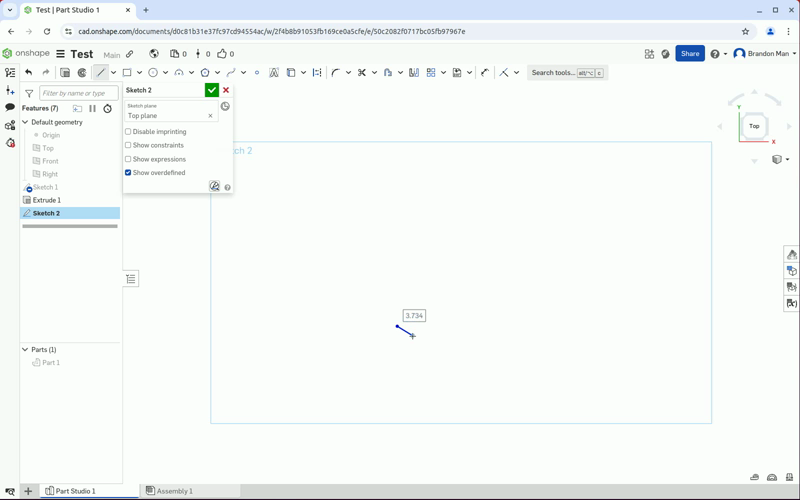
mouse_move(412, 213)
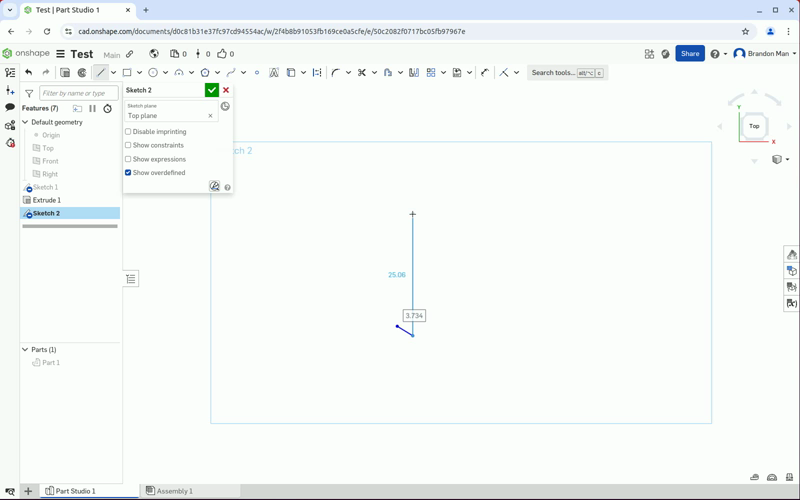
click(412, 213)
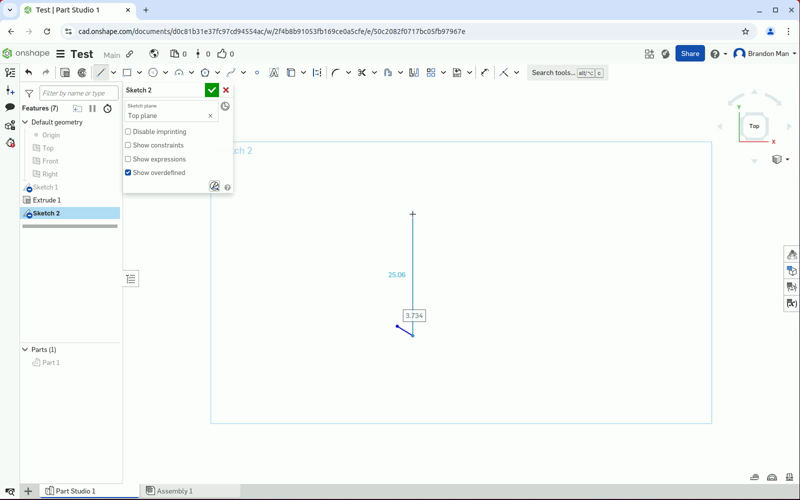
key_up(shift)
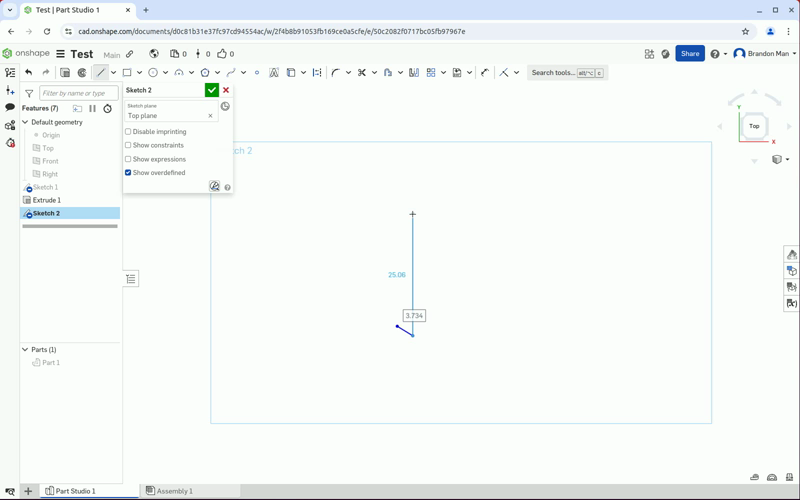
key_down(shift)
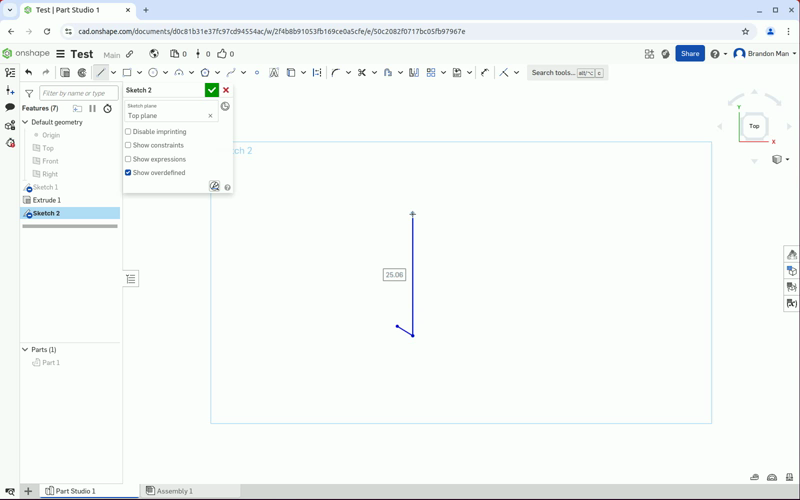
mouse_move(442, 213)
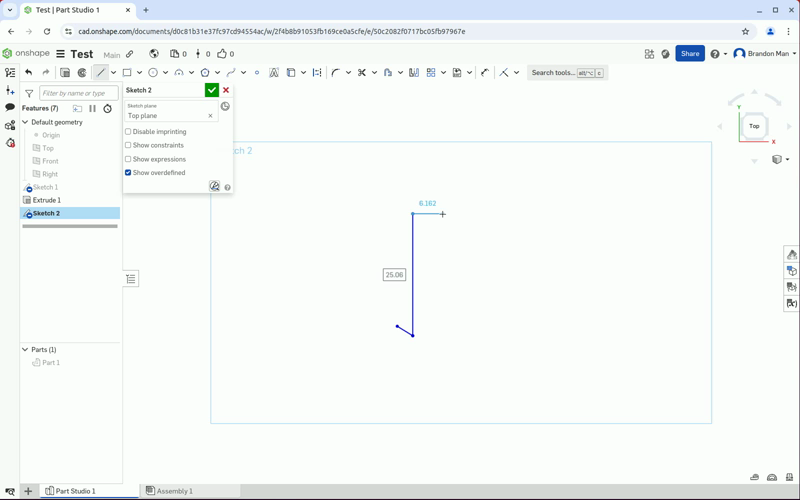
mouse_move(397, 223)
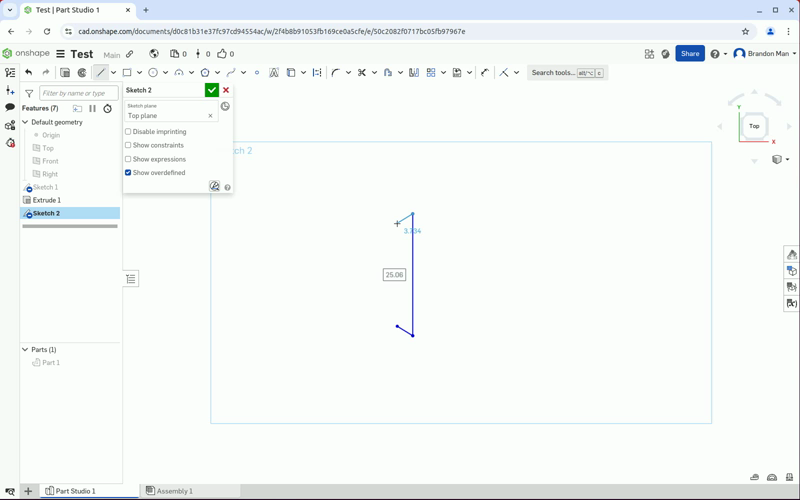
click(397, 223)
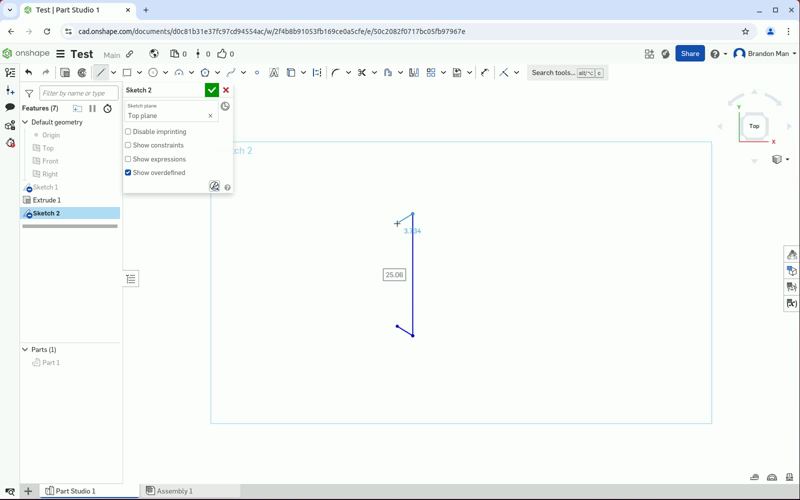
key_up(shift)
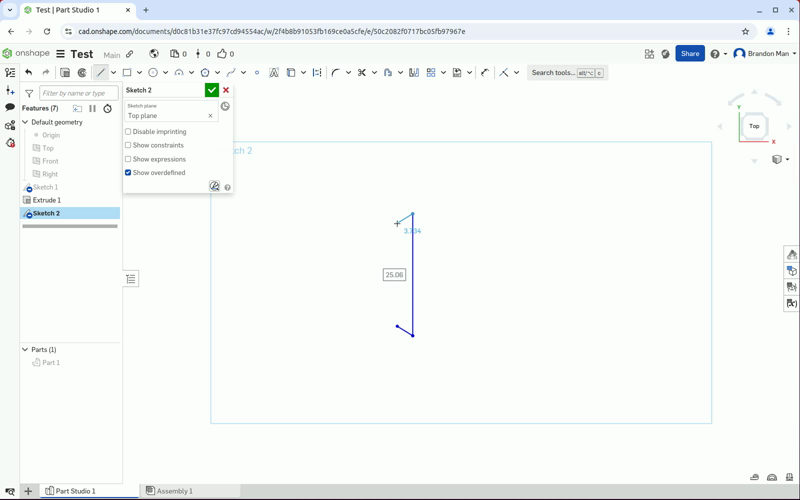
key_down(shift)
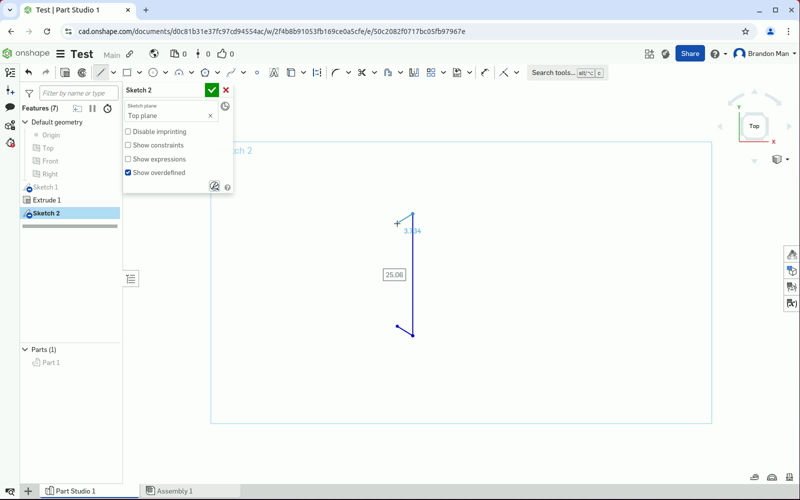
mouse_move(397, 326)
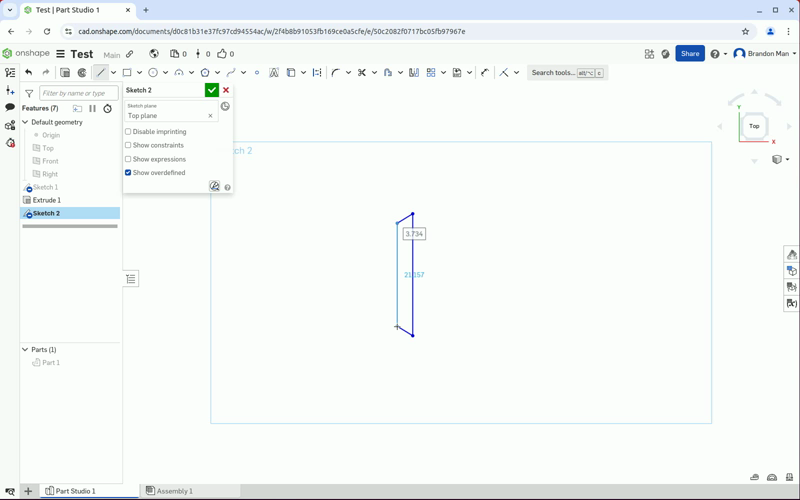
key_up(shift)
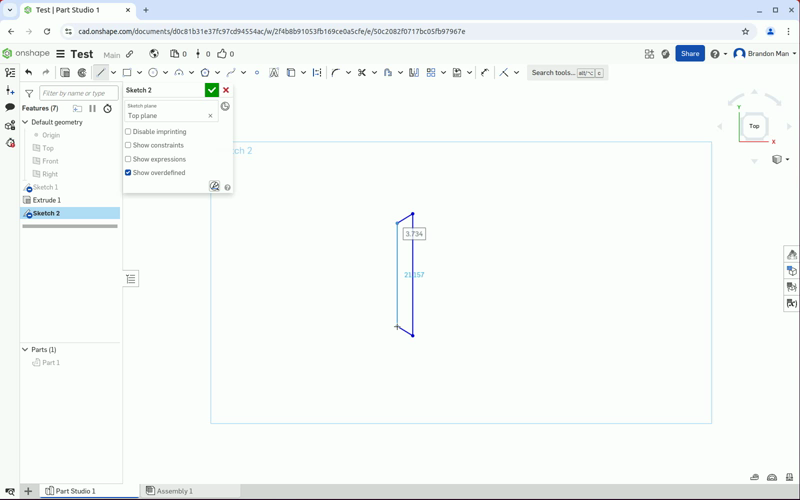
click(397, 326)
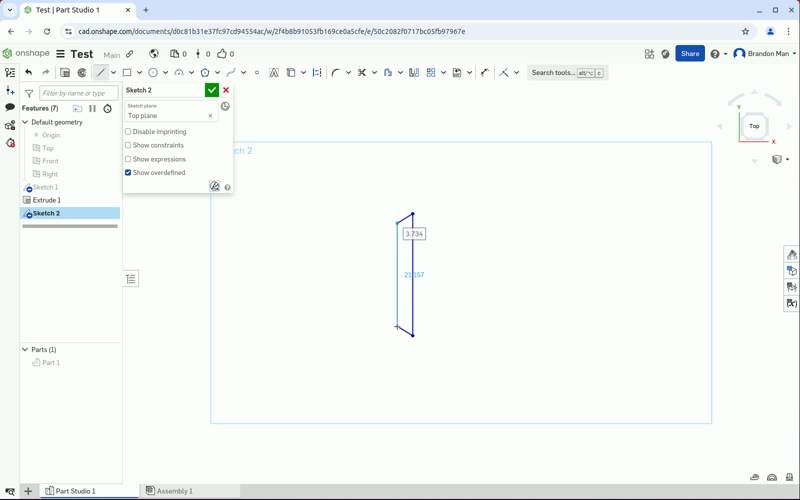
key(esc)
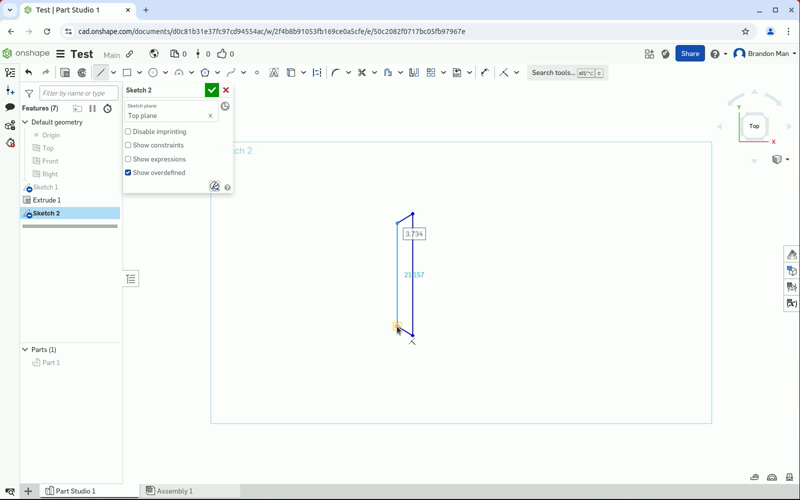
mouse_move(402, 268)
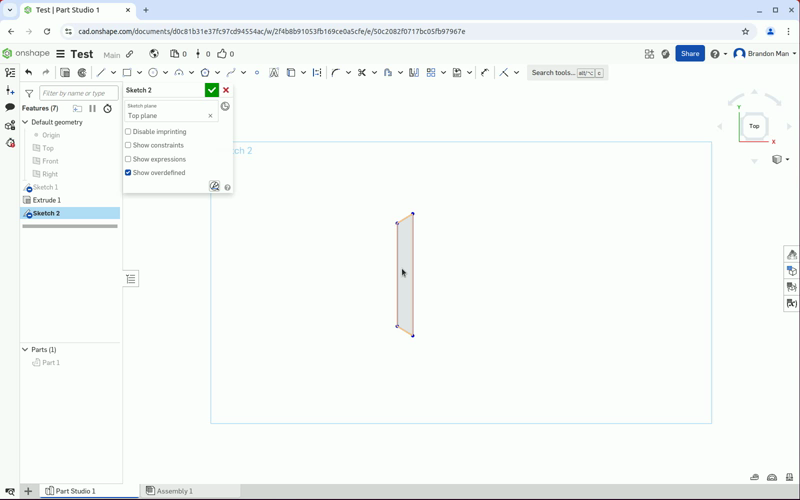
scroll(6)
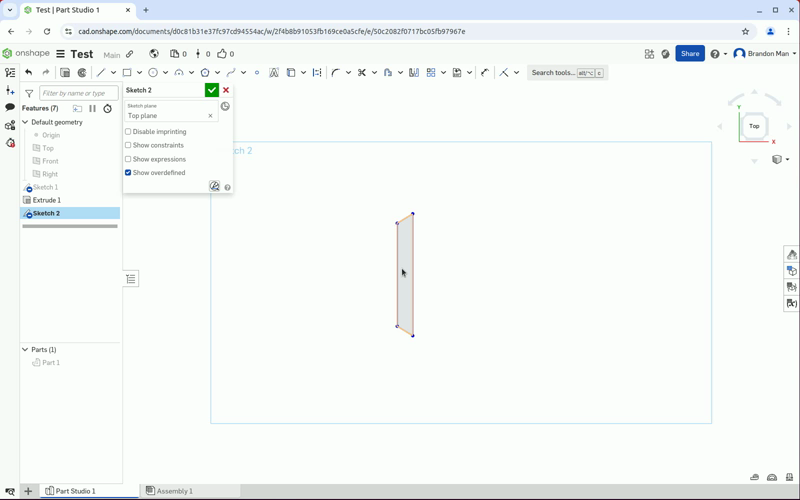
scroll(6)
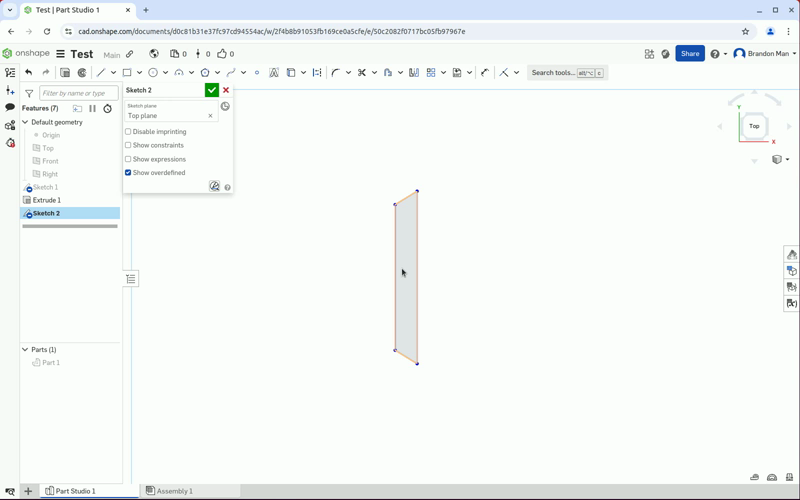
scroll(6)
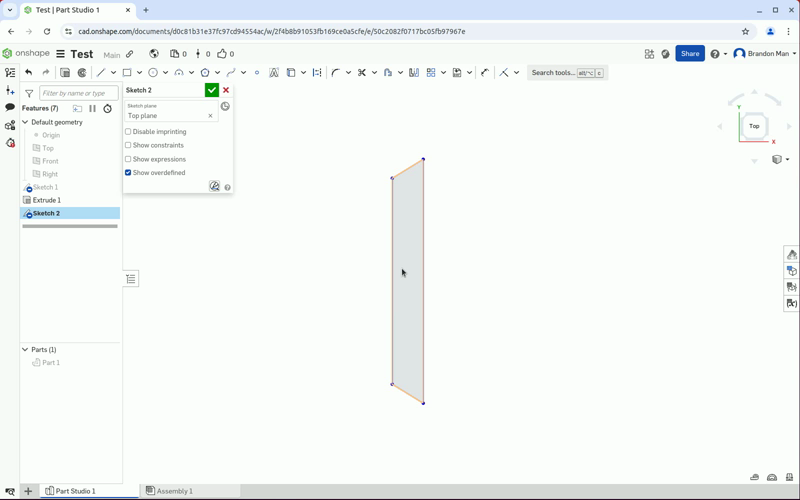
scroll(6)
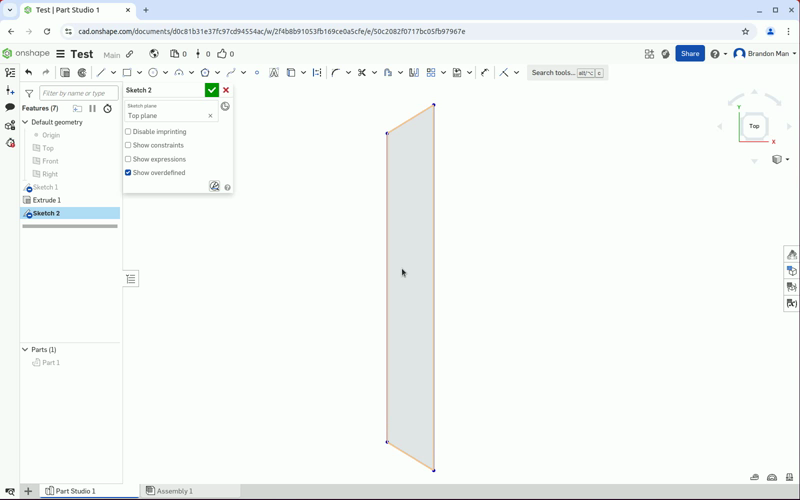
scroll(6)
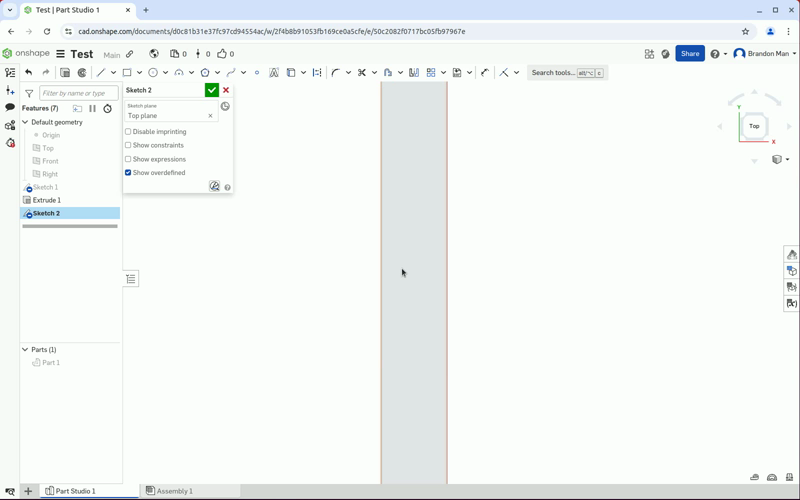
scroll(6)
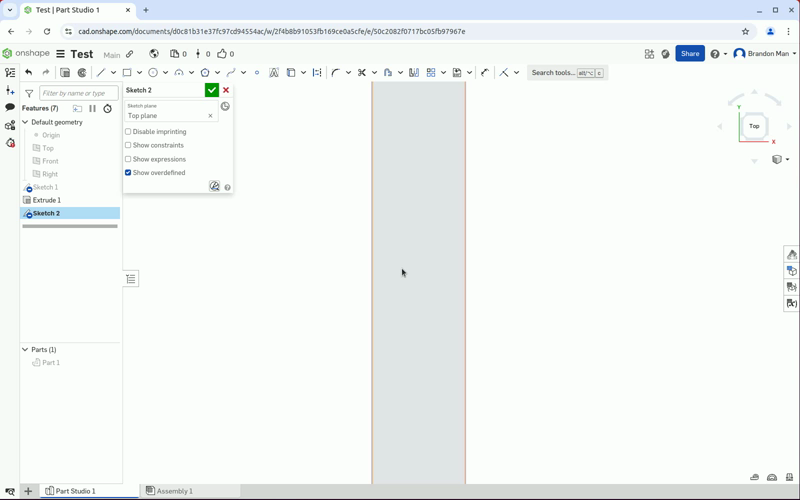
scroll(6)
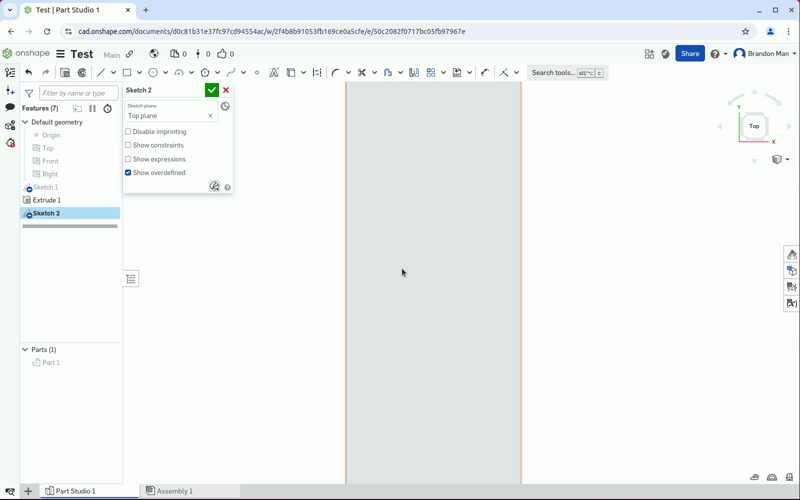
click(402, 268)
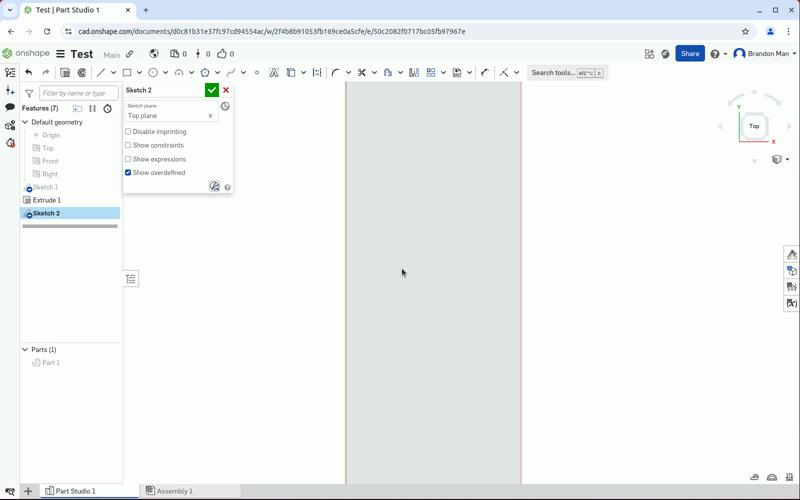
scroll(-6)
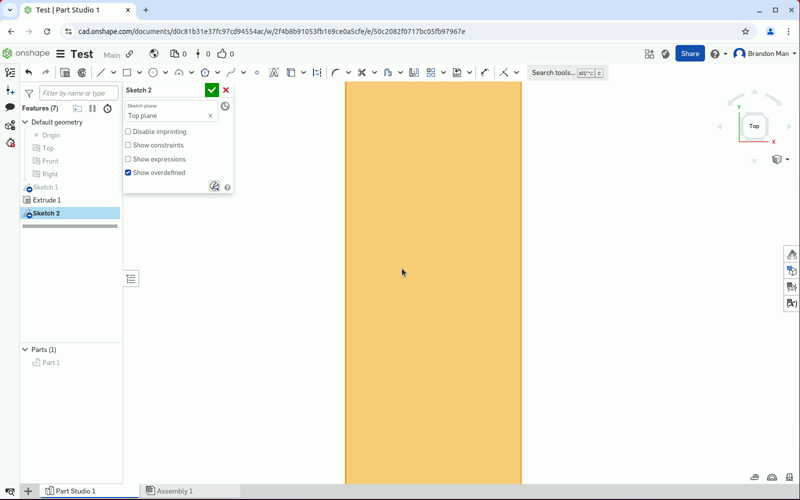
scroll(-6)
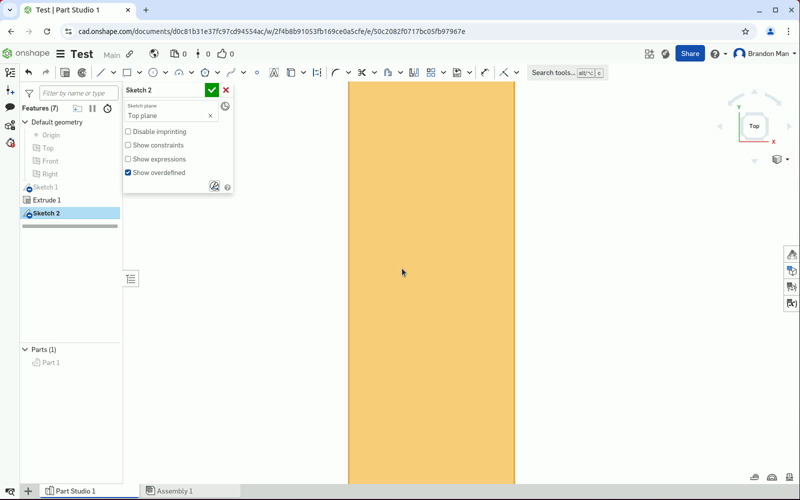
scroll(-6)
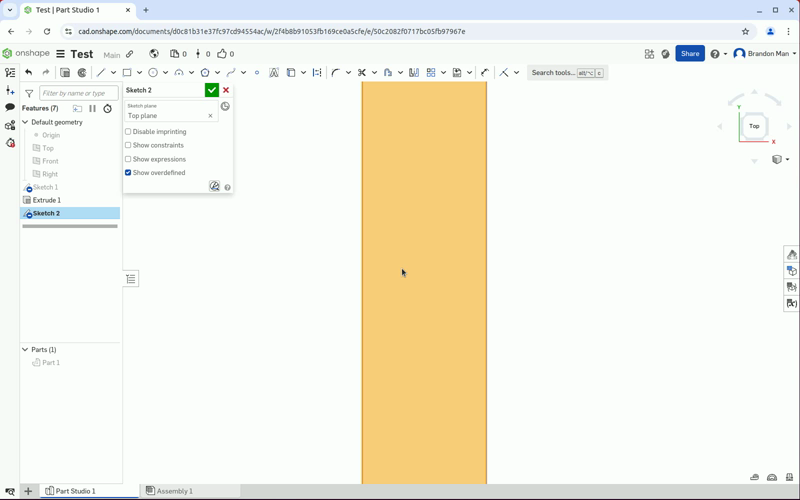
scroll(-6)
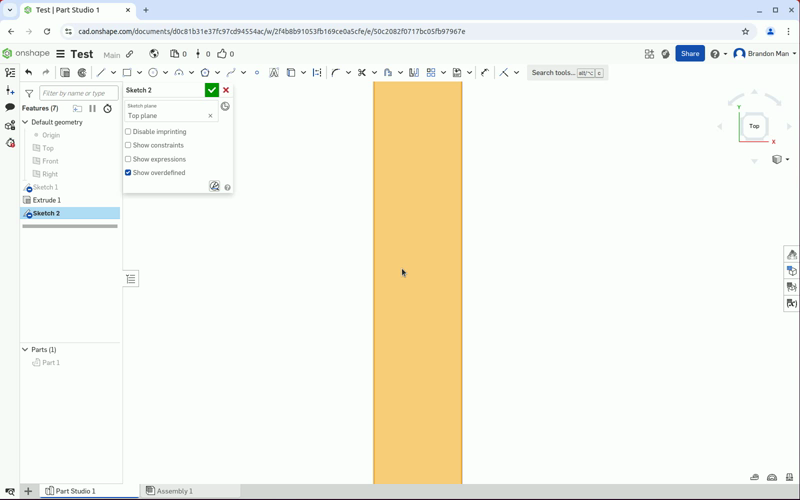
scroll(-6)
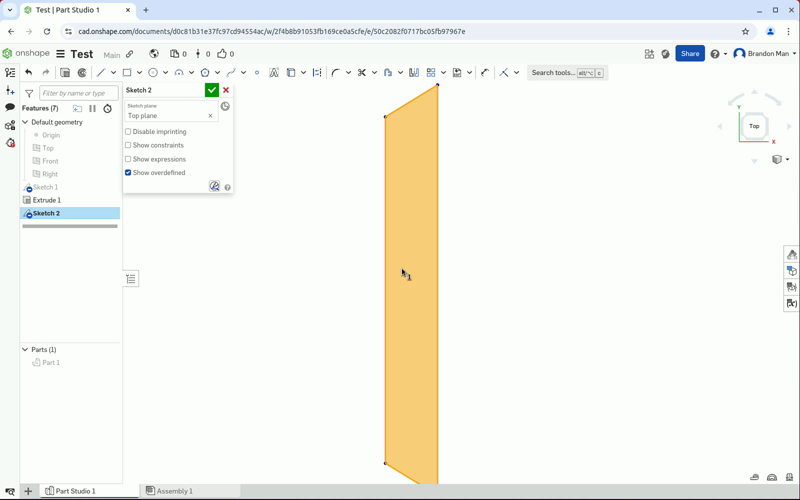
scroll(-6)
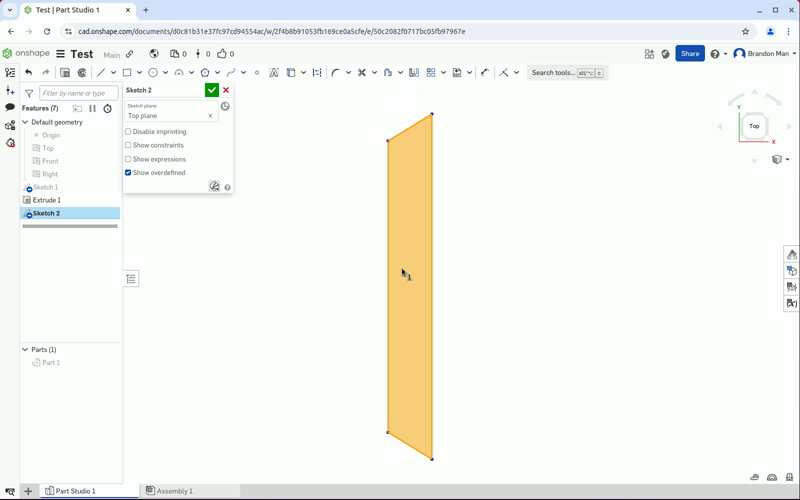
scroll(-6)
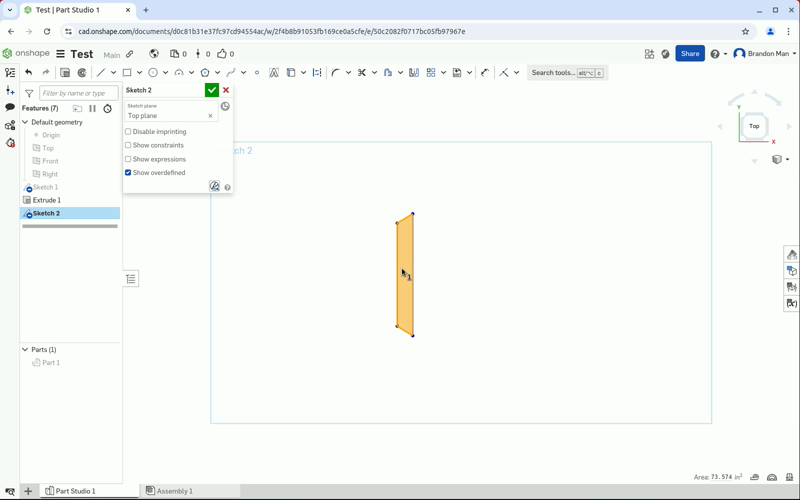
mouse_move(73, 352)
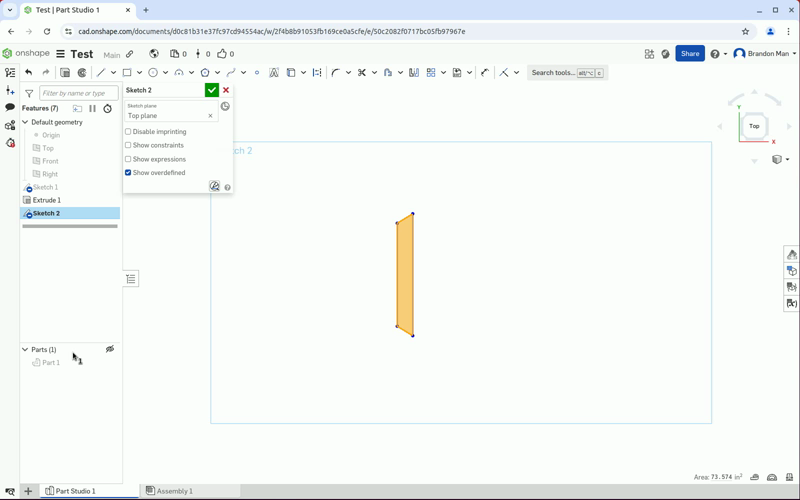
key(shift+y)
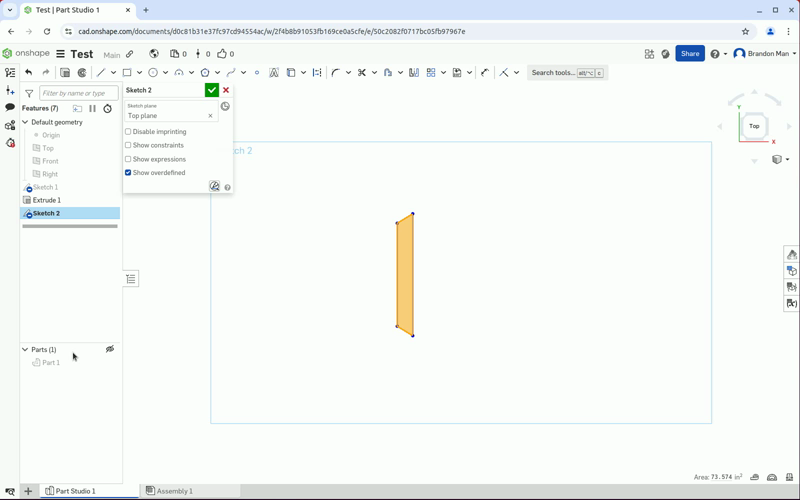
key(shift+e)
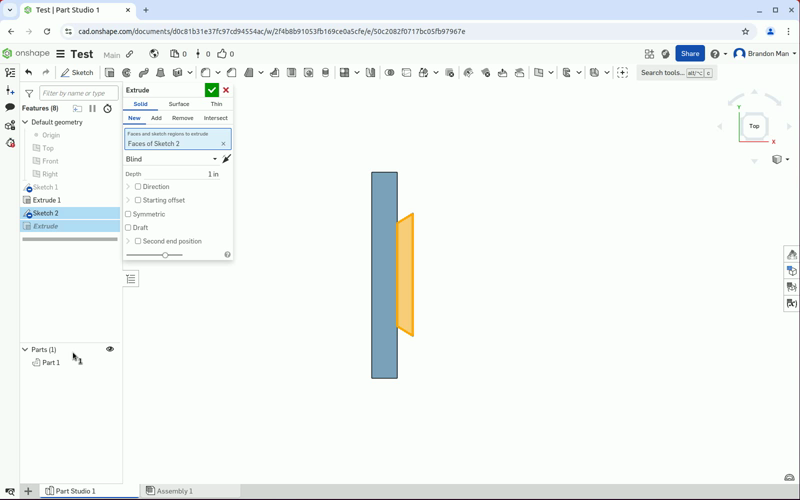
mouse_move(143, 106)
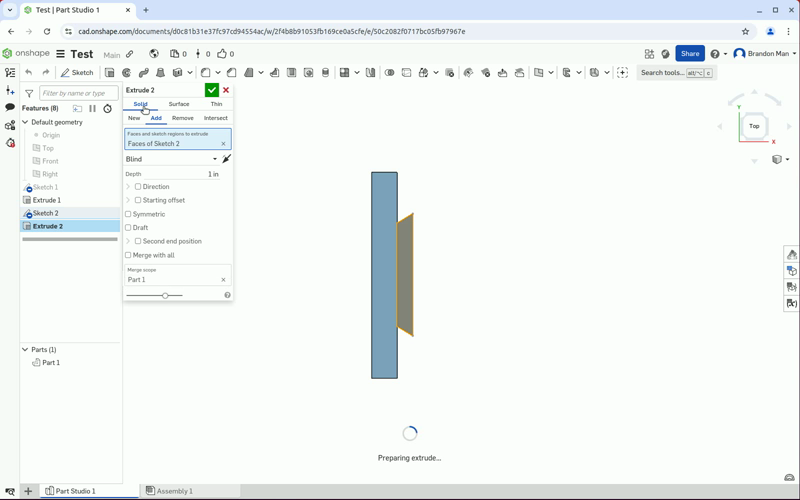
click(143, 106)
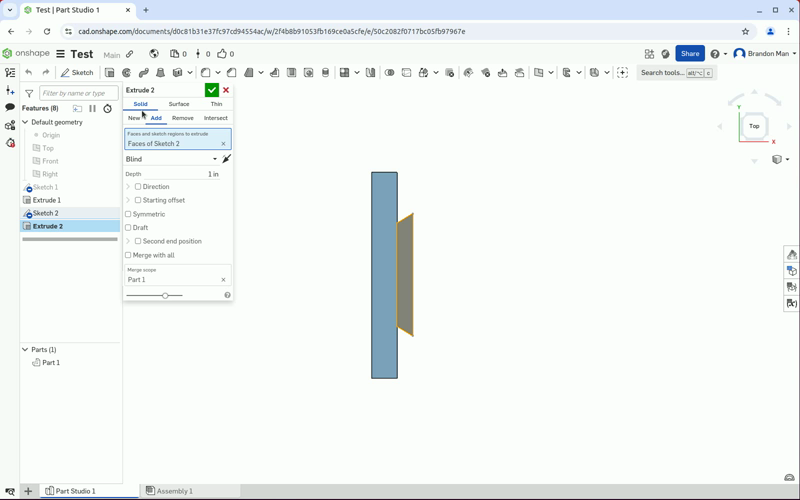
mouse_move(137, 120)
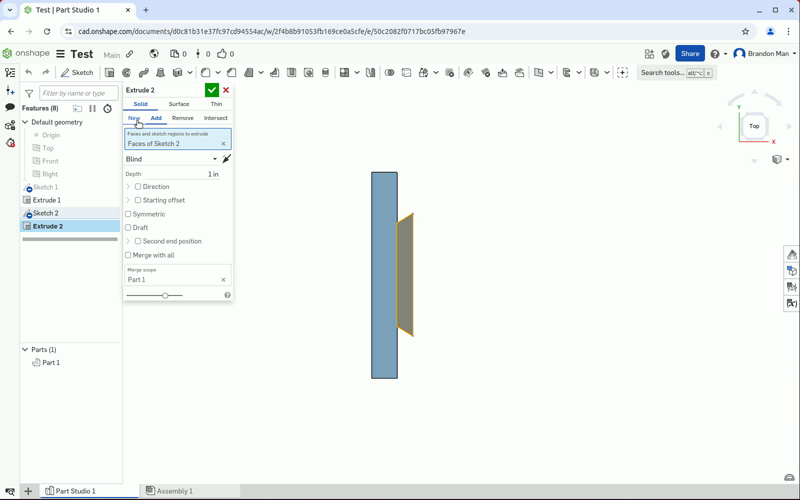
click(137, 120)
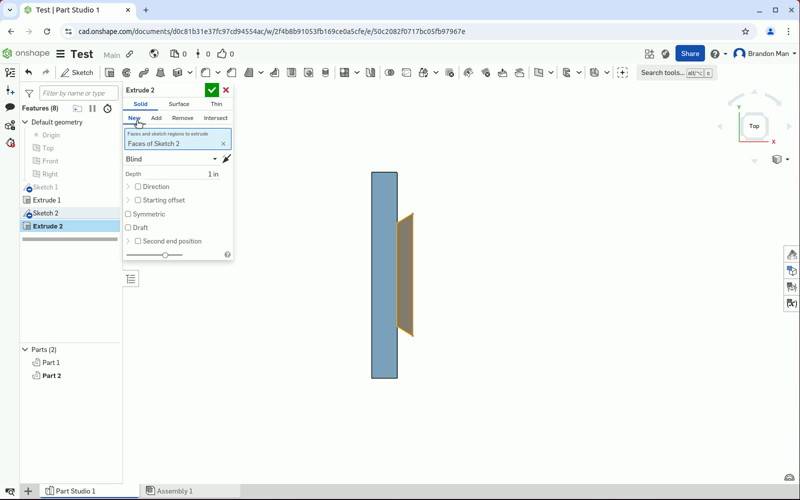
key(tab, 4)
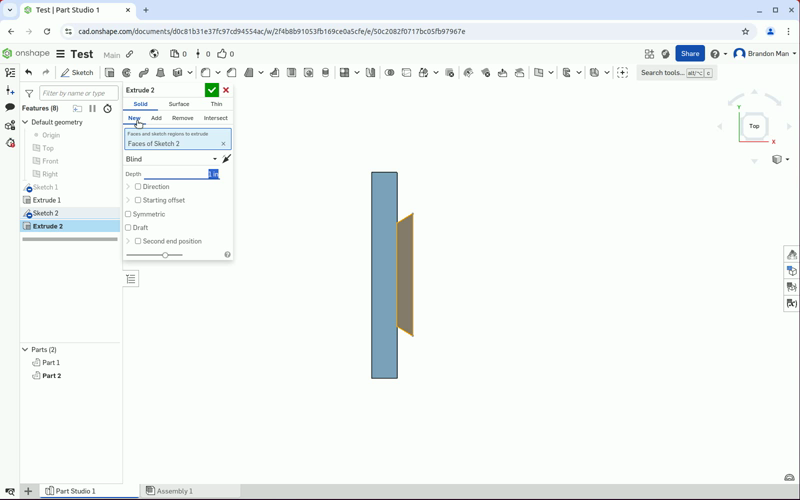
text(5.296)
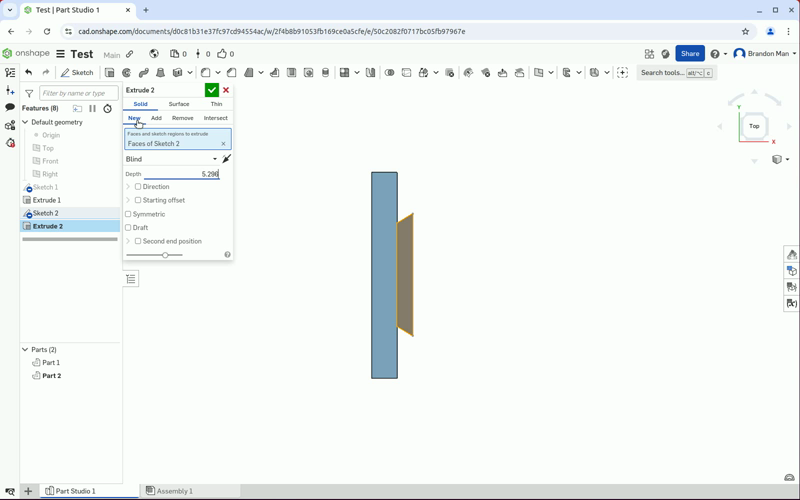
key(enter)
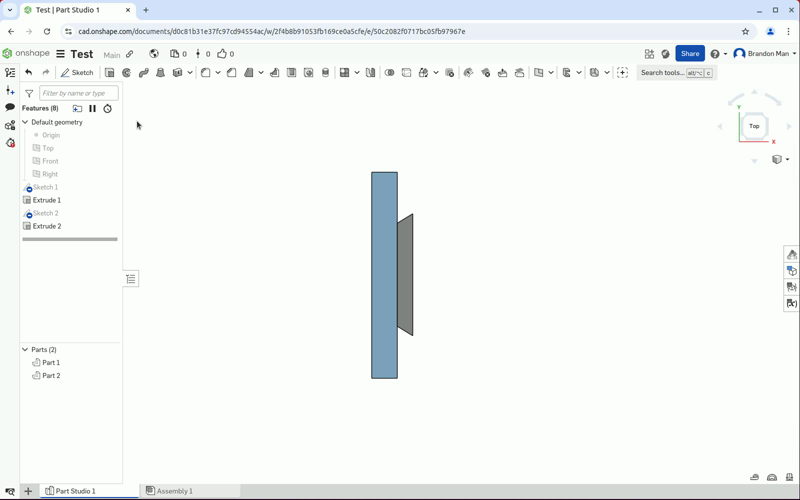
key(shift+h)
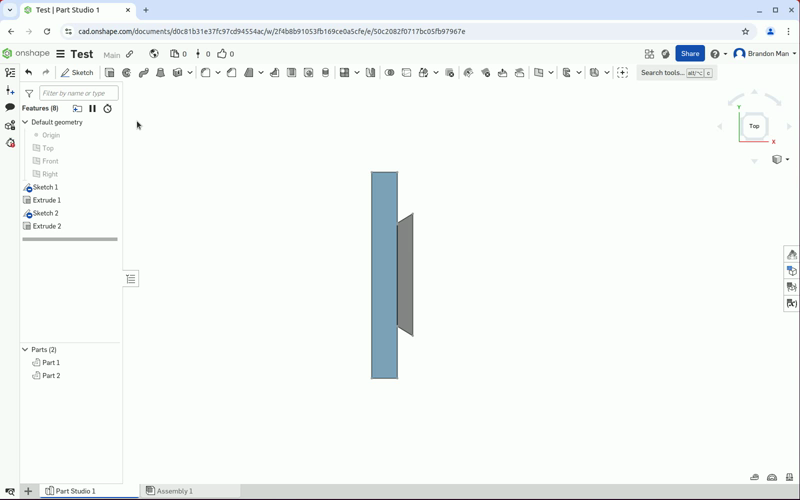
key(shift+h)
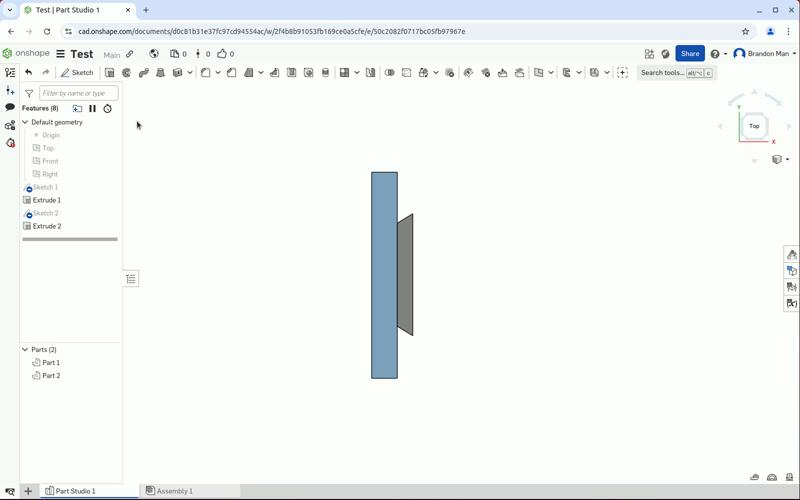
mouse_move(73, 189)
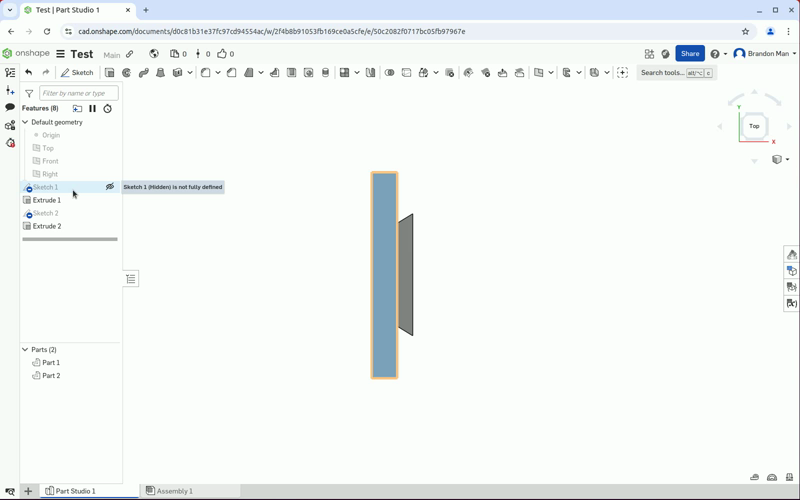
click(73, 189)
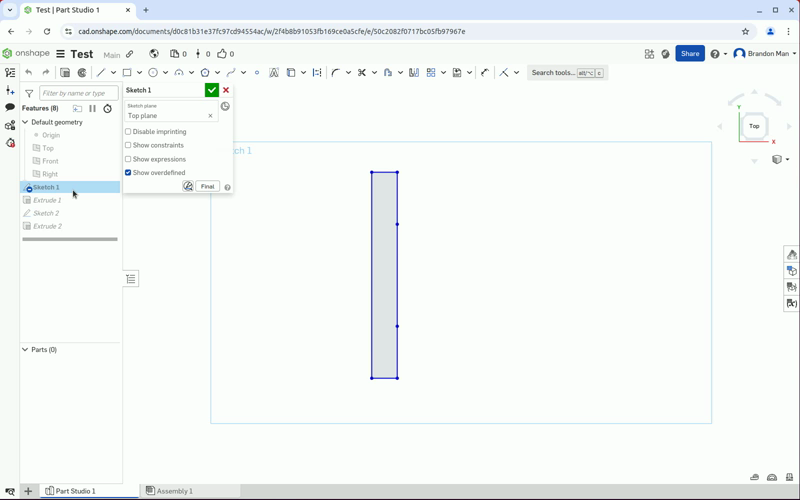
mouse_move(229, 92)
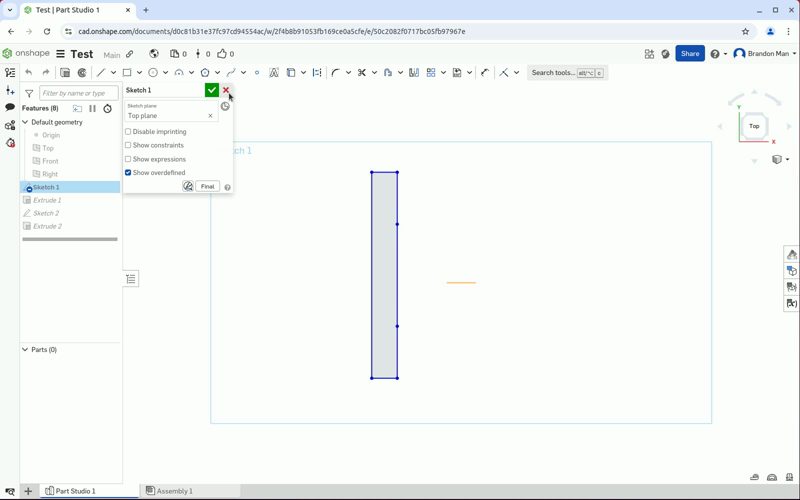
click(229, 92)
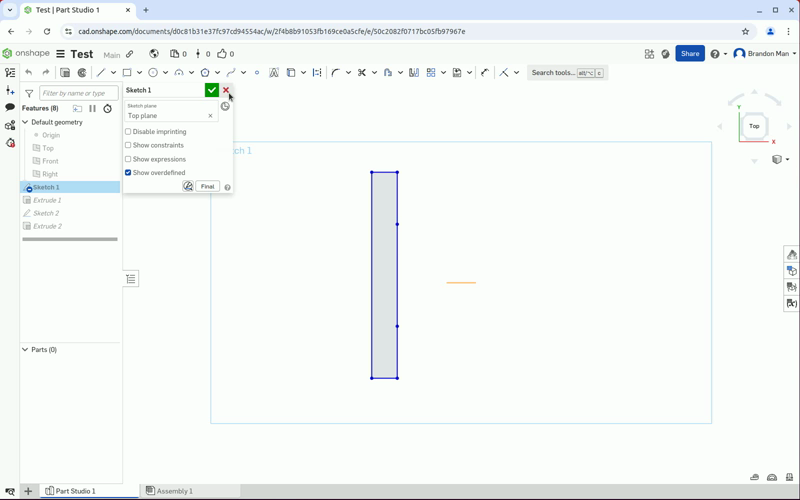
key(shift+s)
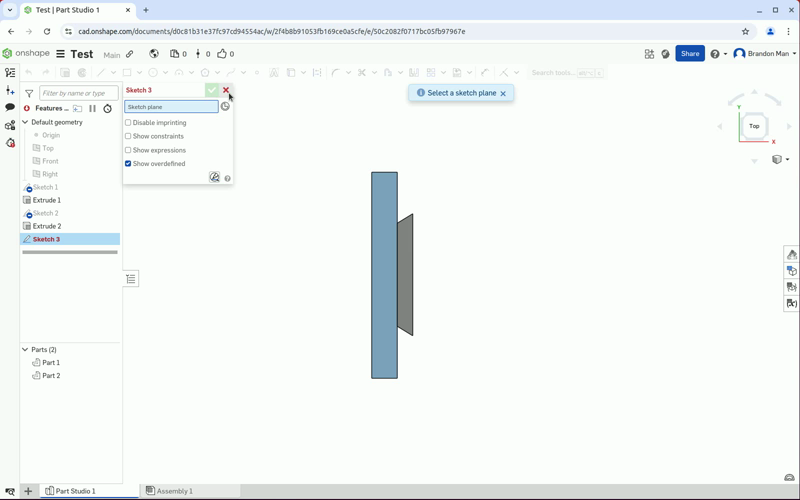
mouse_move(73, 150)
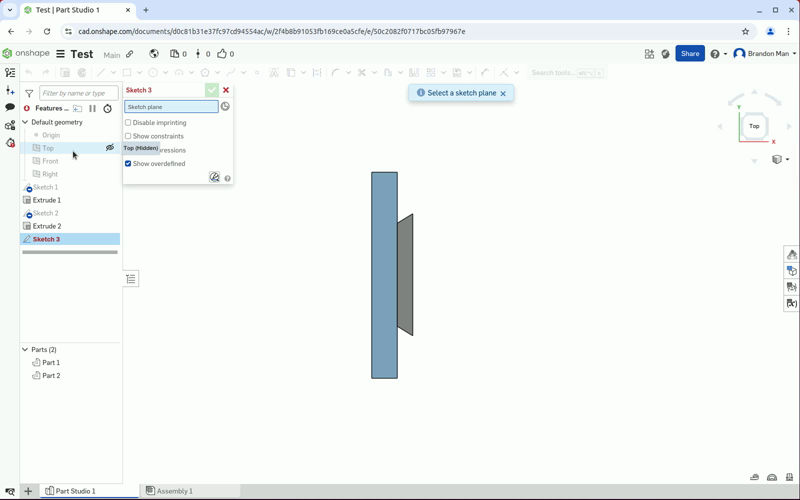
click(73, 150)
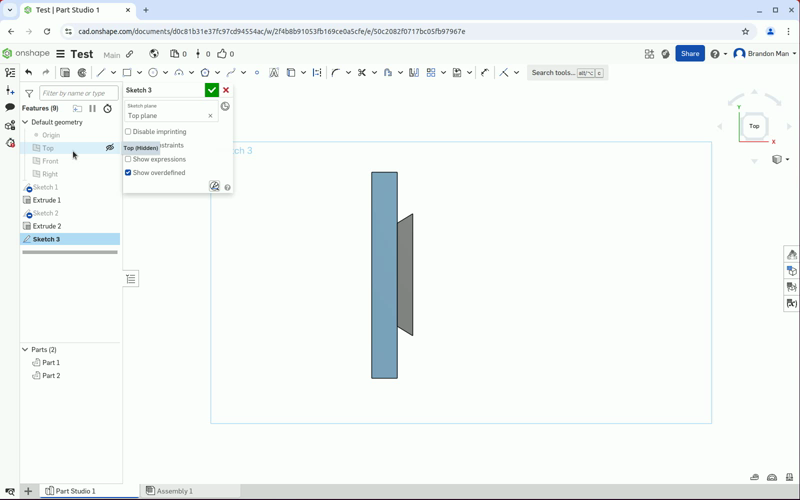
mouse_move(73, 352)
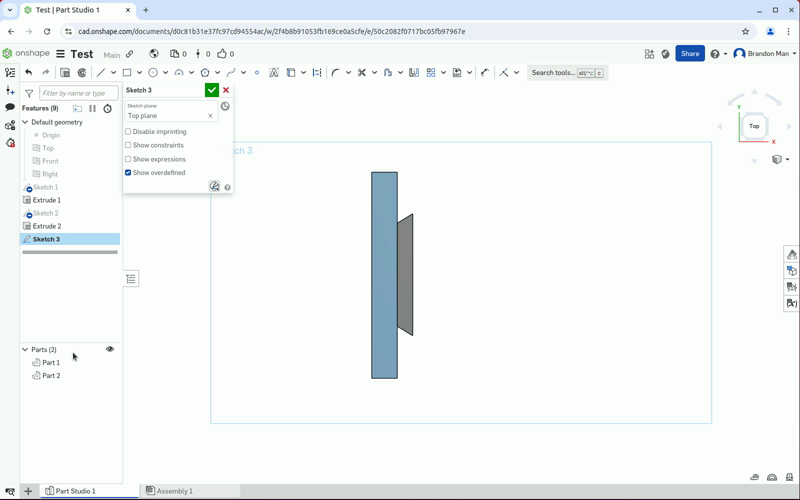
key(y)
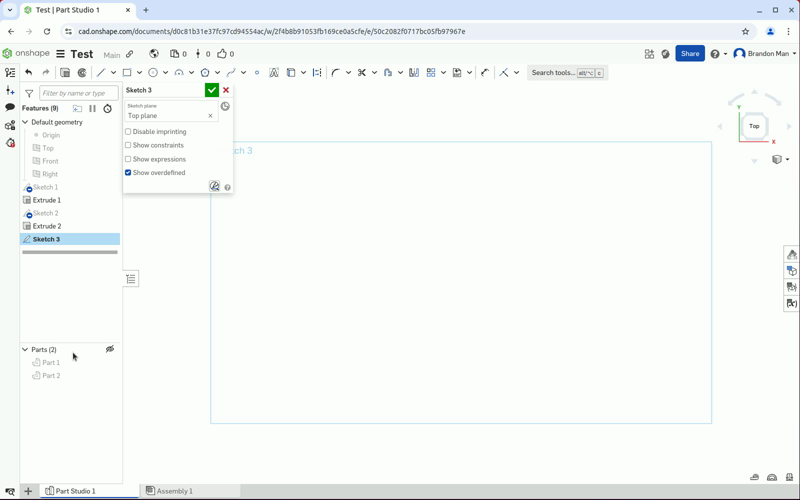
key(l)
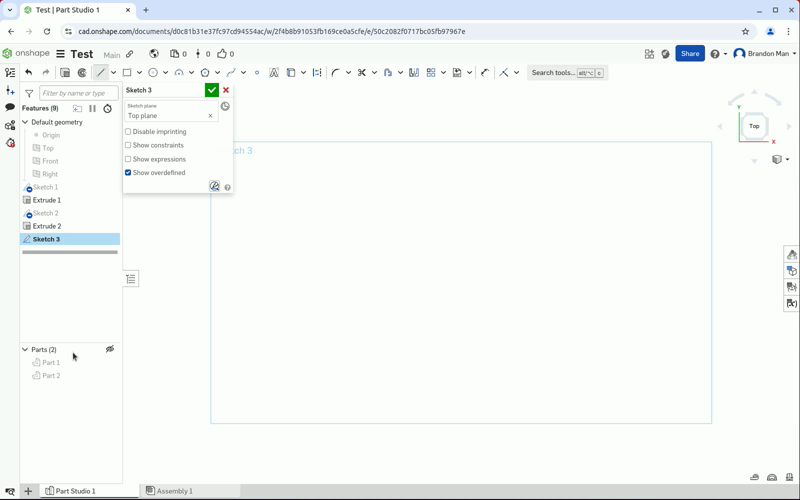
key_down(shift)
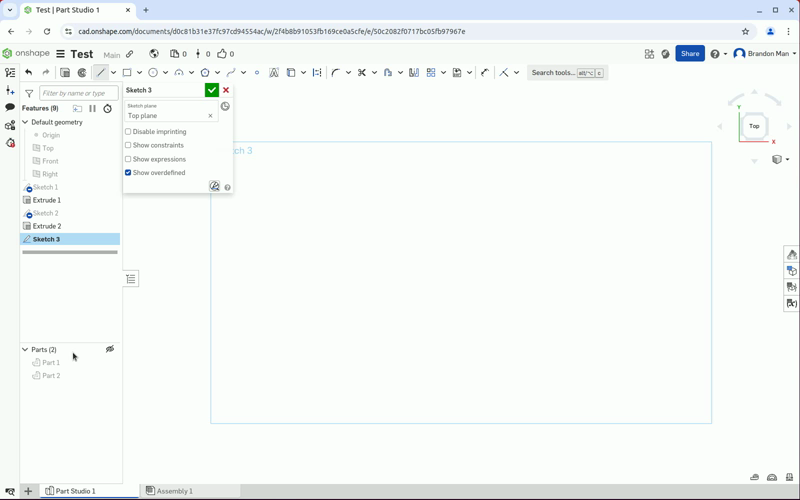
mouse_move(443, 376)
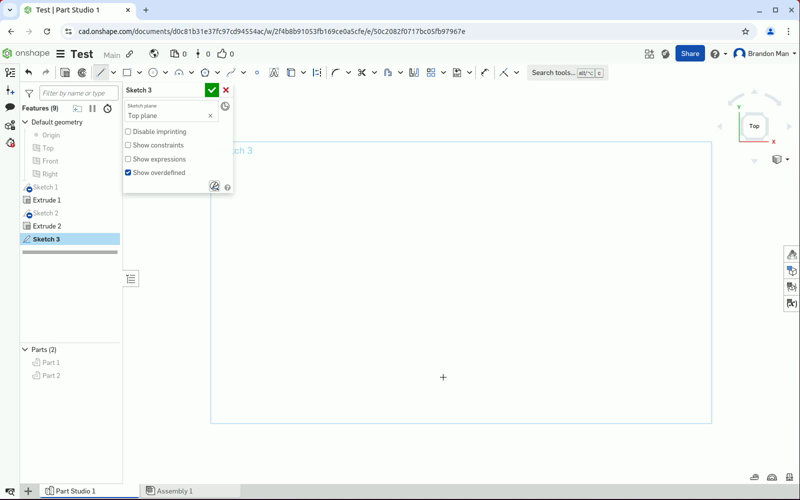
click(443, 376)
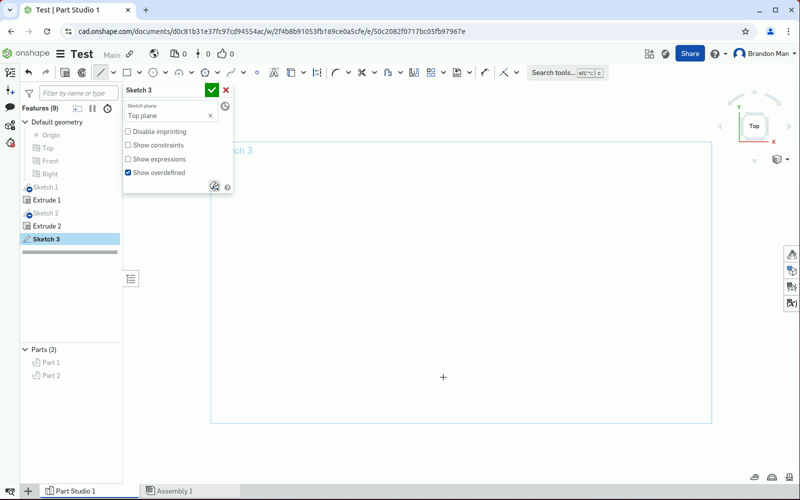
key_up(shift)
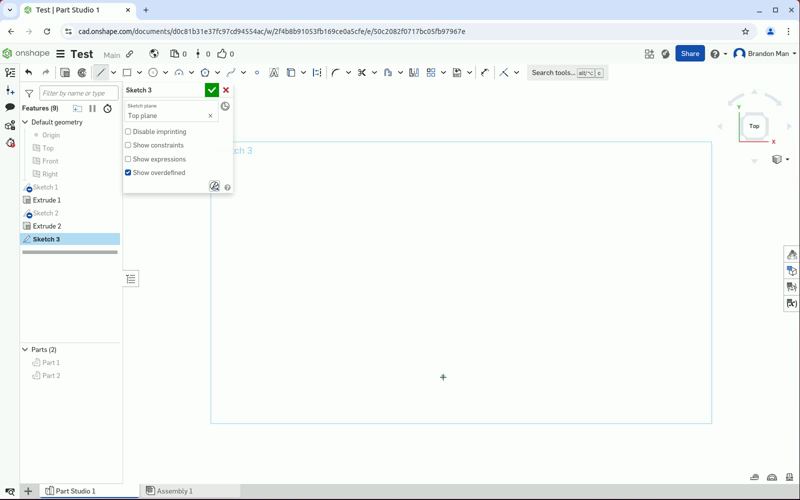
key_down(shift)
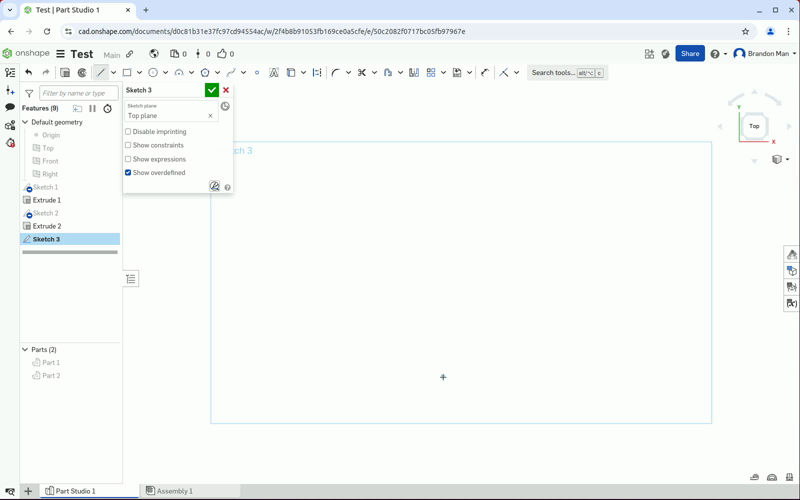
mouse_move(473, 376)
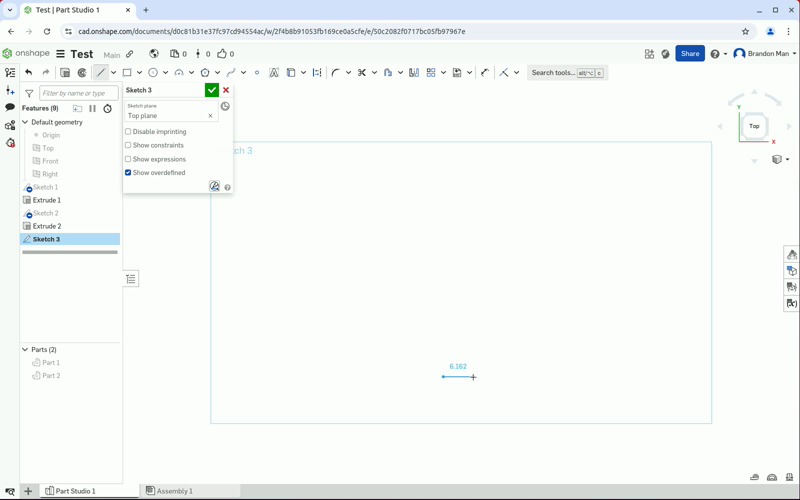
mouse_move(480, 376)
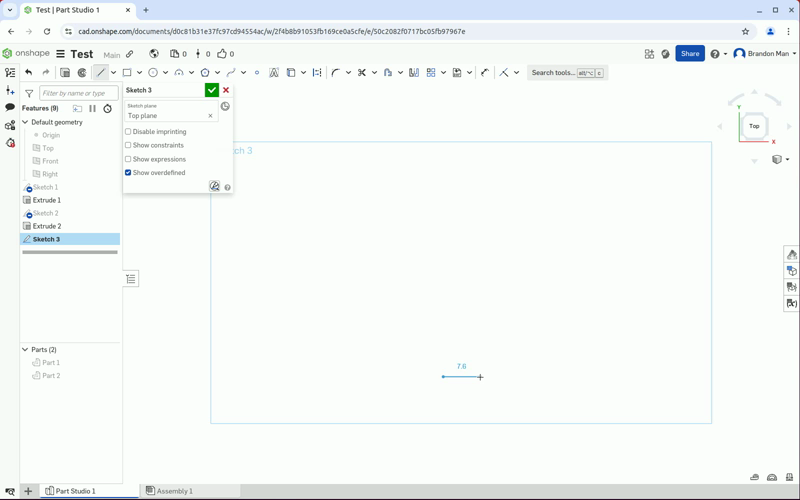
click(480, 376)
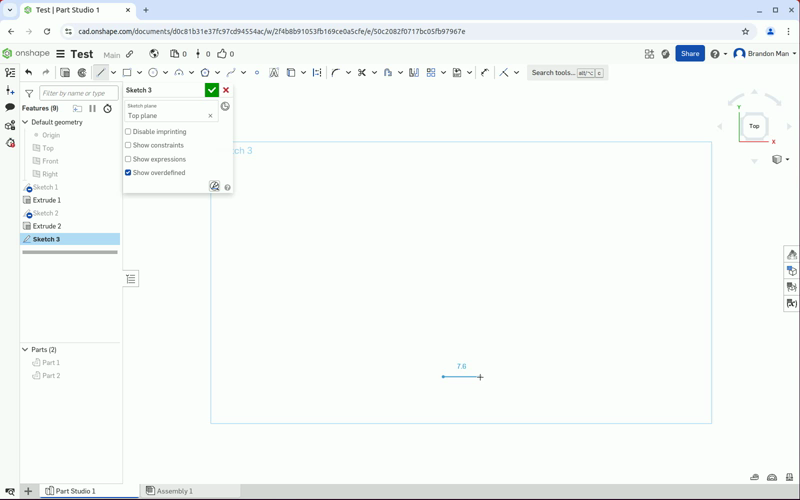
key_up(shift)
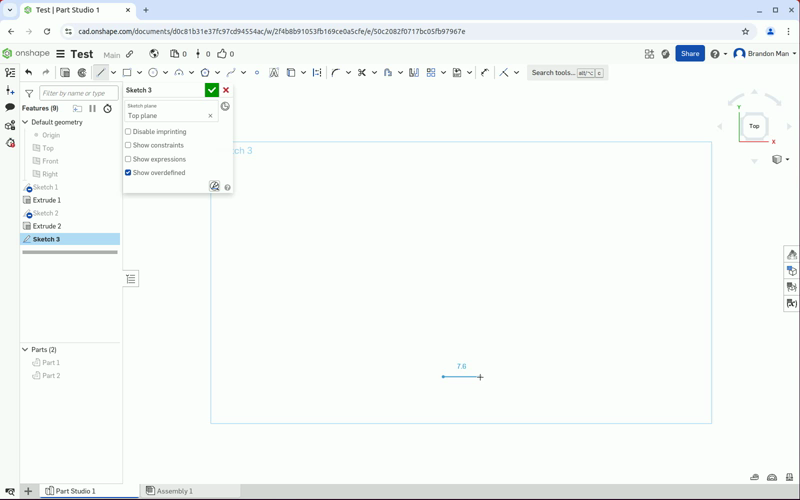
key_down(shift)
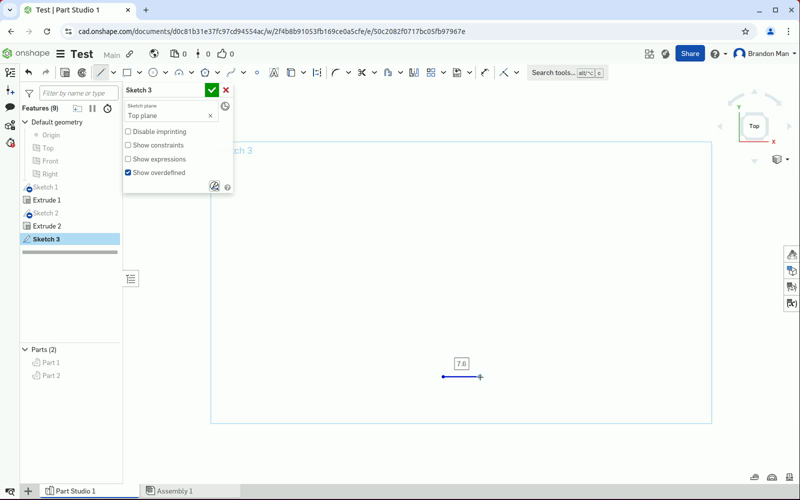
mouse_move(480, 171)
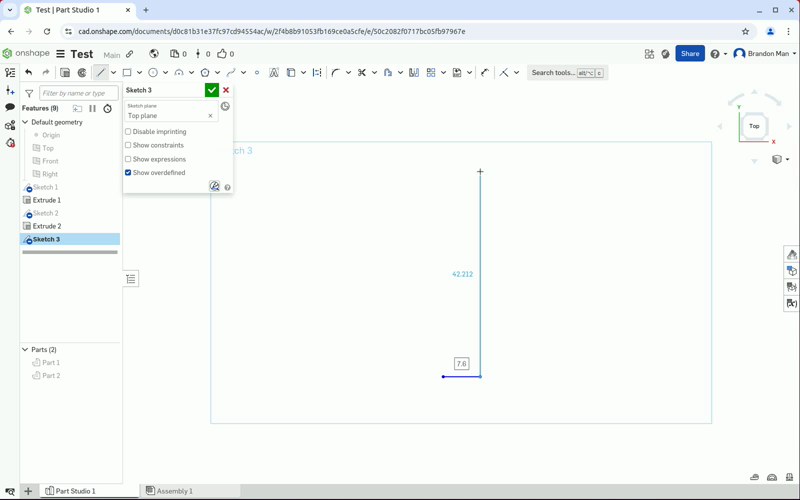
click(480, 171)
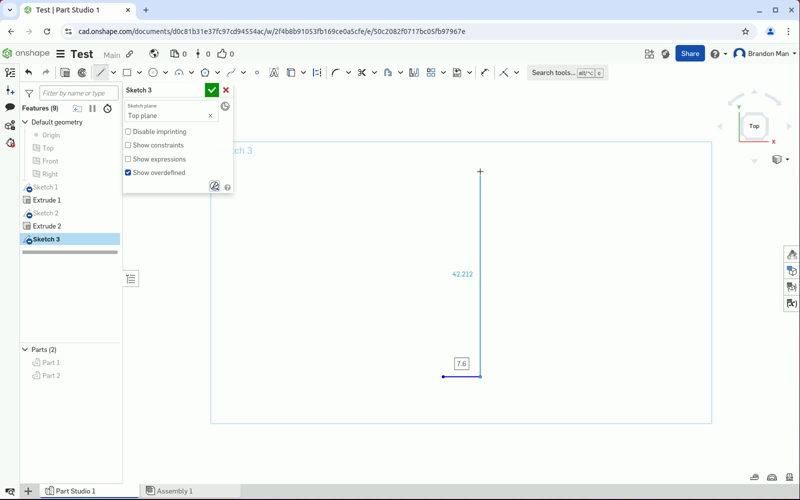
key_up(shift)
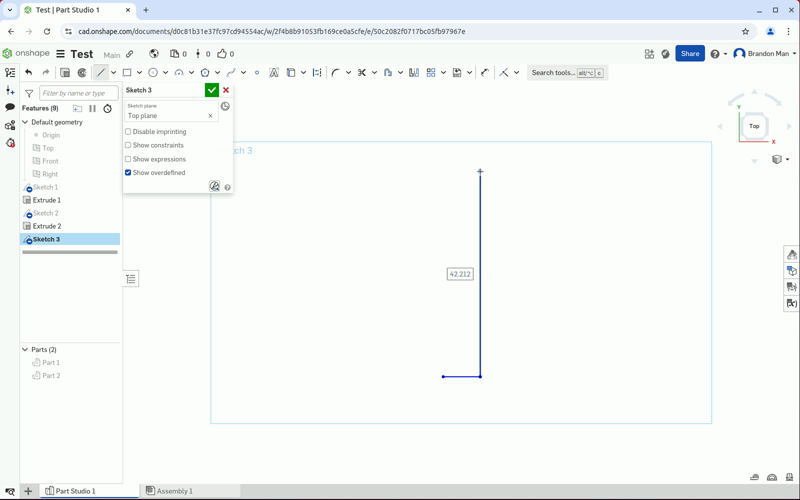
key_down(shift)
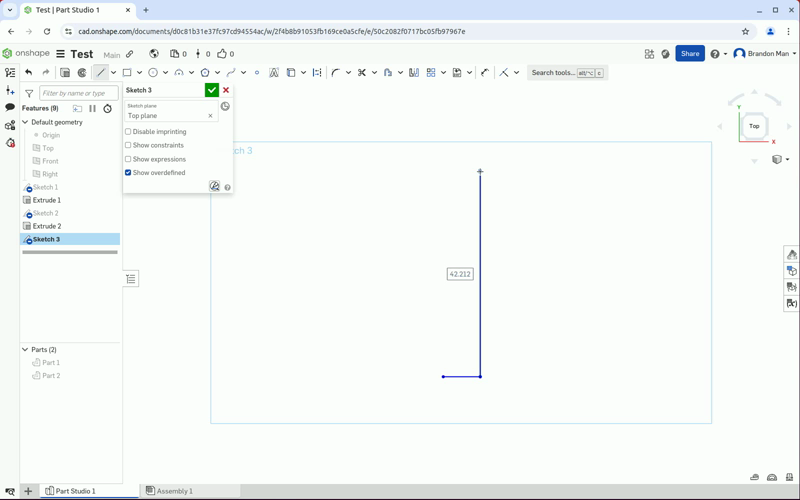
mouse_move(510, 171)
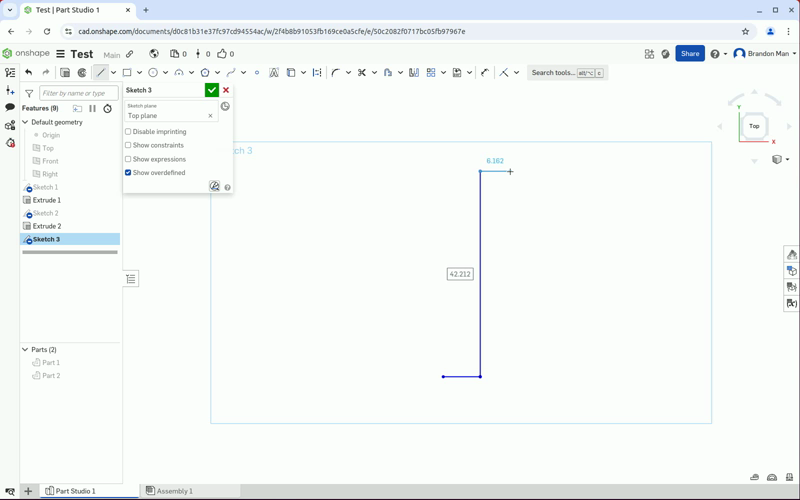
mouse_move(443, 171)
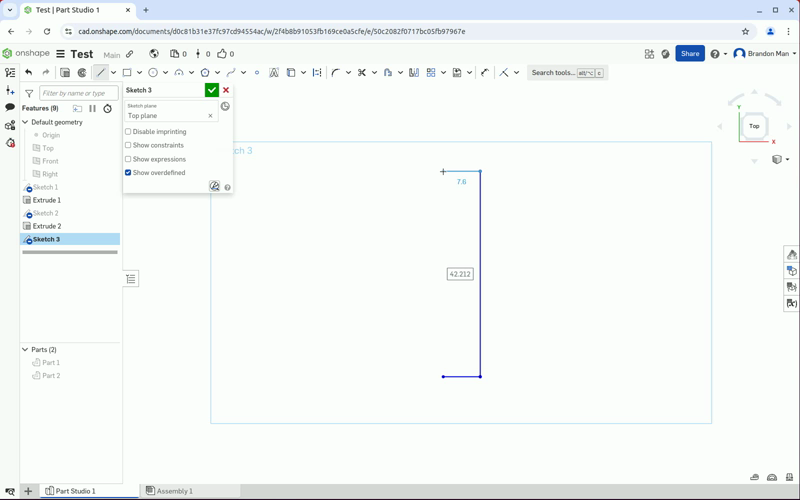
click(443, 171)
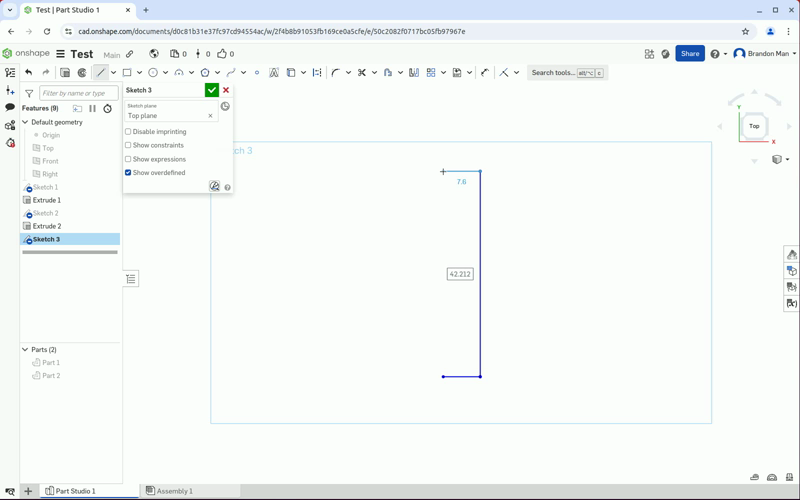
key_up(shift)
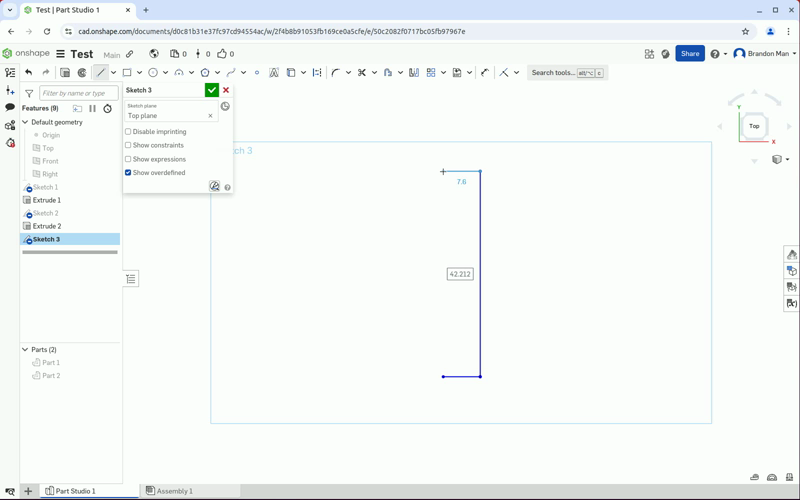
key_down(shift)
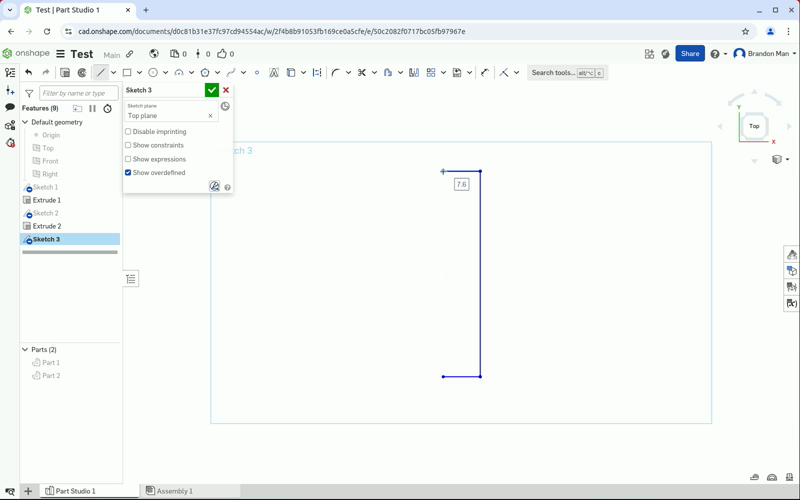
mouse_move(473, 171)
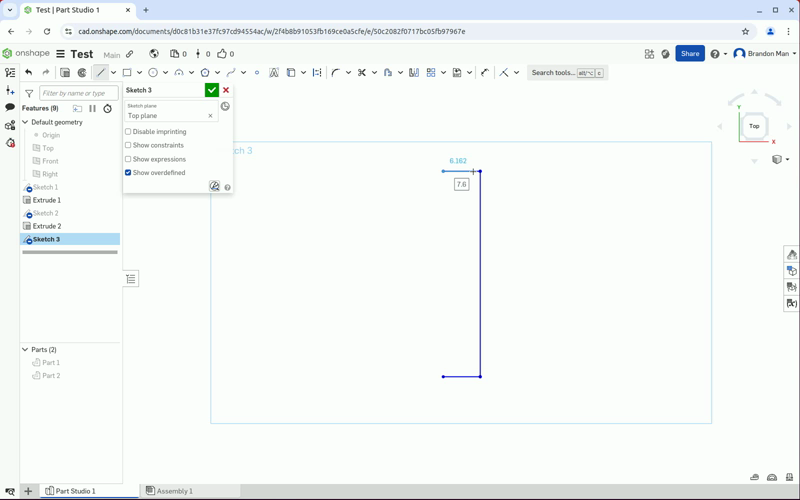
mouse_move(443, 219)
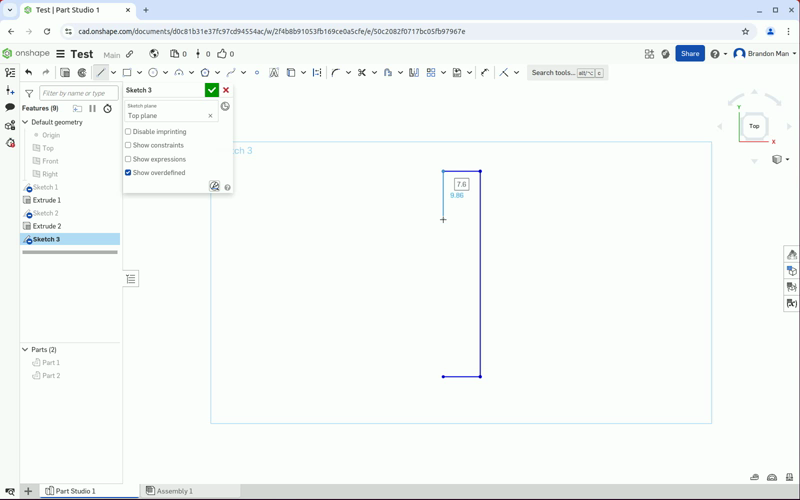
click(443, 219)
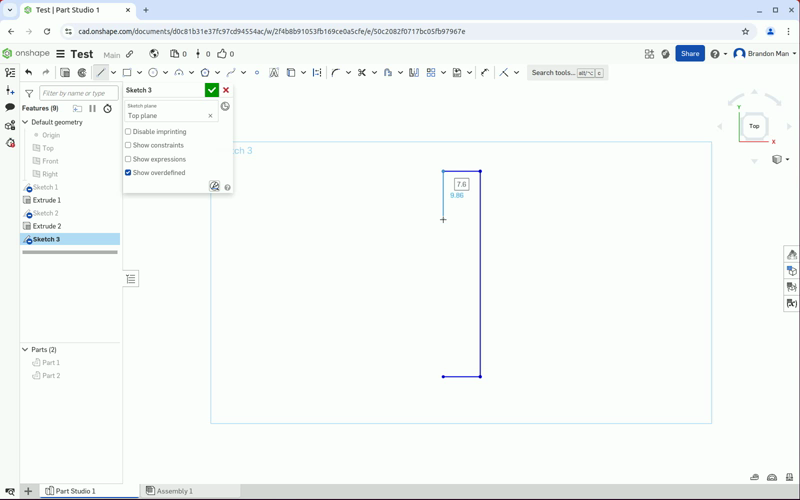
key_up(shift)
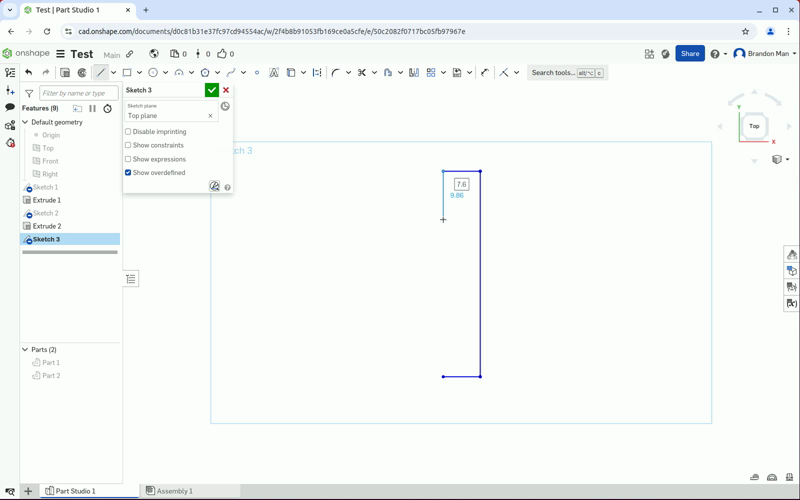
key_down(shift)
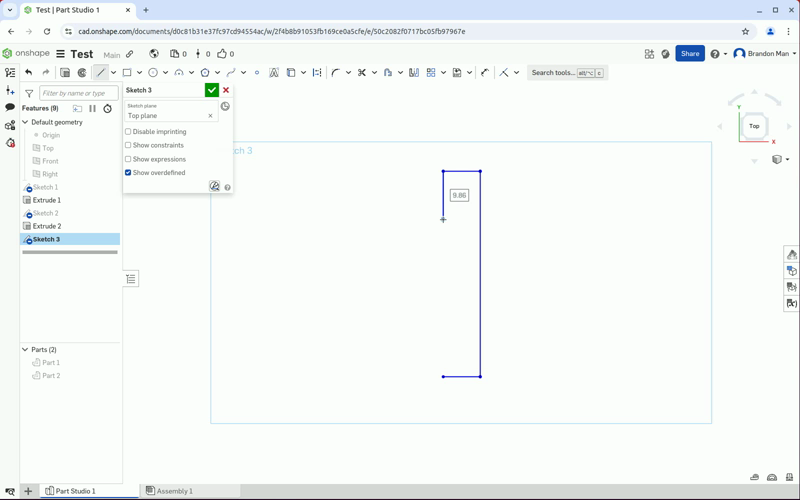
mouse_move(473, 219)
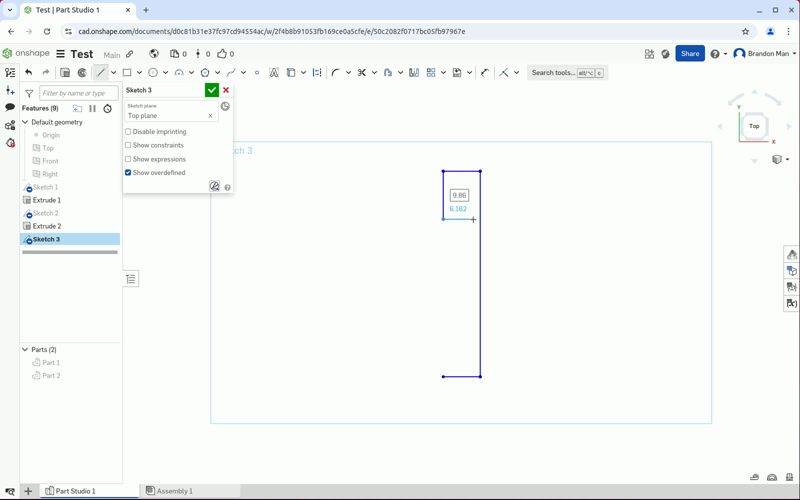
mouse_move(460, 210)
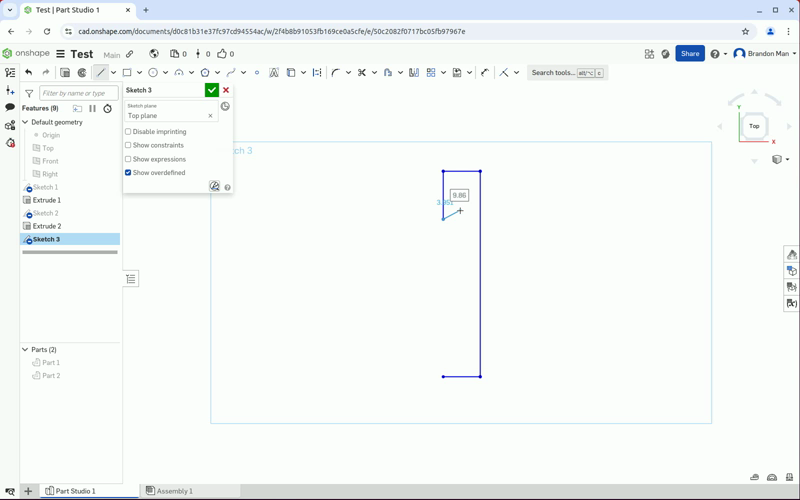
click(460, 210)
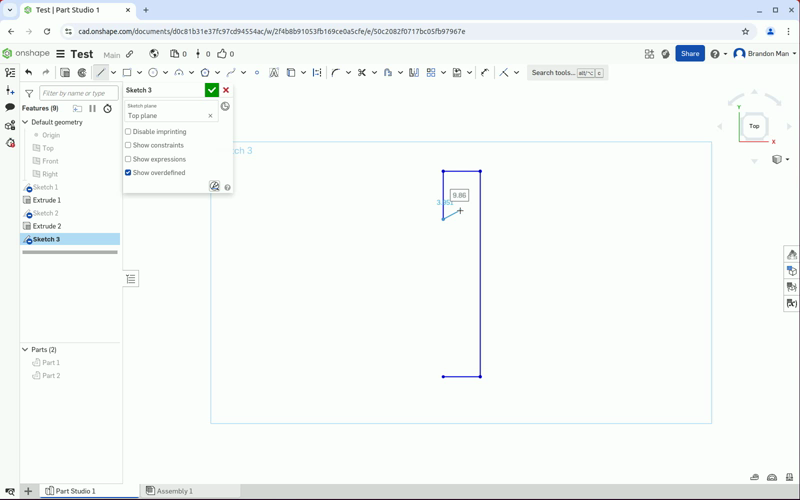
key_up(shift)
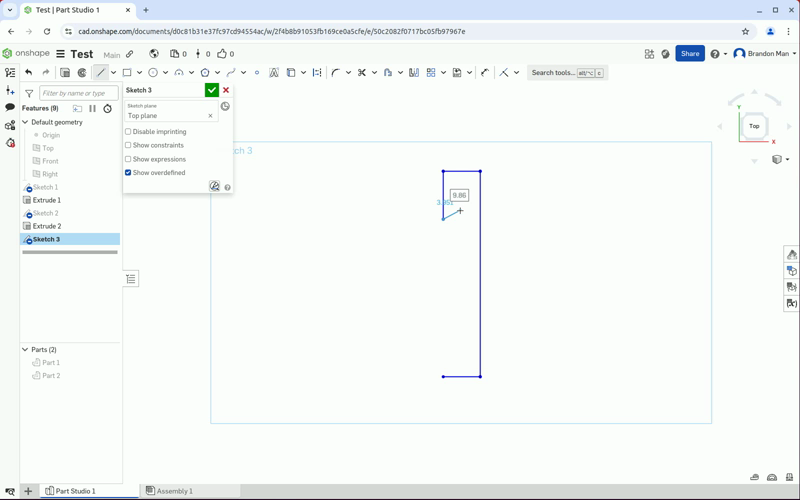
key_down(shift)
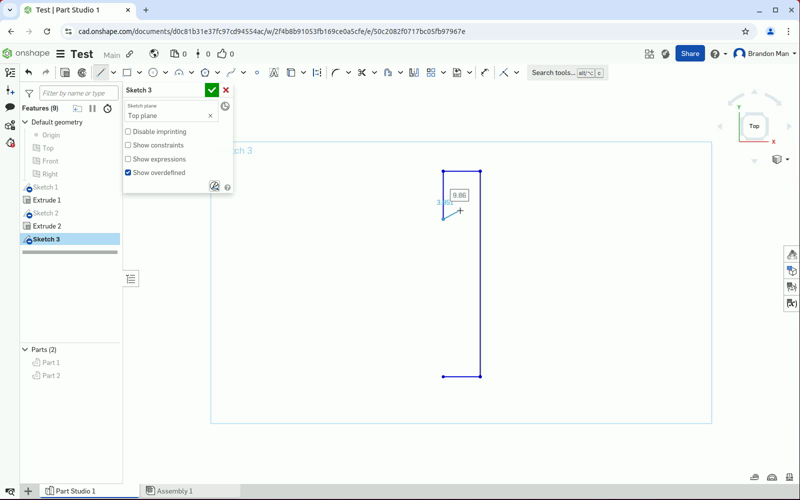
mouse_move(460, 337)
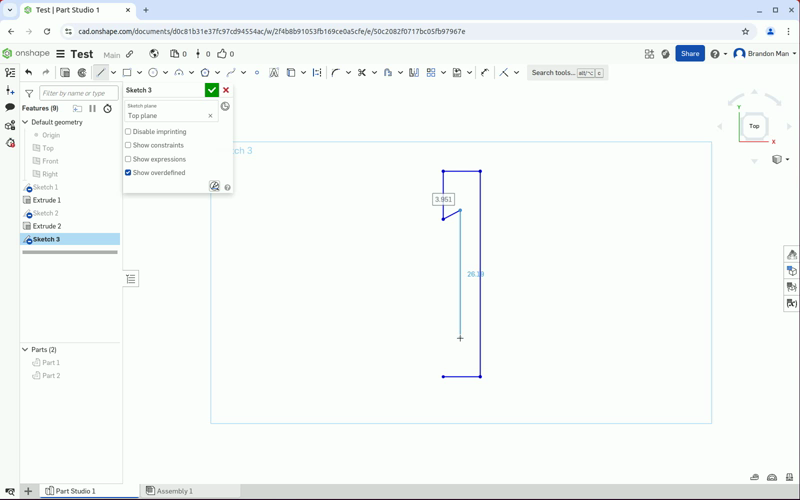
click(460, 337)
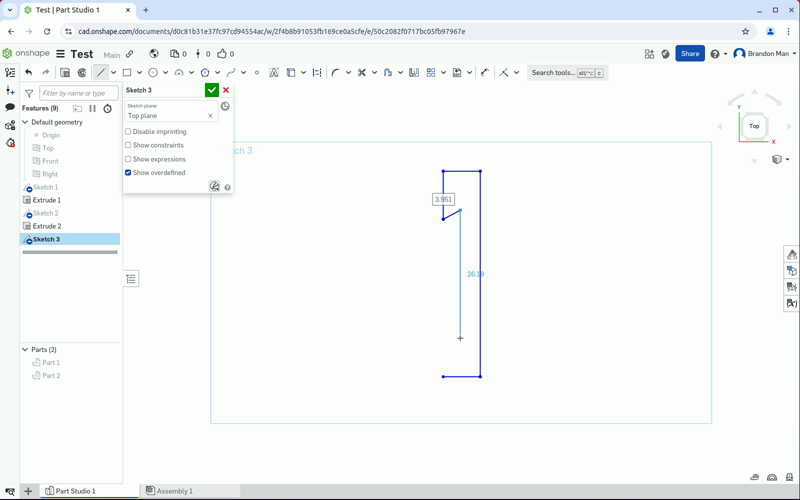
key_up(shift)
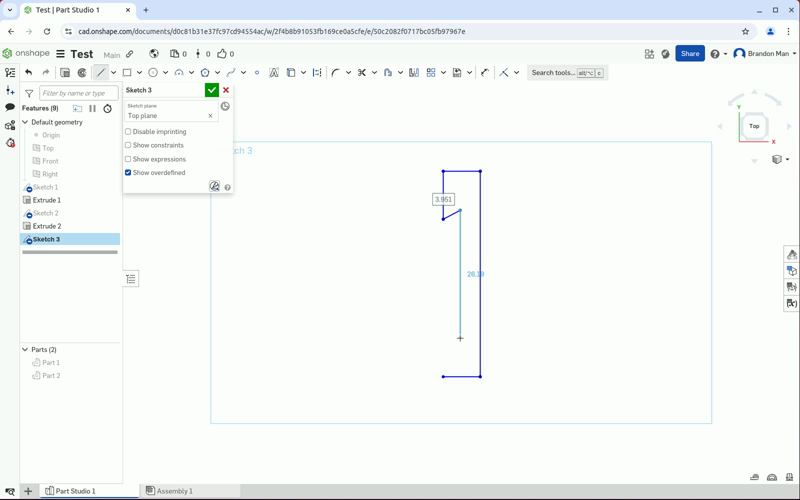
key_down(shift)
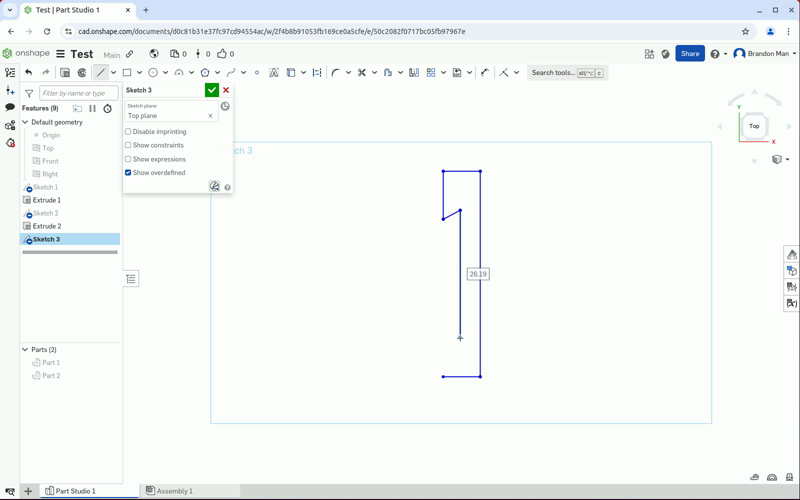
mouse_move(490, 337)
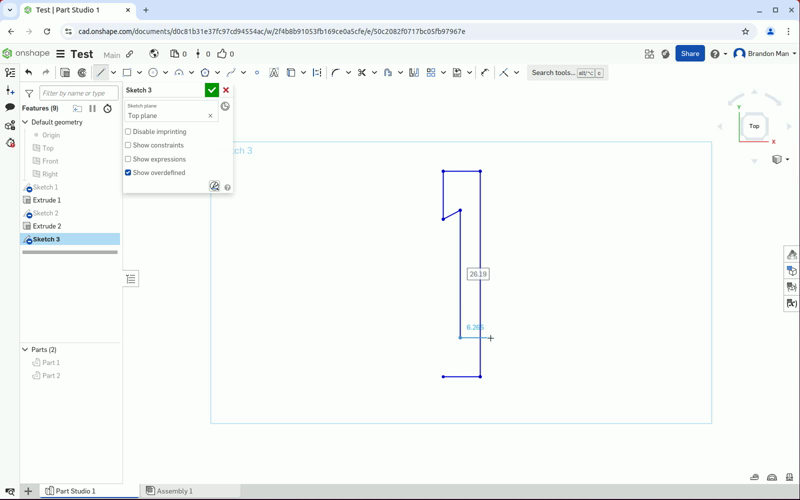
mouse_move(443, 329)
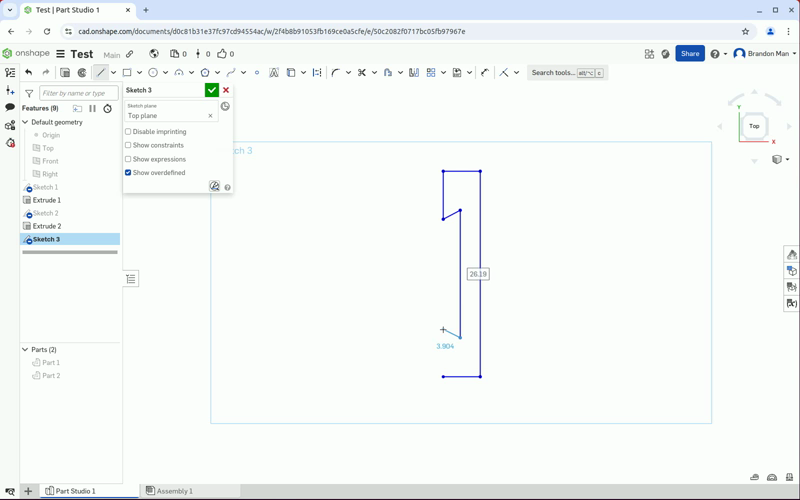
click(443, 329)
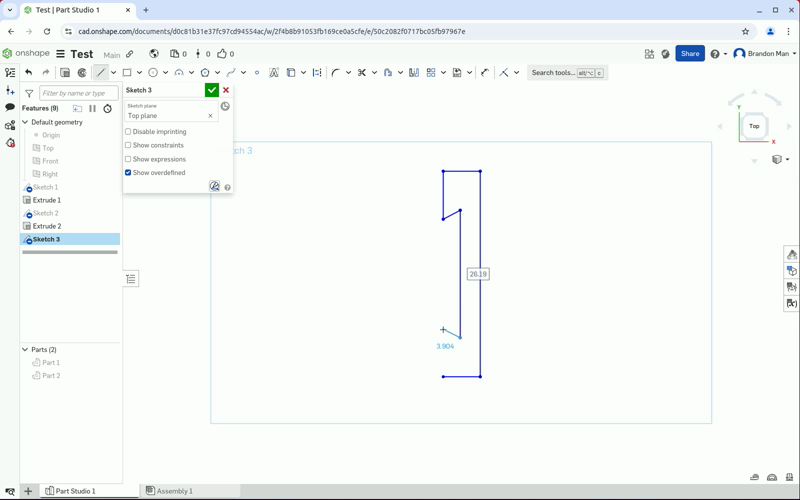
key_up(shift)
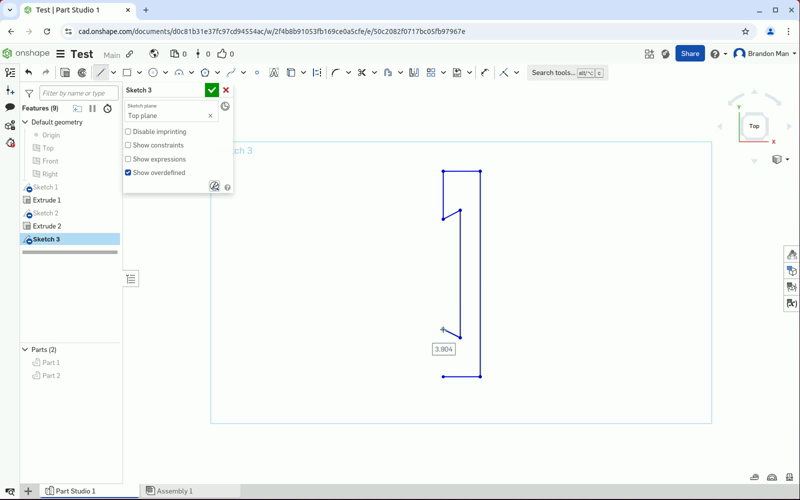
mouse_move(473, 329)
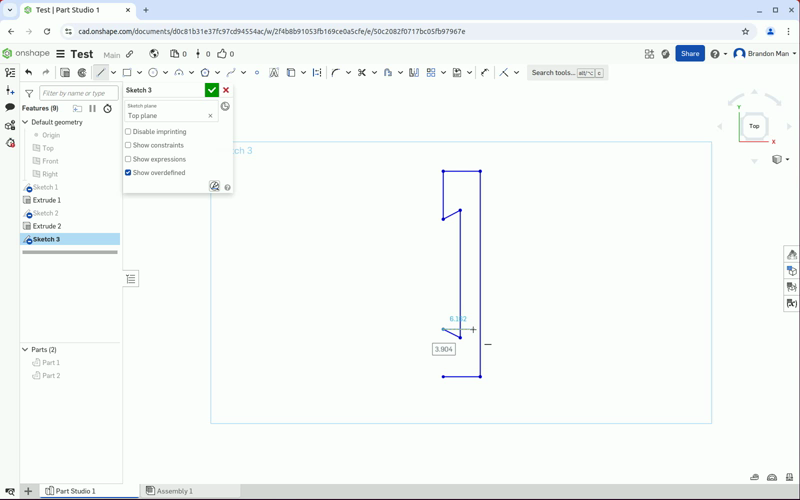
key_down(shift)
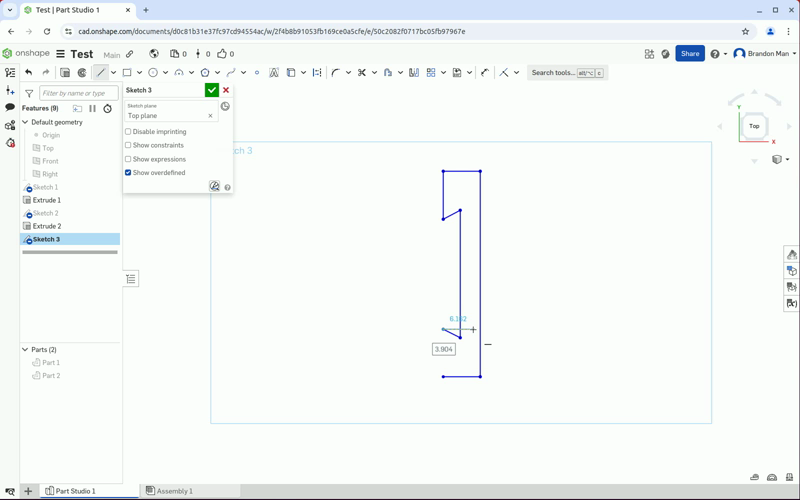
mouse_move(443, 376)
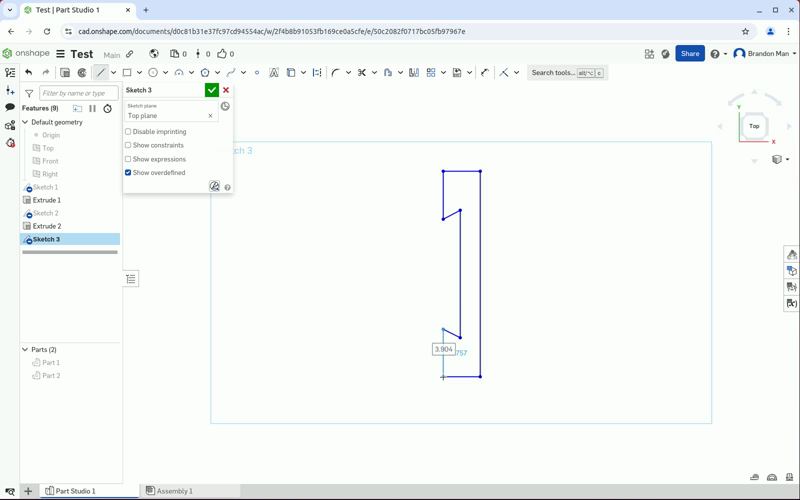
key_up(shift)
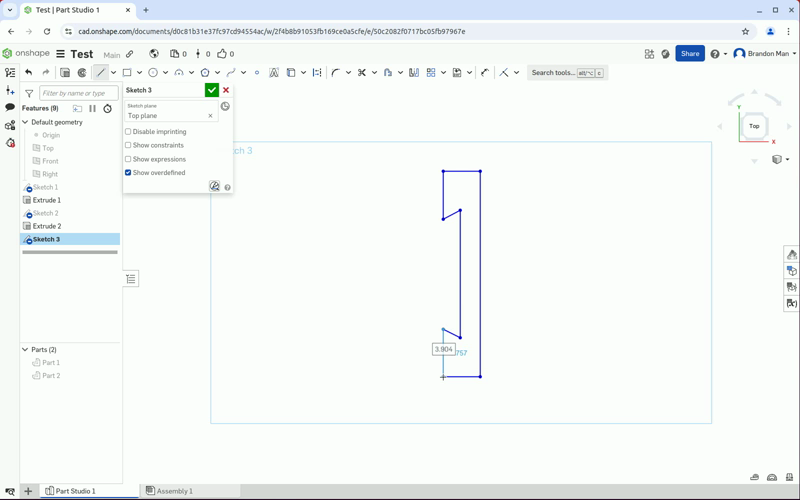
click(443, 376)
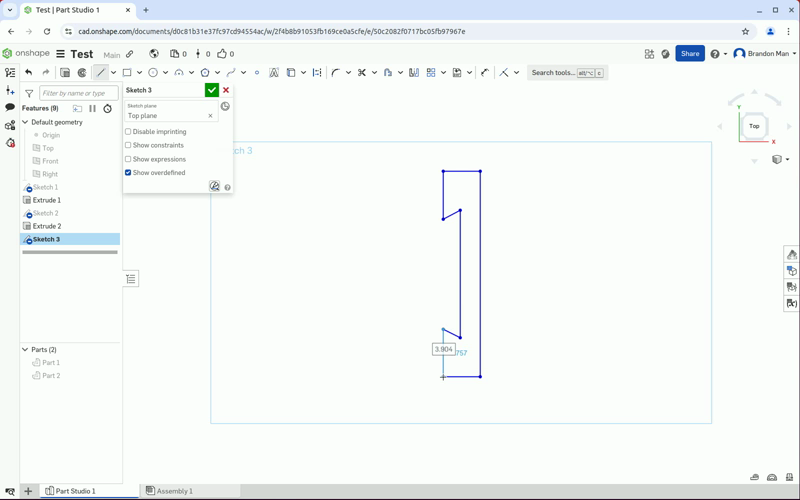
key(esc)
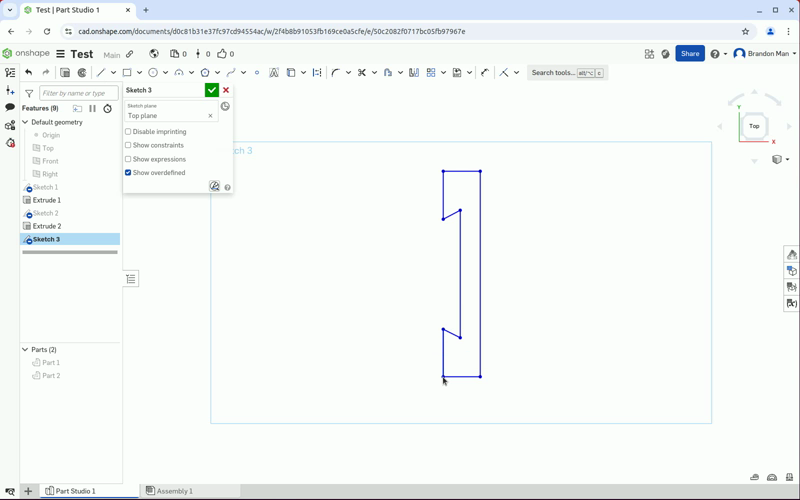
mouse_move(459, 353)
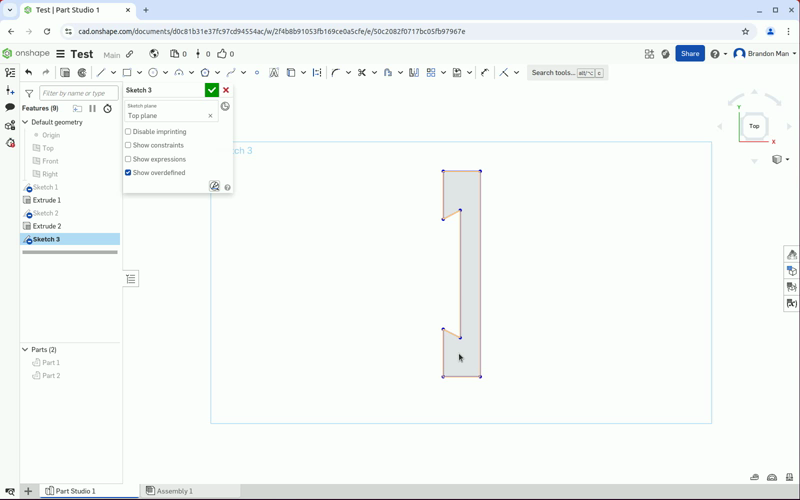
click(459, 353)
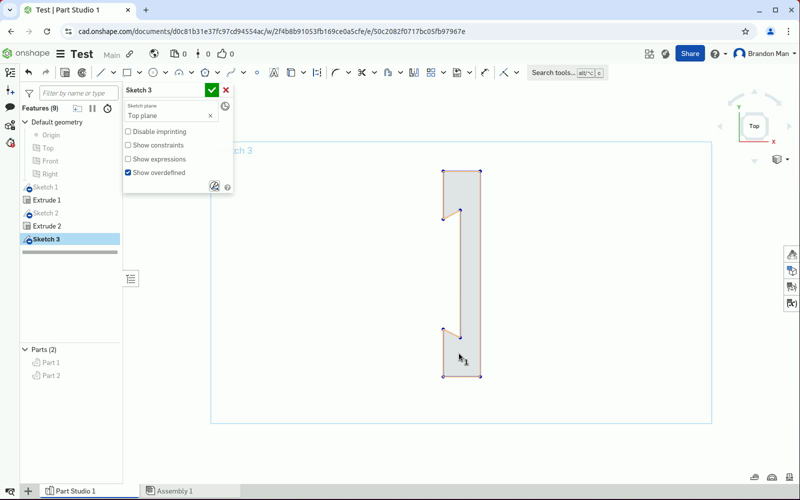
mouse_move(73, 352)
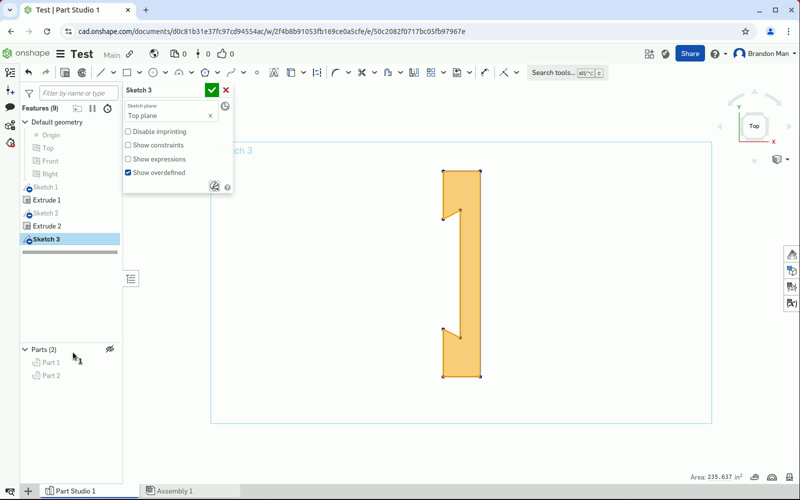
key(shift+y)
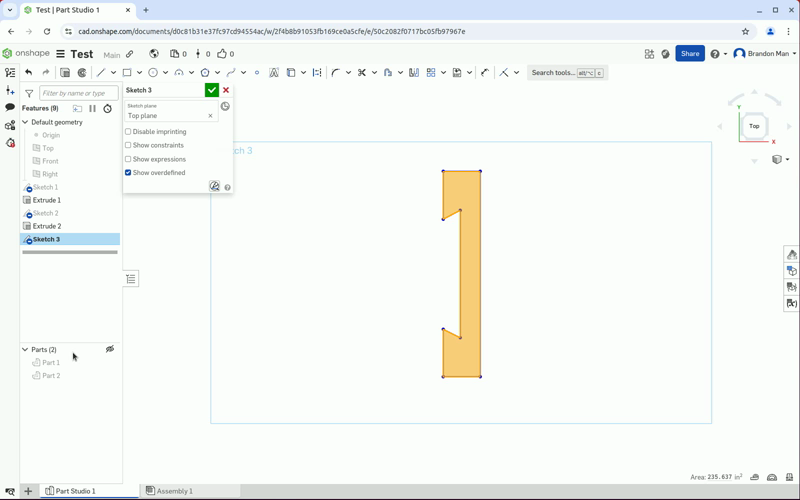
key(shift+e)
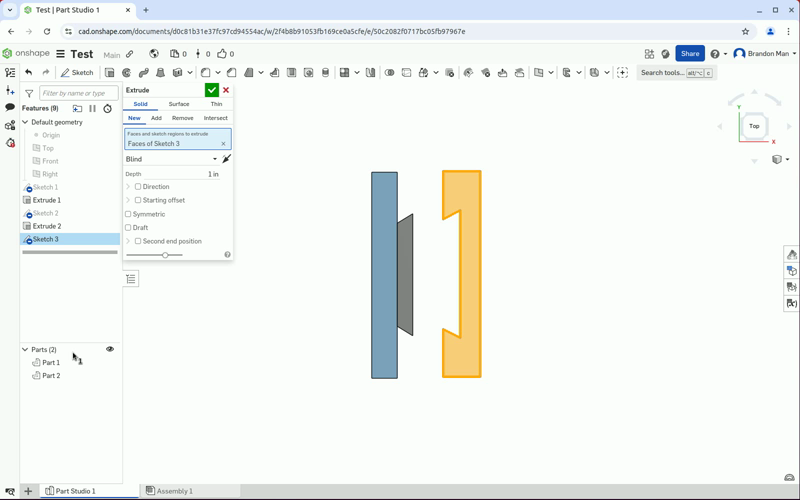
mouse_move(143, 106)
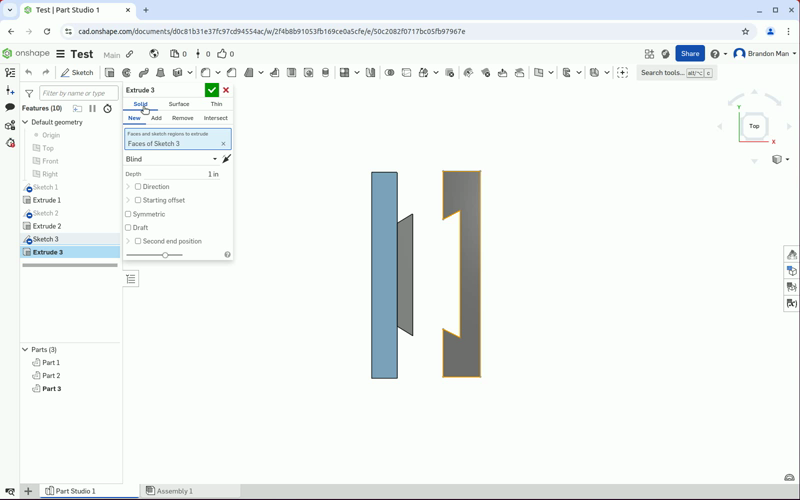
click(143, 106)
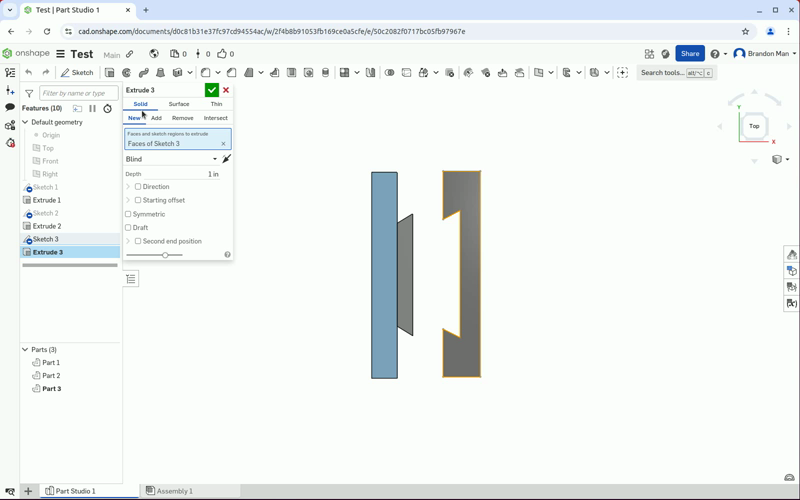
mouse_move(137, 120)
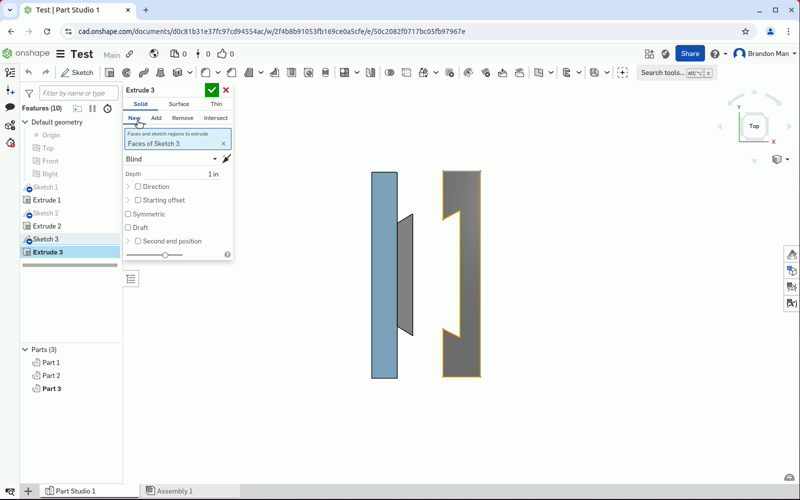
click(137, 120)
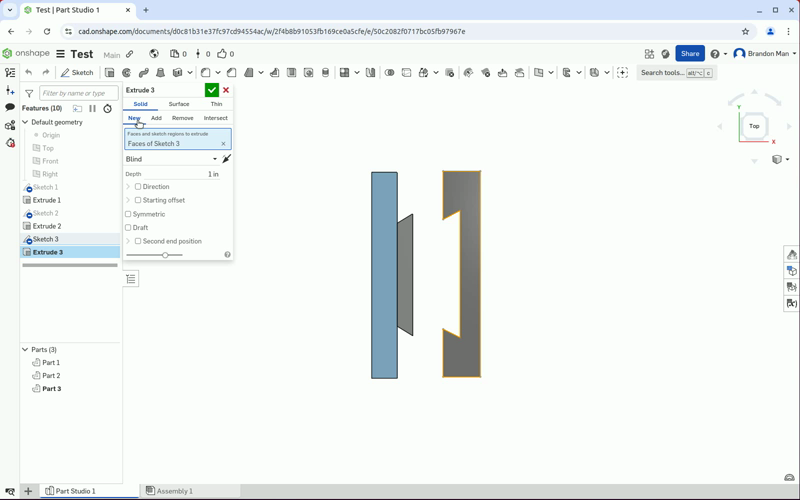
key(tab, 4)
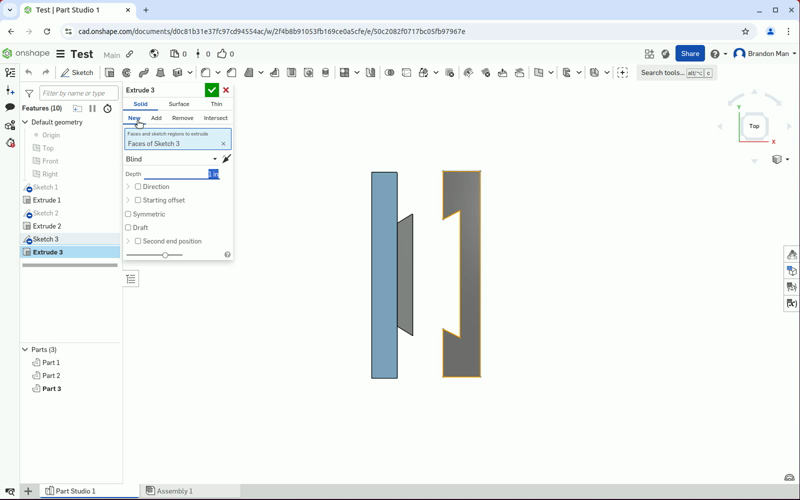
text(5.296)
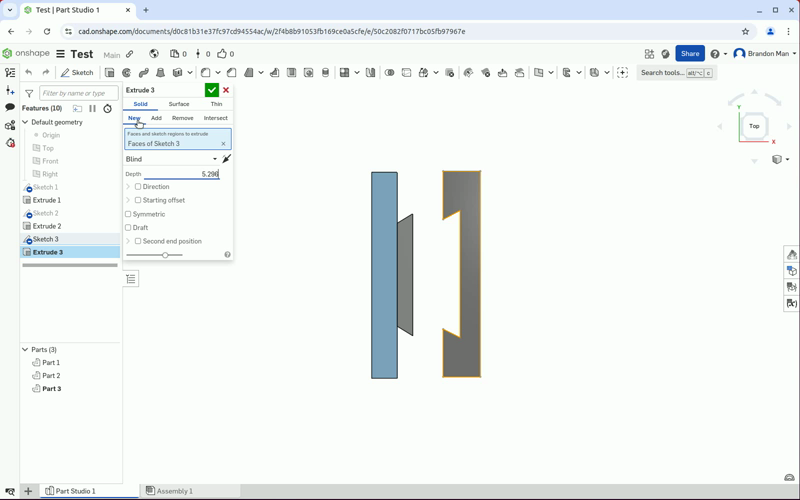
key(enter)
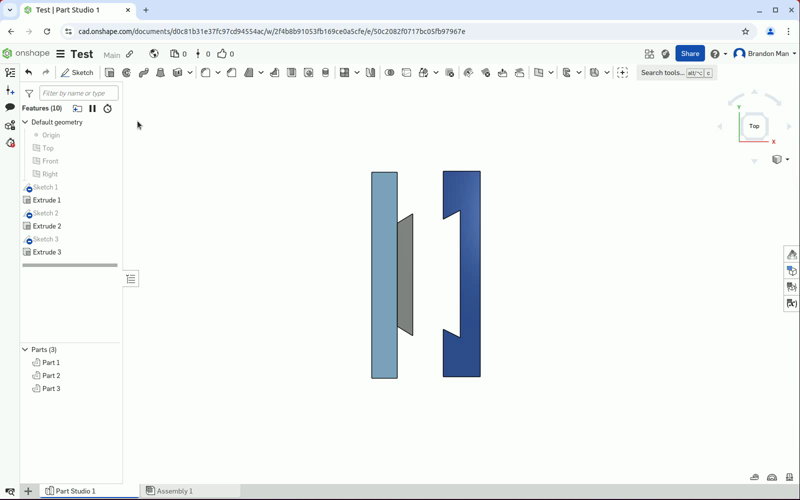
key(shift+h)
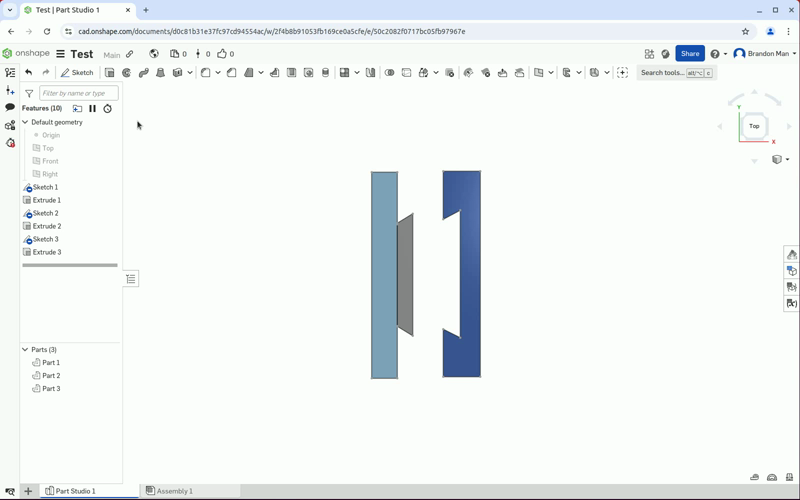
key(shift+h)
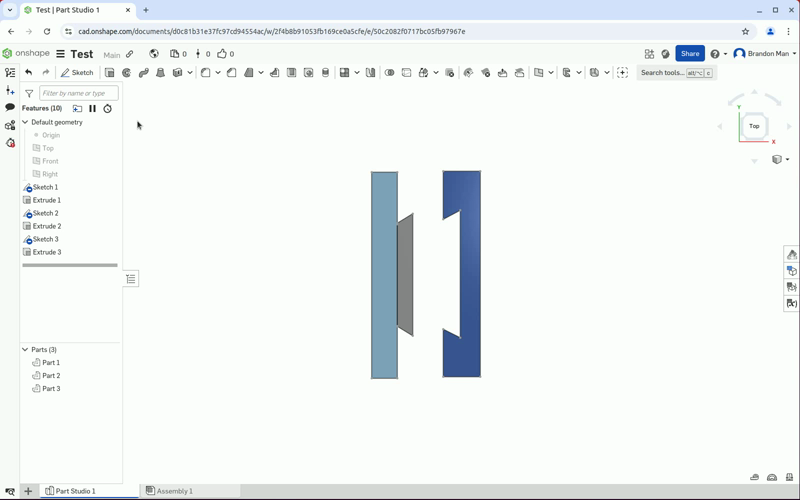
key(shift+7)
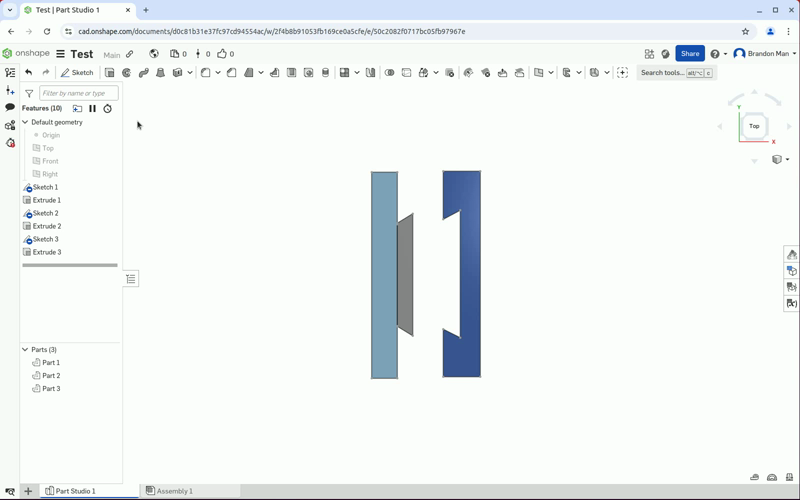
key(up, 3)
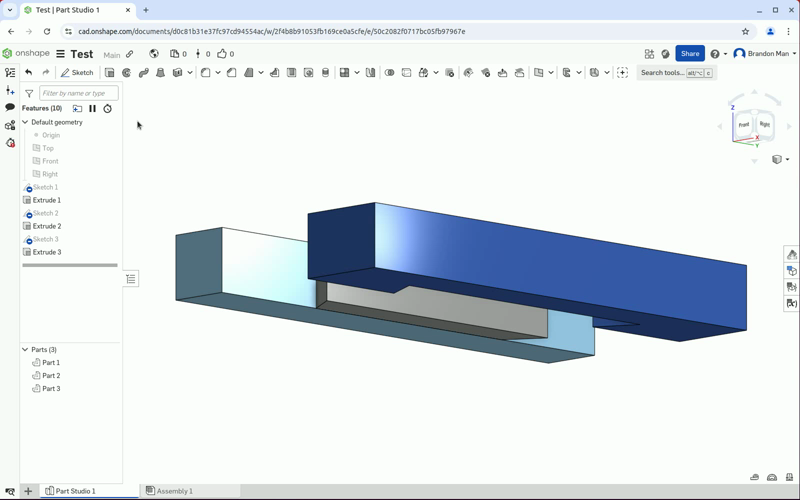
key(left, 3)
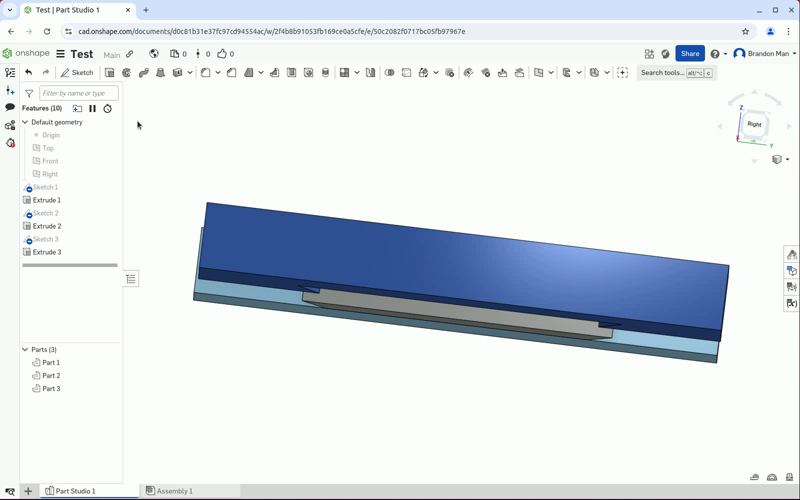
key(right, 3)
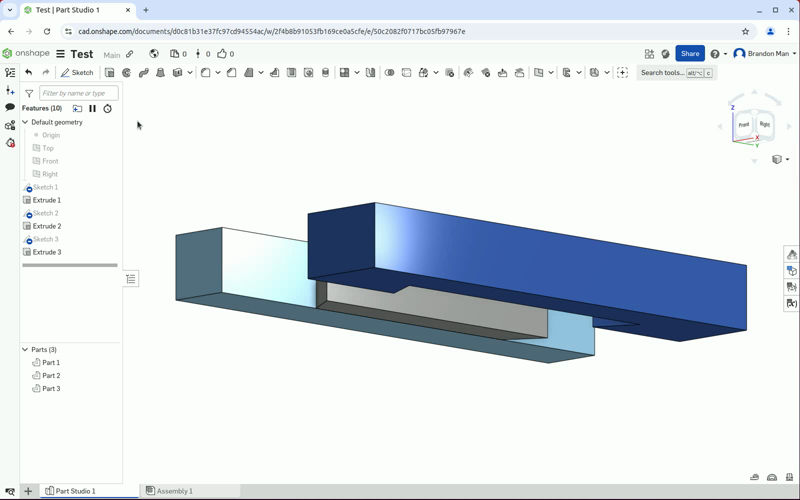
key(down, 3)
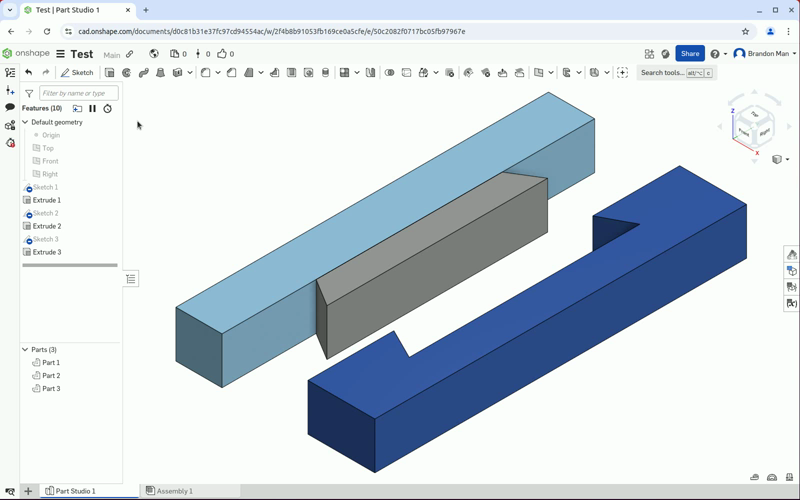
mouse_move(73, 189)
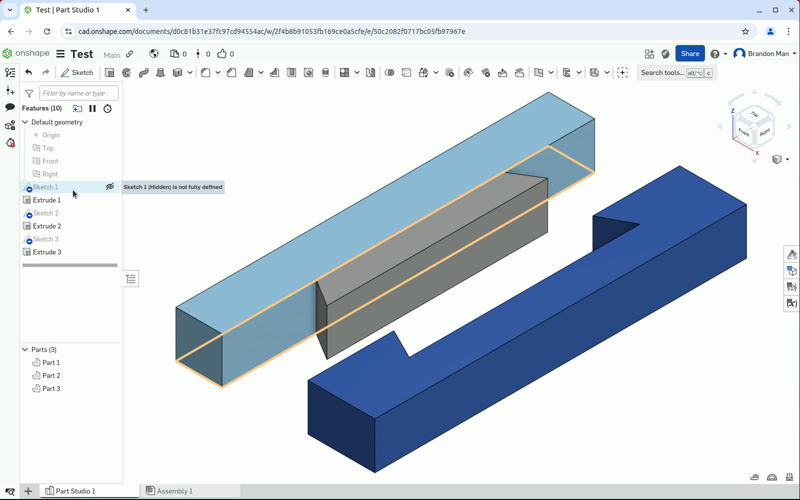
click(73, 189)